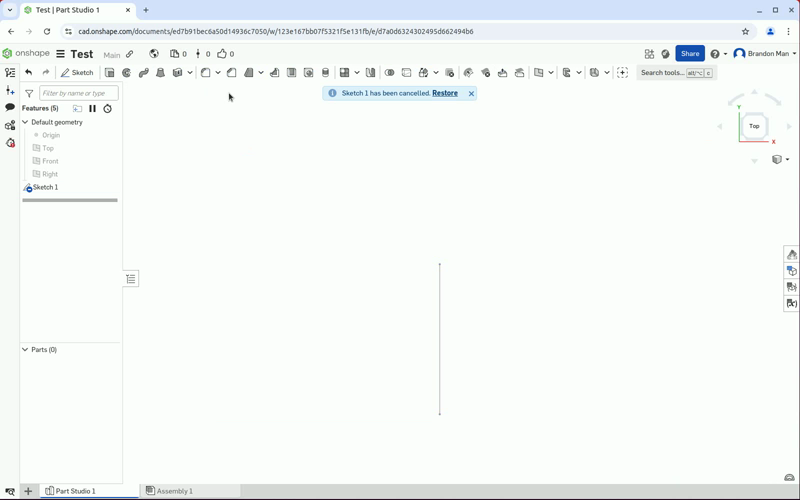
key(shift+h)
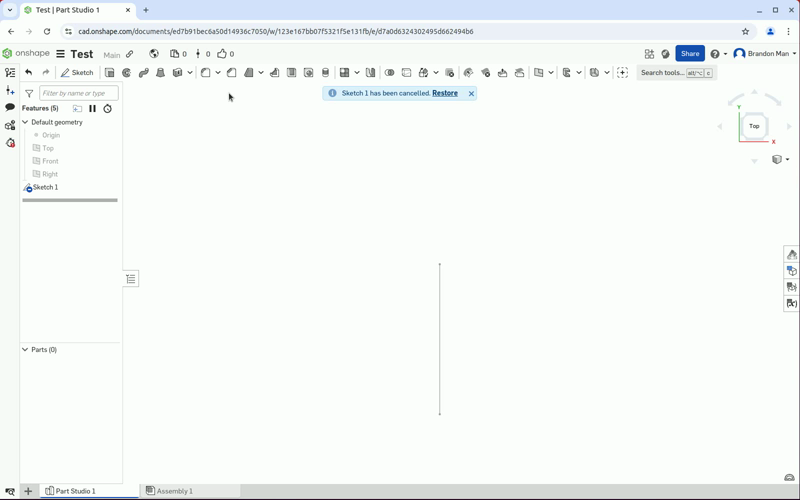
key(shift+s)
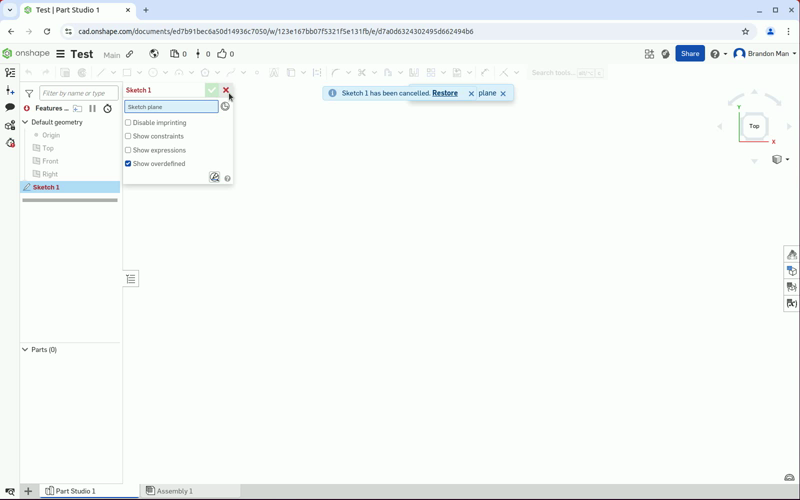
mouse_move(73, 150)
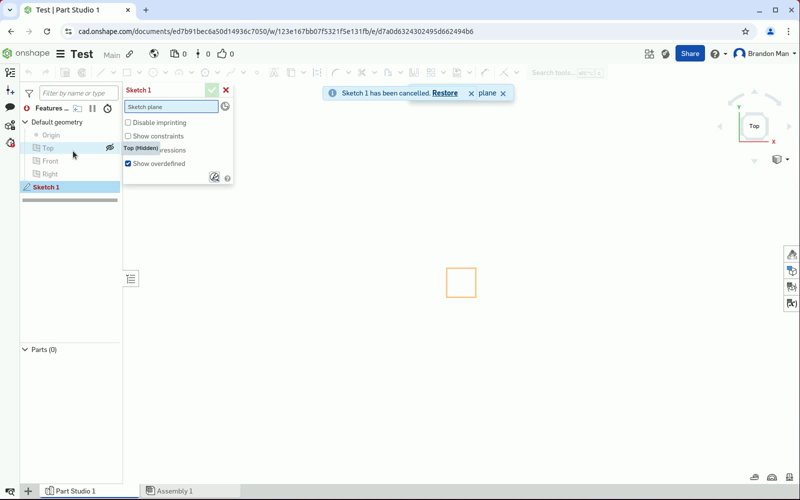
click(73, 150)
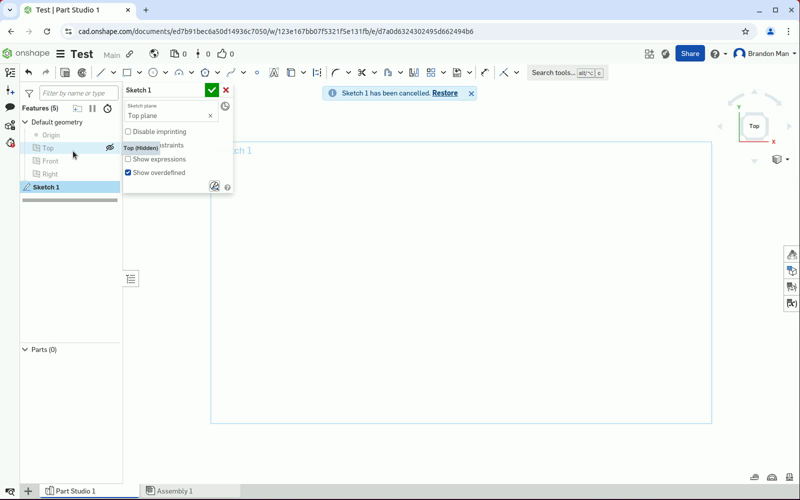
mouse_move(73, 352)
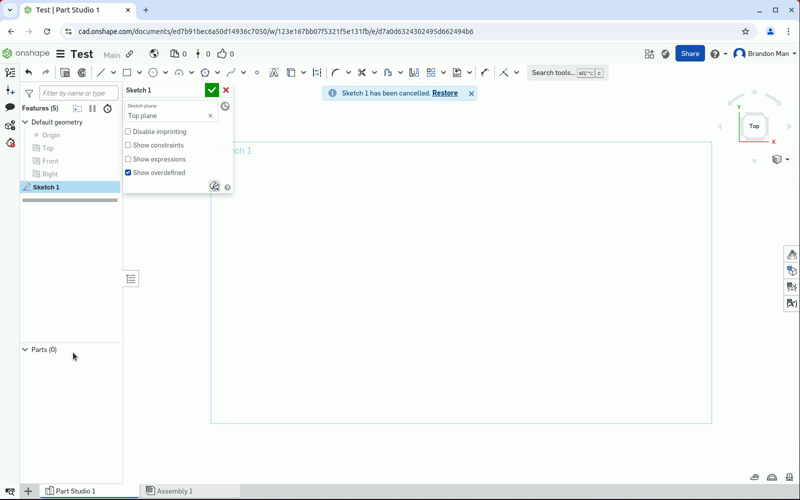
key(y)
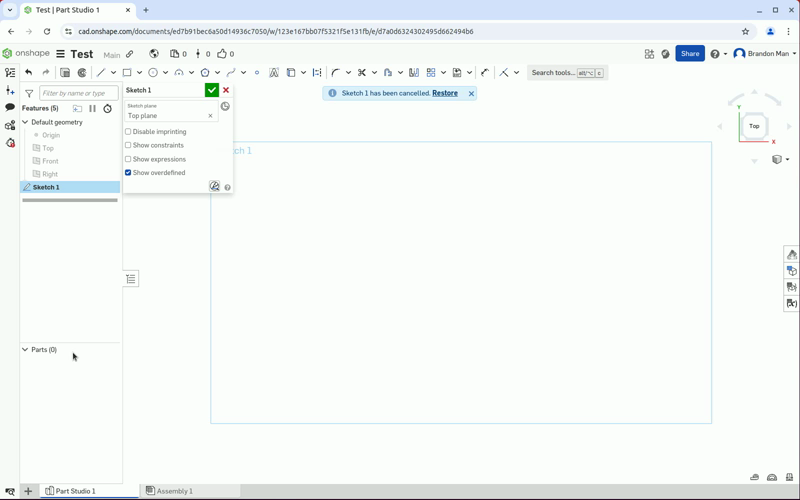
key(l)
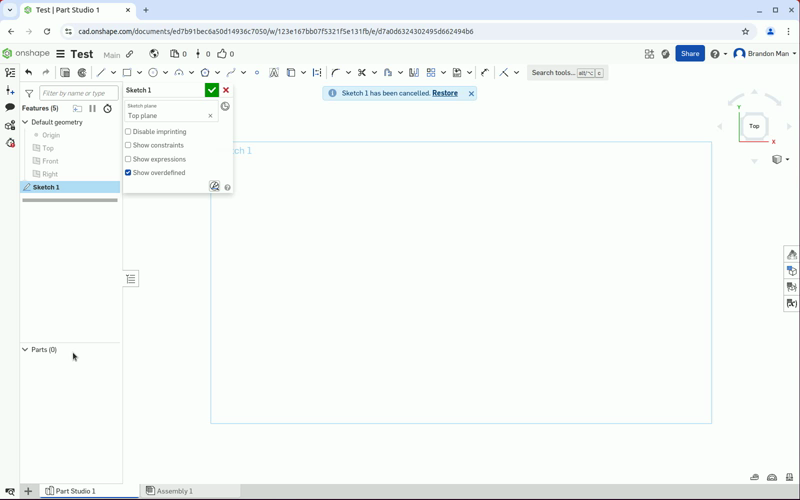
key_down(shift)
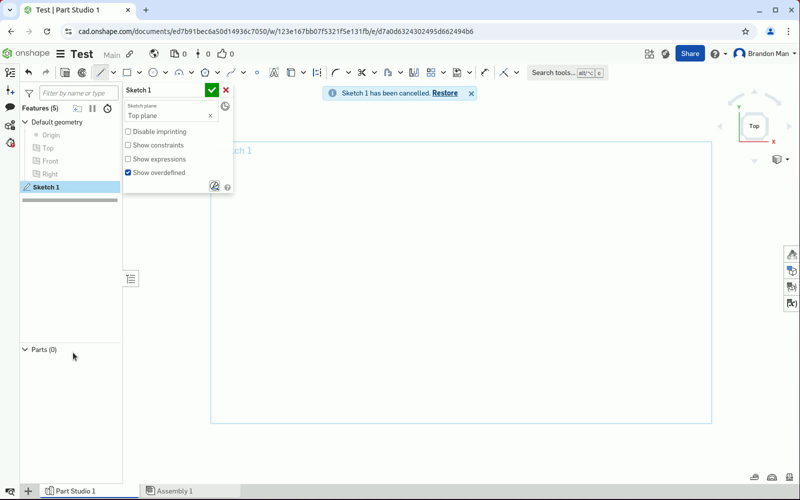
mouse_move(379, 363)
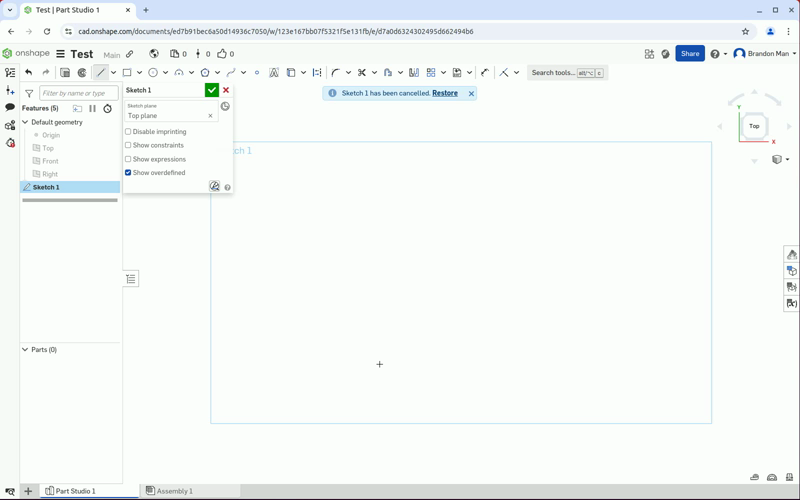
click(379, 363)
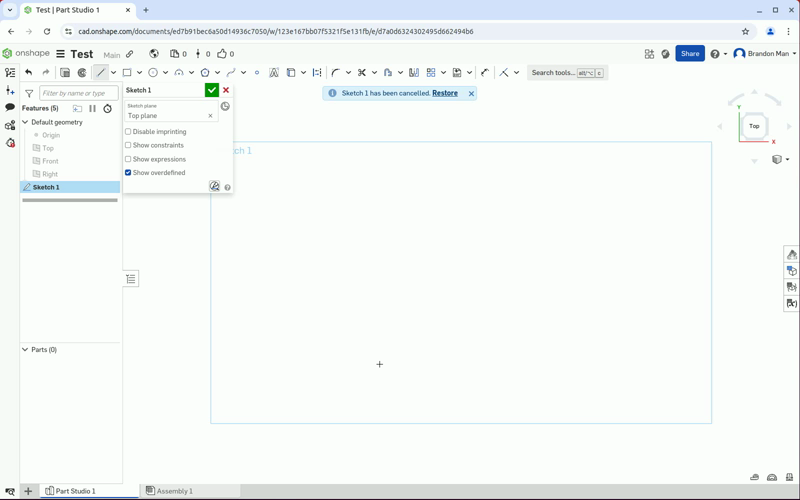
key_up(shift)
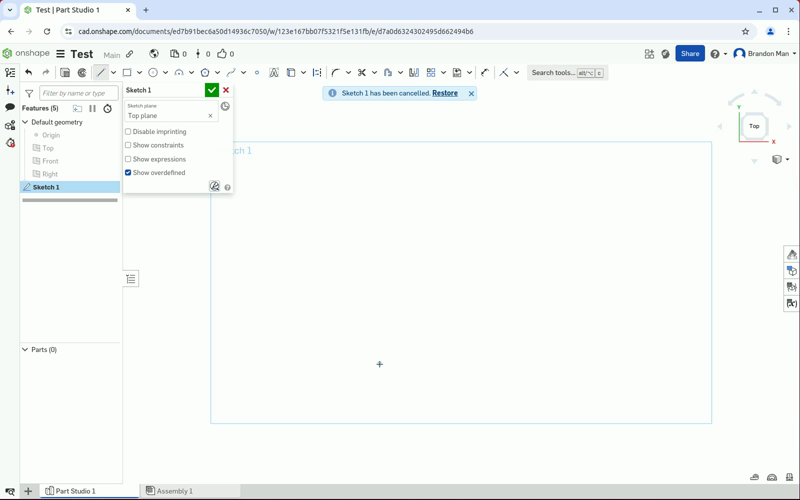
key_down(shift)
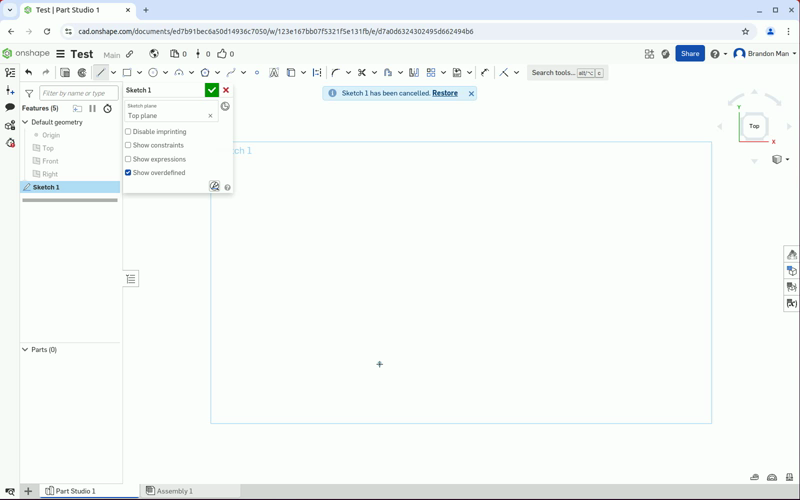
mouse_move(540, 363)
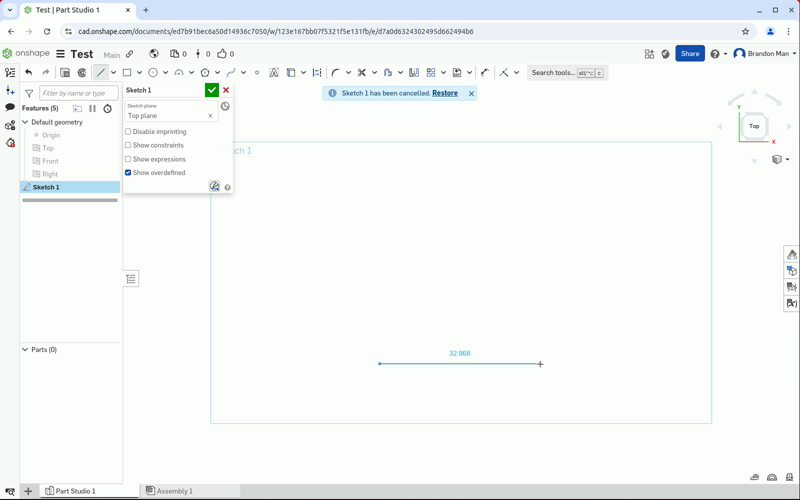
click(540, 363)
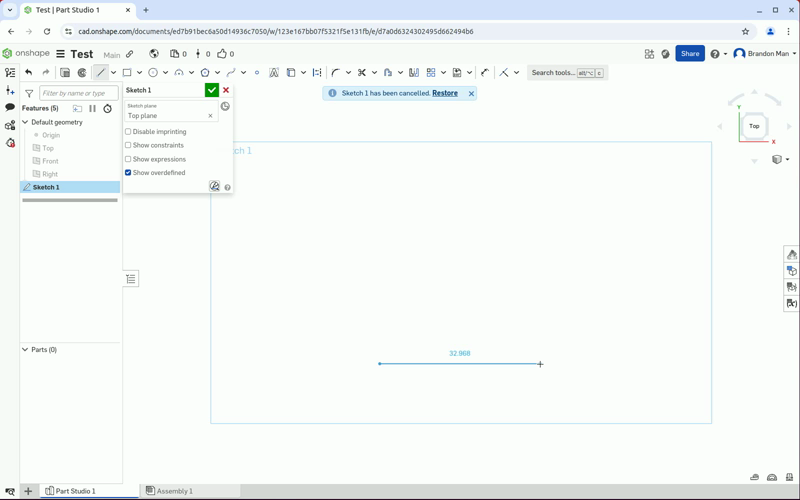
key_up(shift)
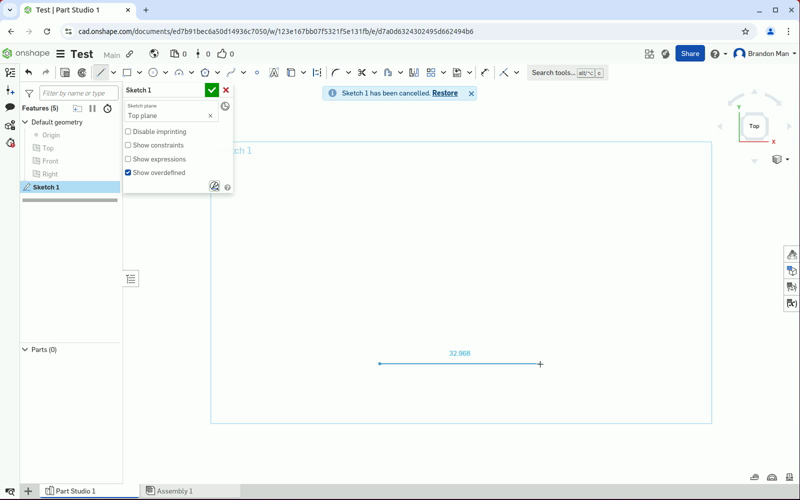
key_down(shift)
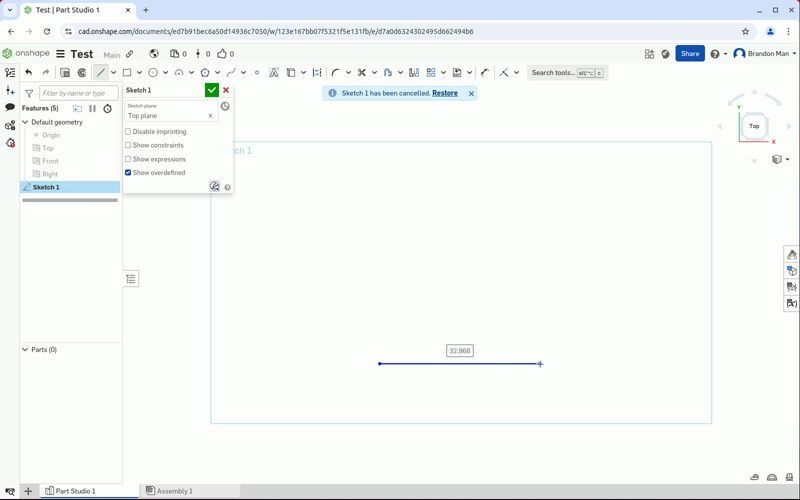
mouse_move(540, 203)
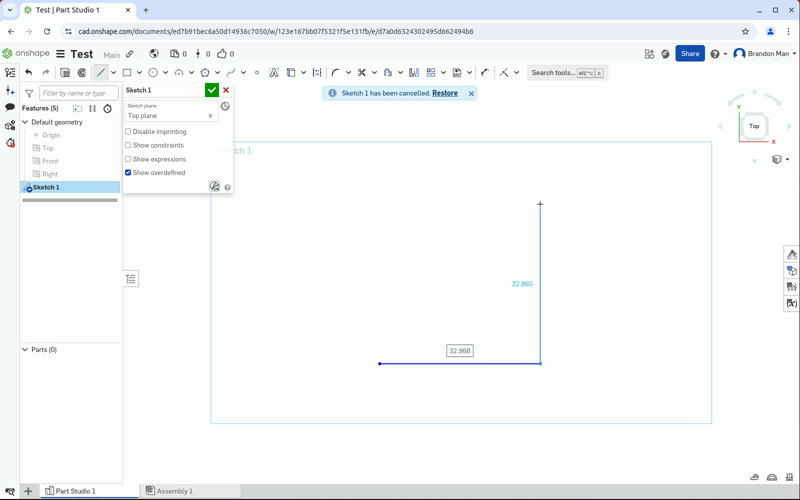
click(540, 203)
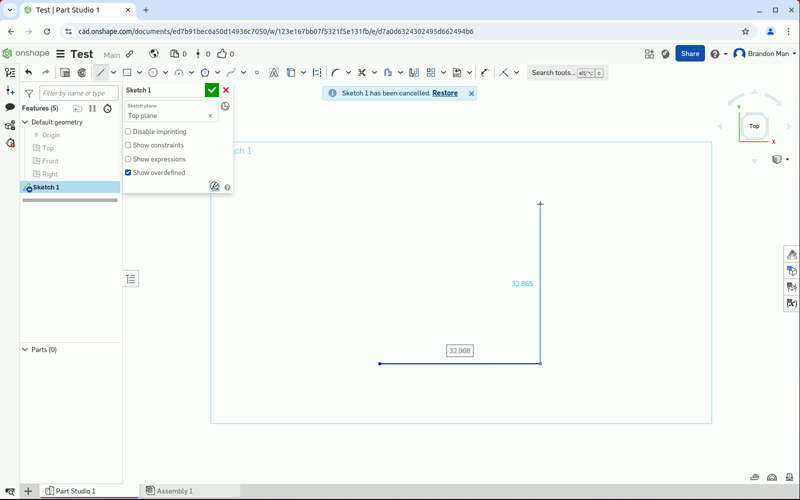
key_up(shift)
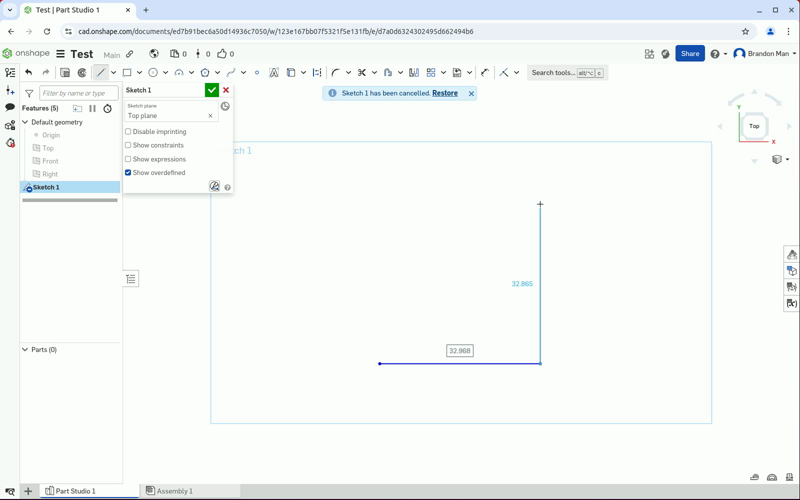
key_down(shift)
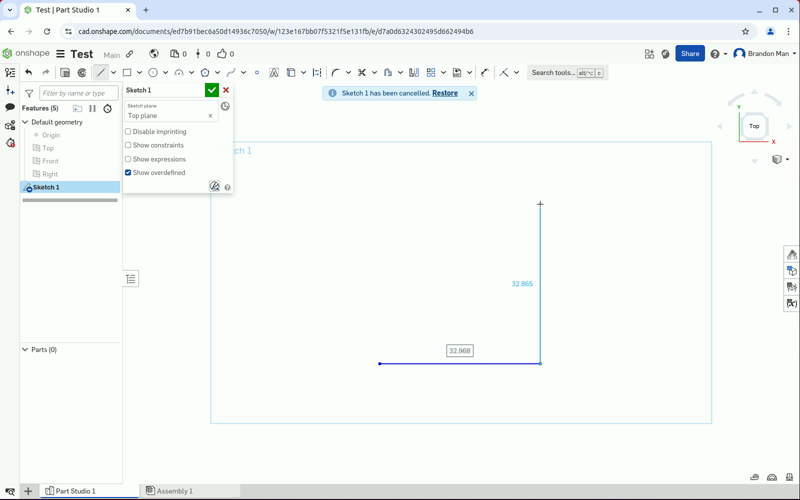
mouse_move(379, 203)
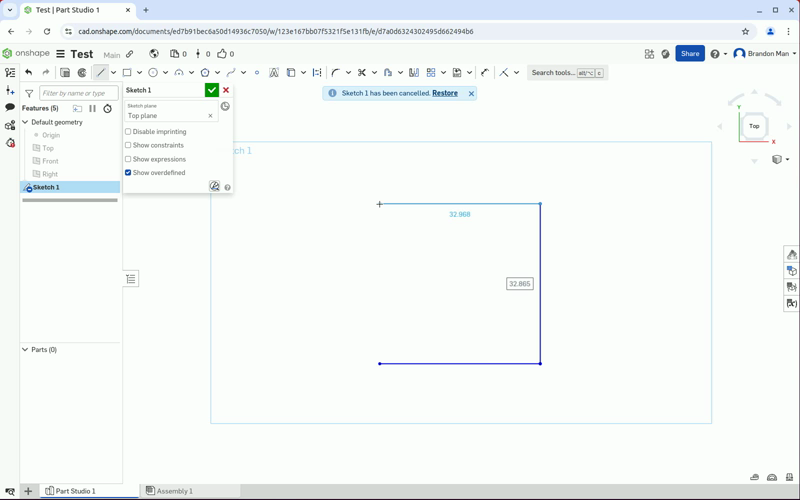
click(379, 203)
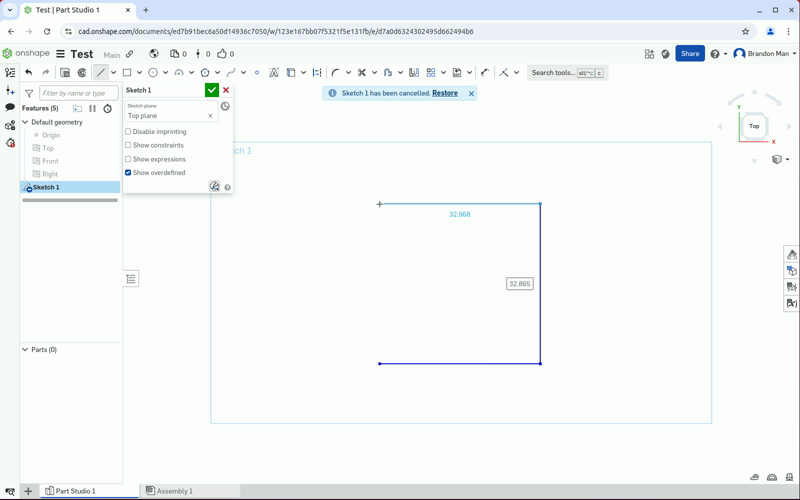
key_up(shift)
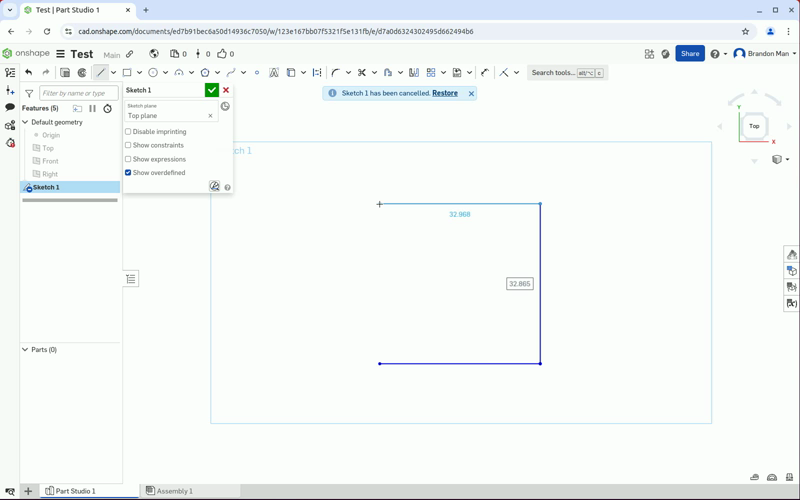
key_down(shift)
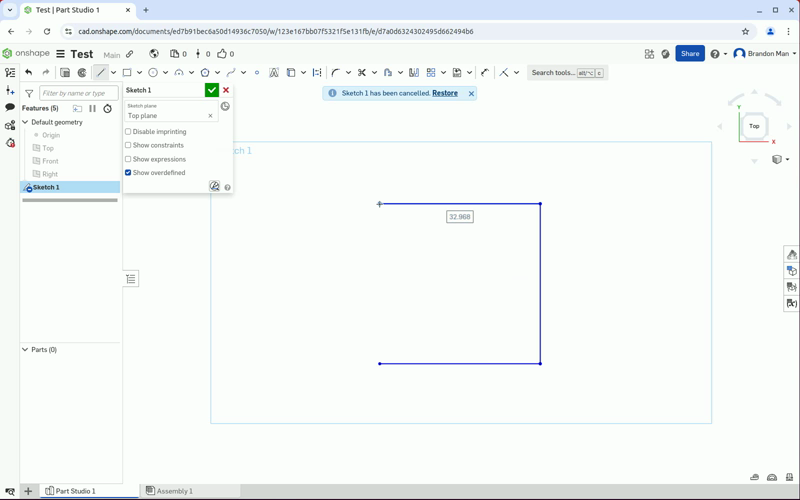
mouse_move(379, 363)
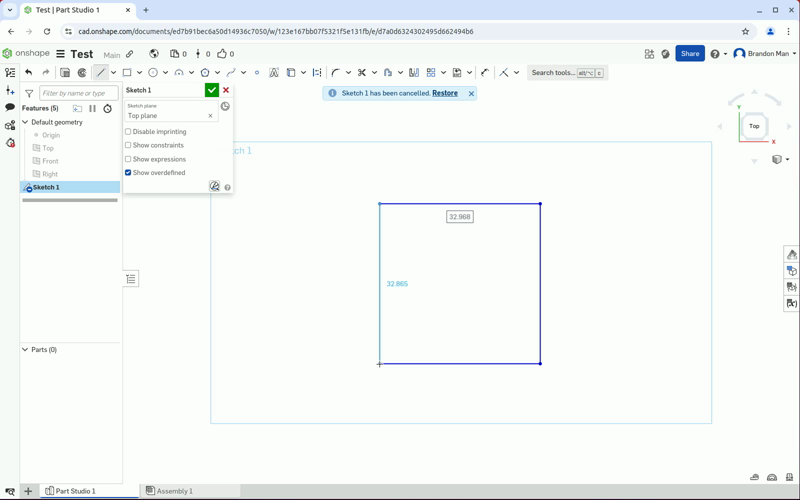
key_up(shift)
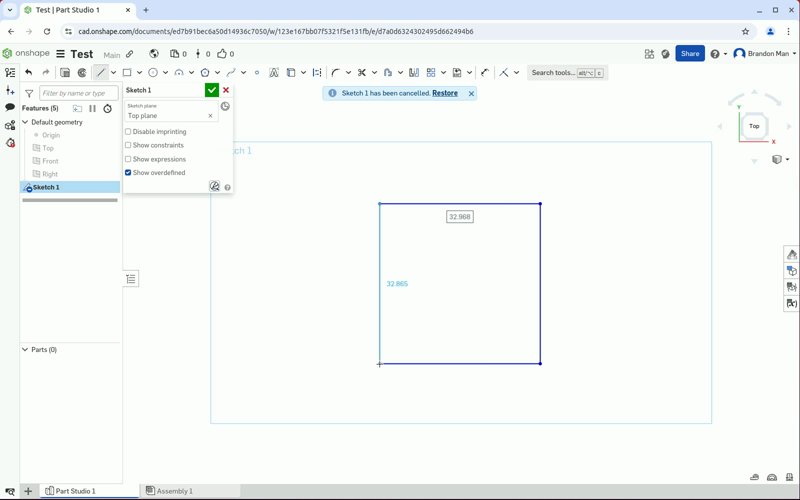
click(379, 363)
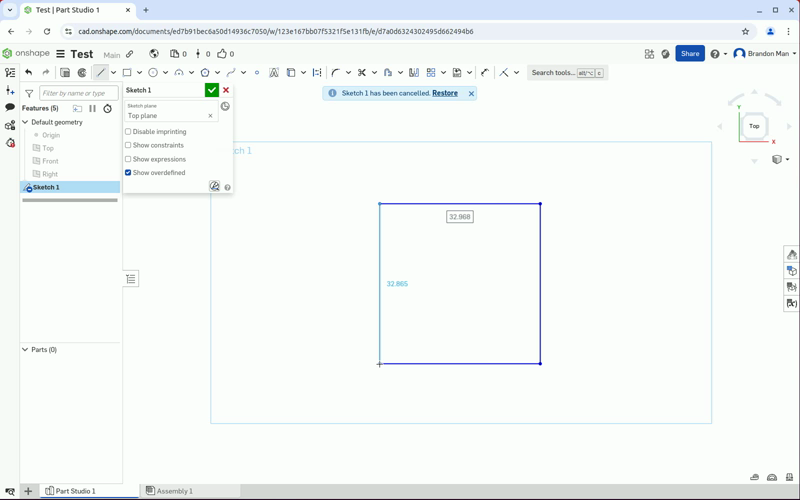
key(esc)
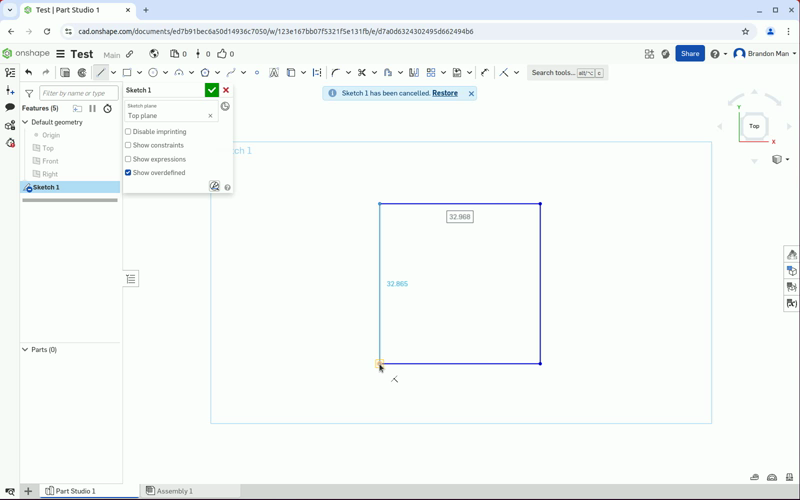
mouse_move(475, 242)
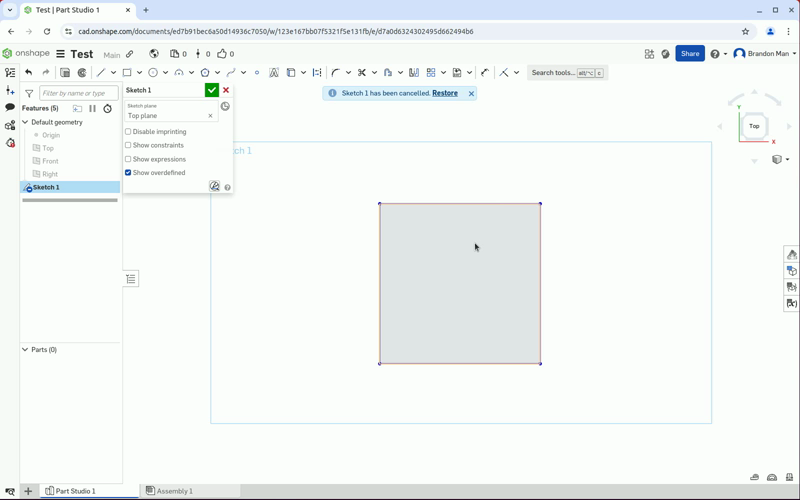
click(475, 242)
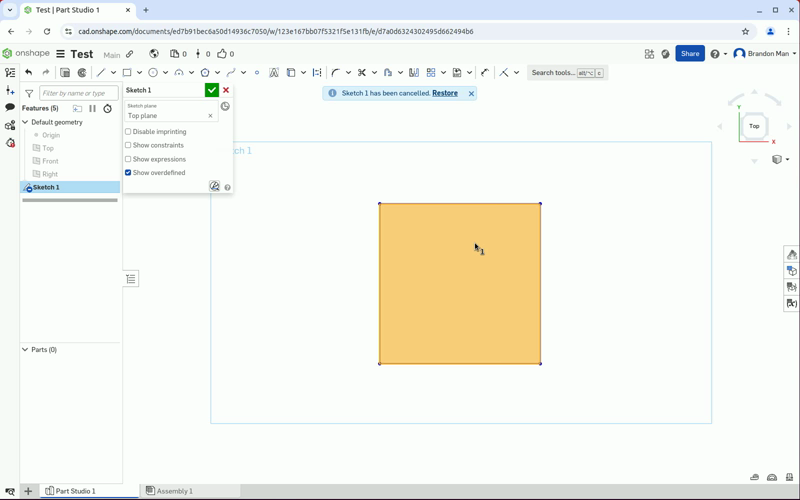
mouse_move(73, 352)
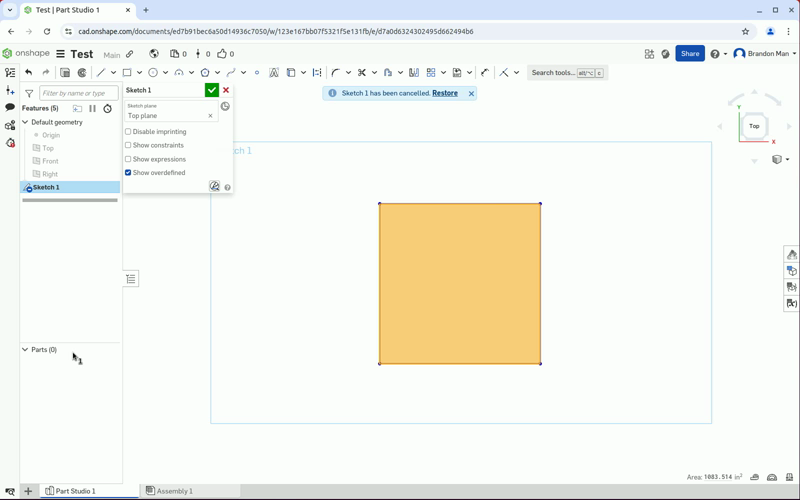
key(shift+y)
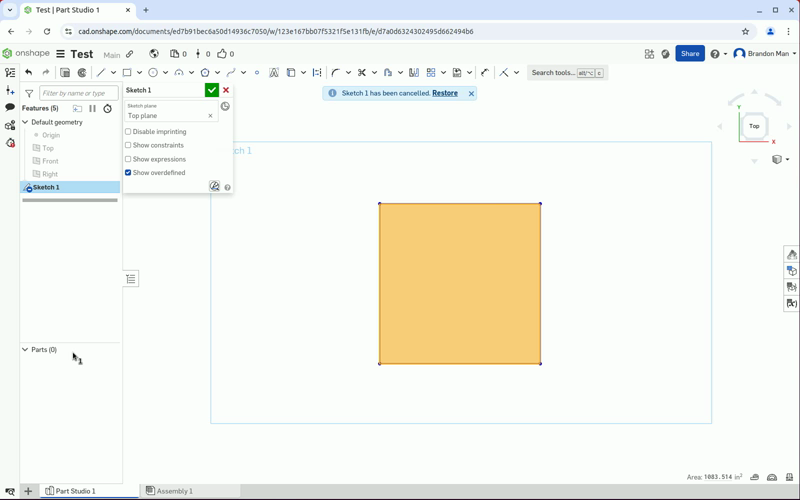
key(shift+e)
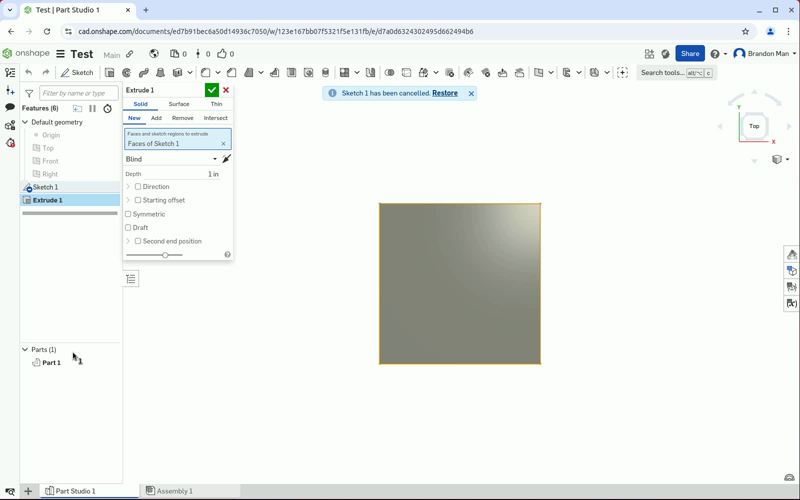
mouse_move(143, 106)
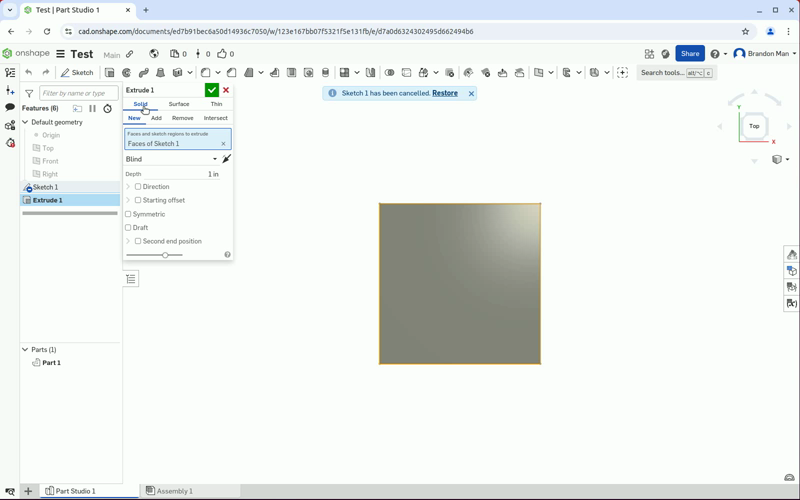
click(143, 106)
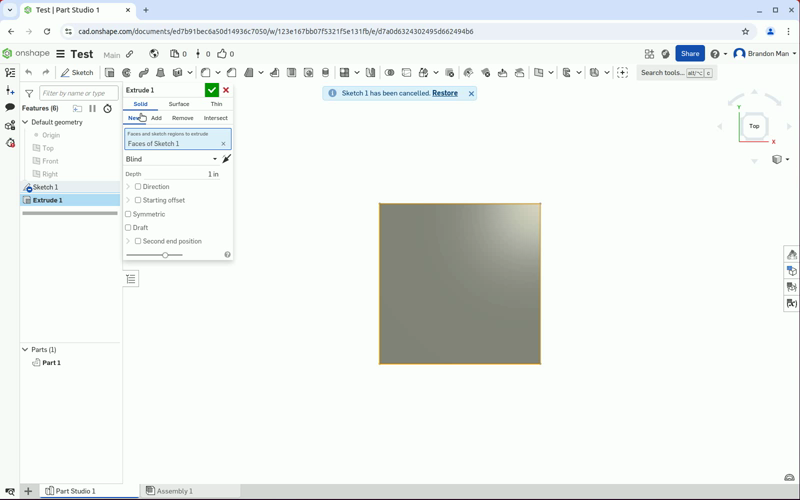
mouse_move(137, 120)
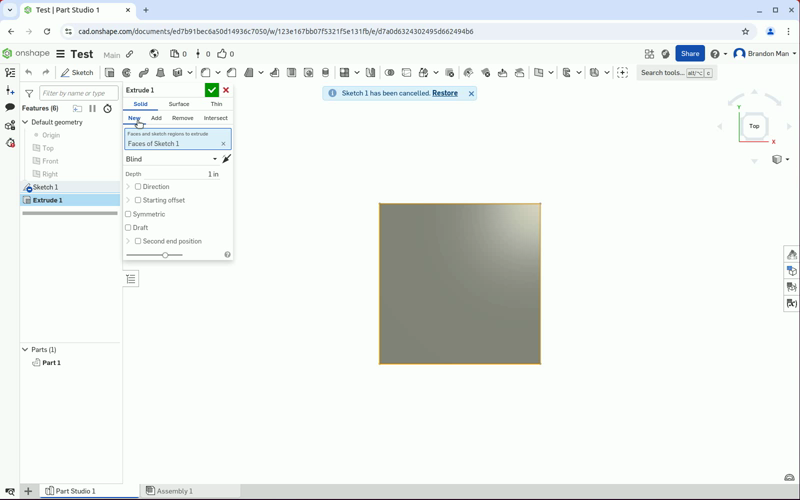
click(137, 120)
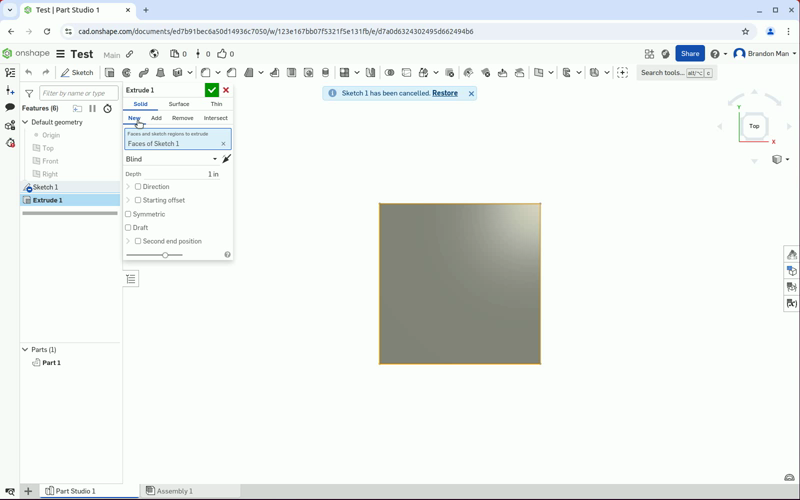
key(tab, 4)
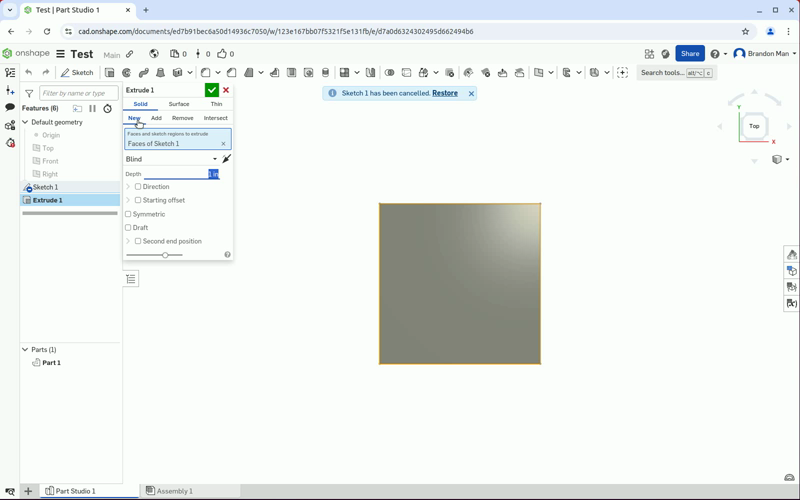
text(19.738)
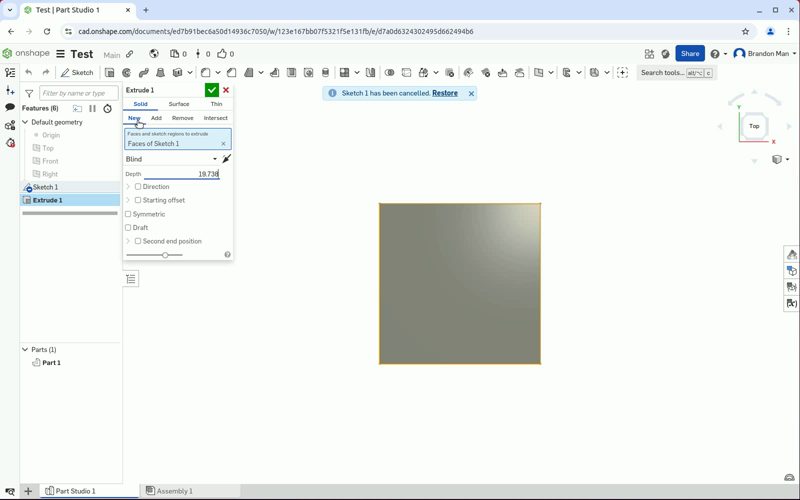
key(enter)
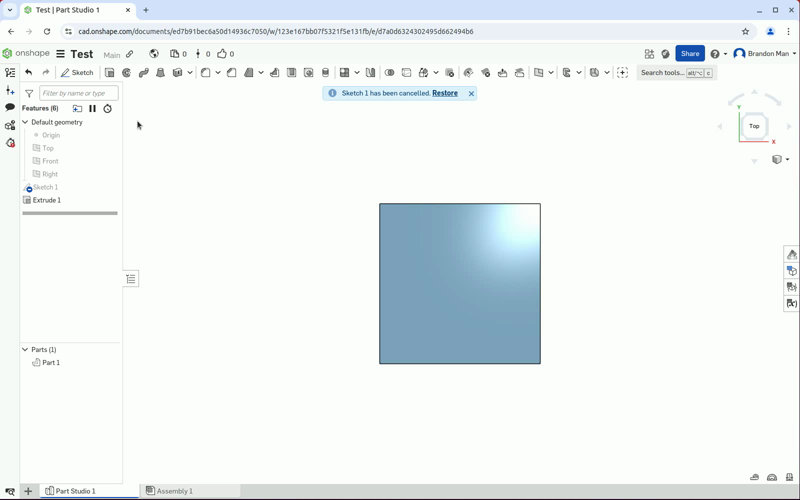
key(shift+h)
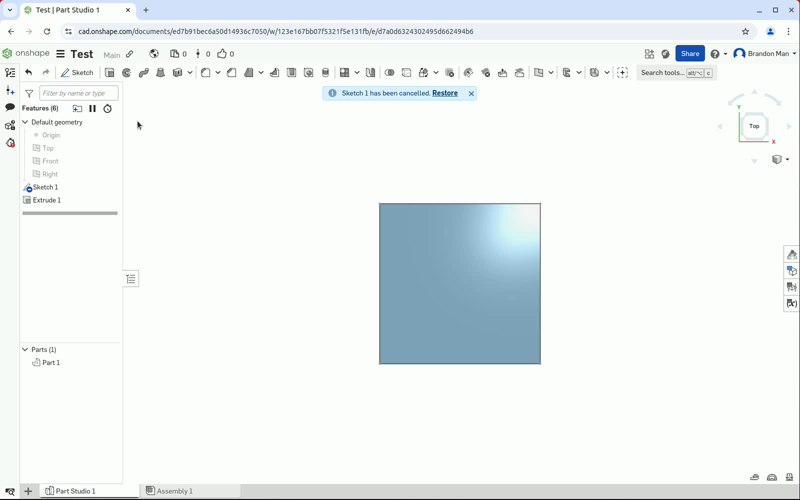
key(shift+h)
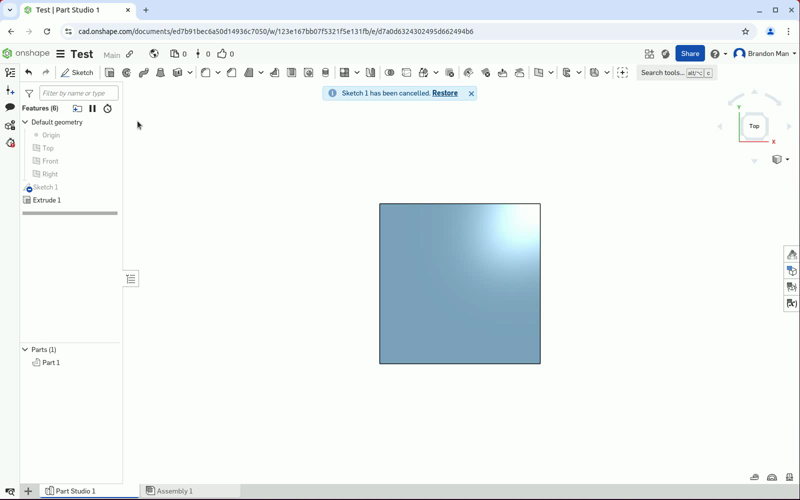
mouse_move(73, 189)
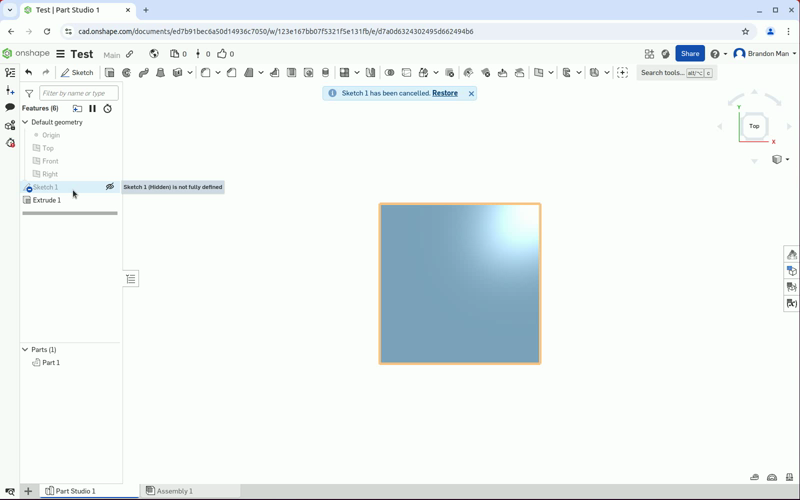
click(73, 189)
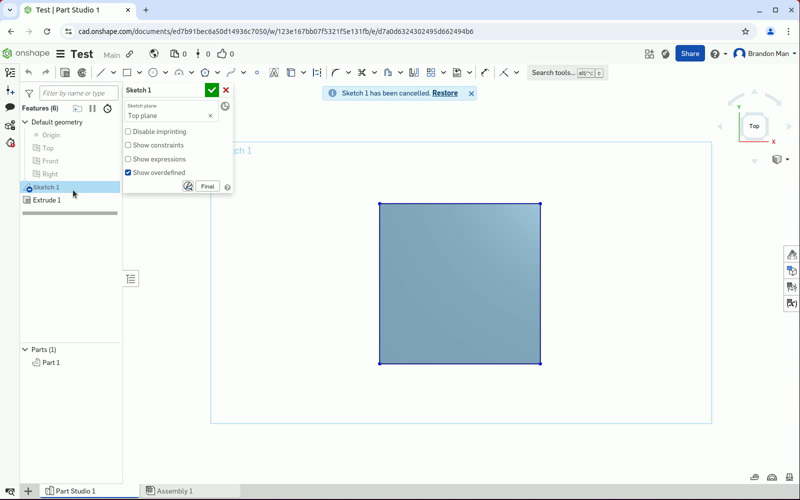
mouse_move(229, 92)
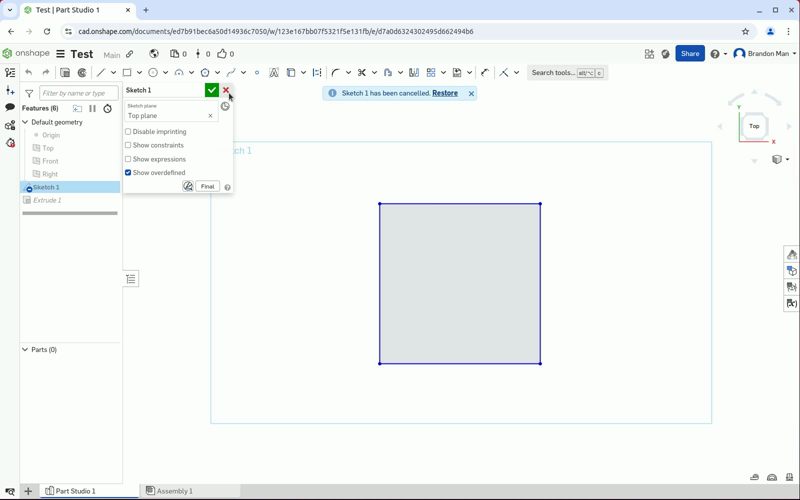
click(229, 92)
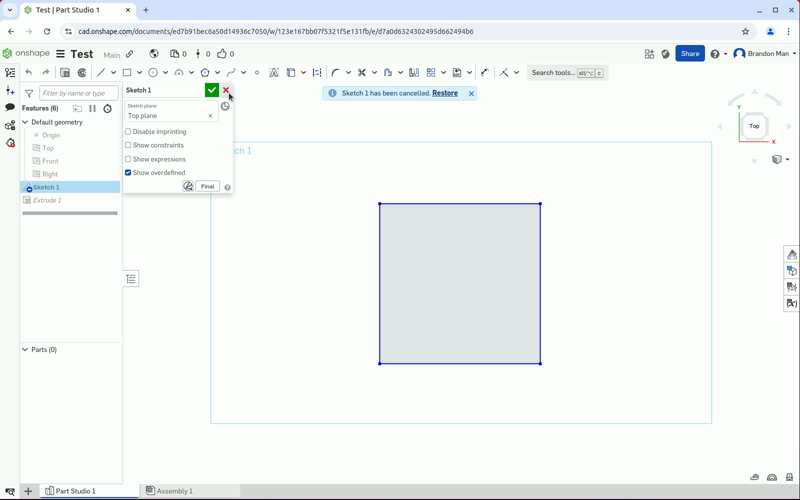
key(shift+s)
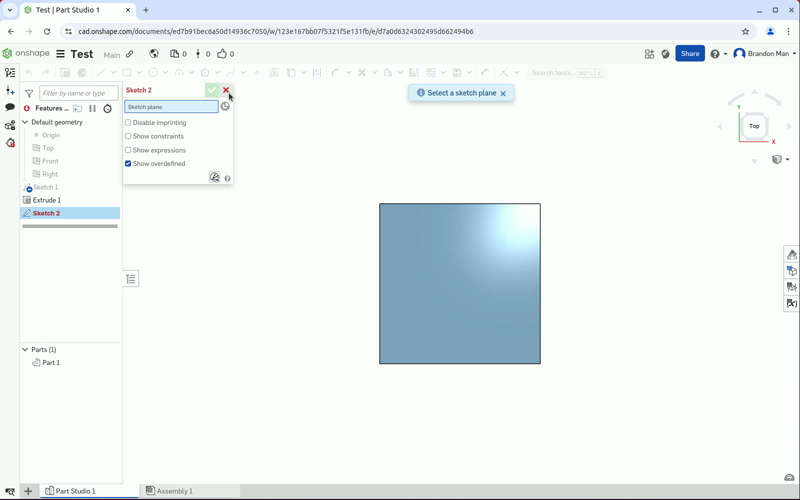
mouse_move(73, 150)
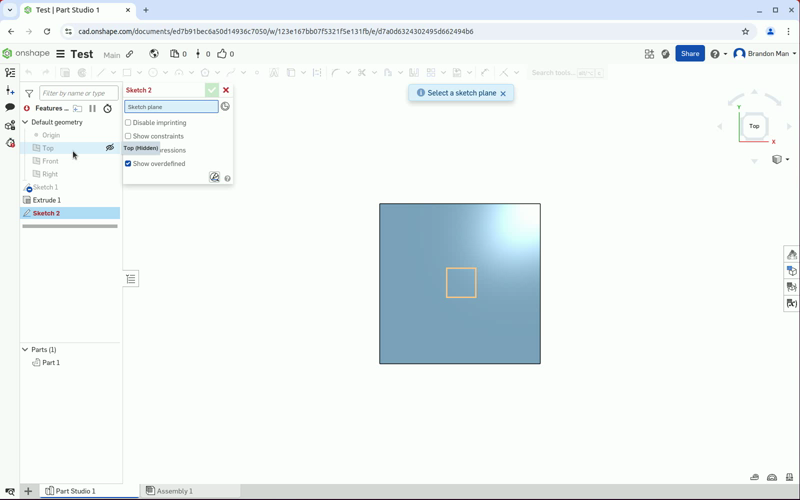
click(73, 150)
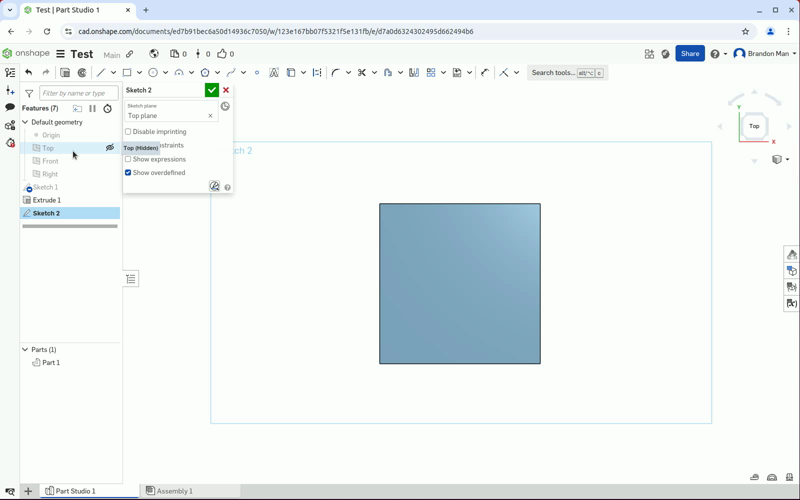
mouse_move(73, 352)
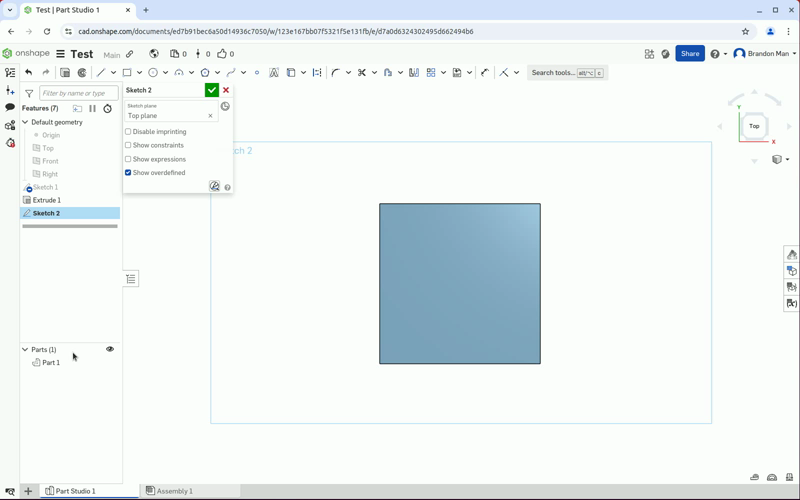
key(y)
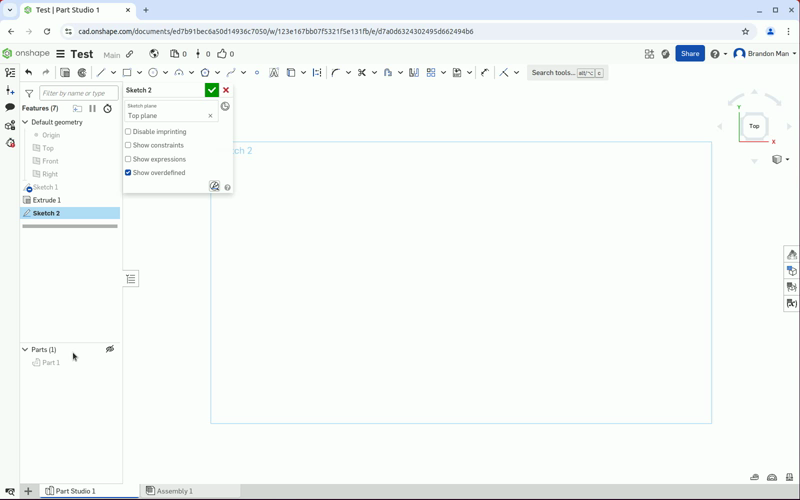
key(c)
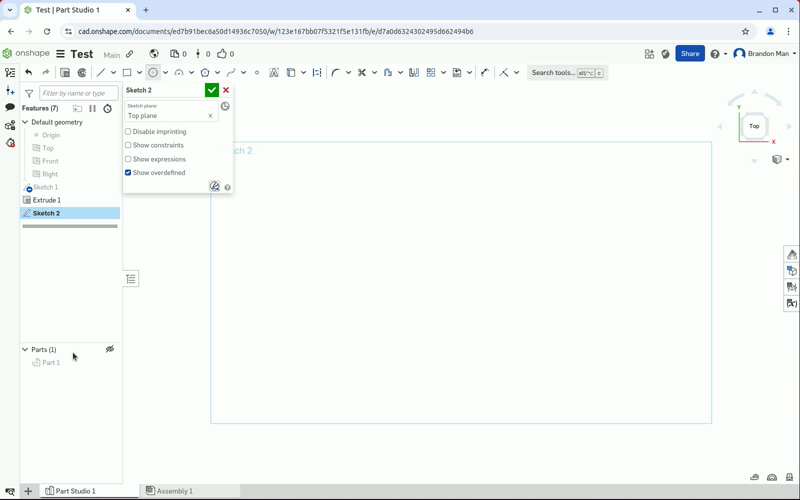
key_down(shift)
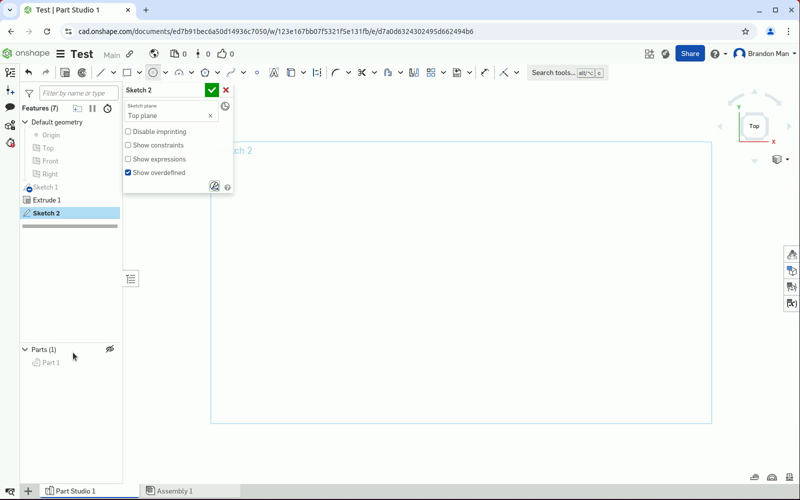
mouse_move(492, 251)
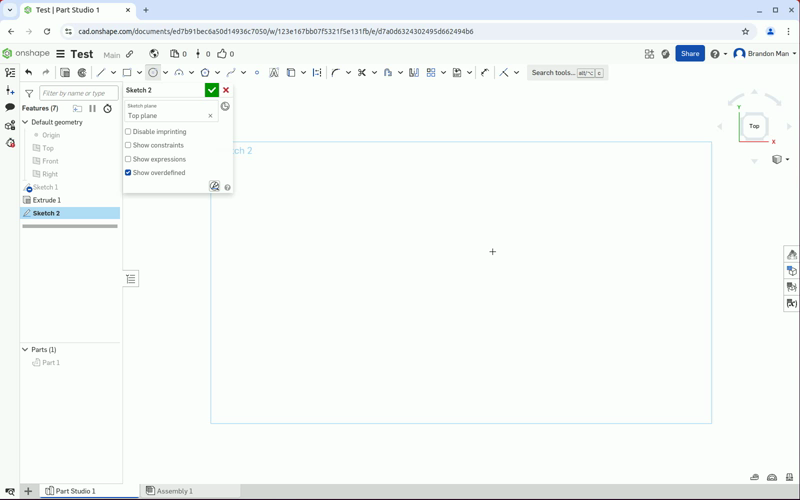
click(492, 251)
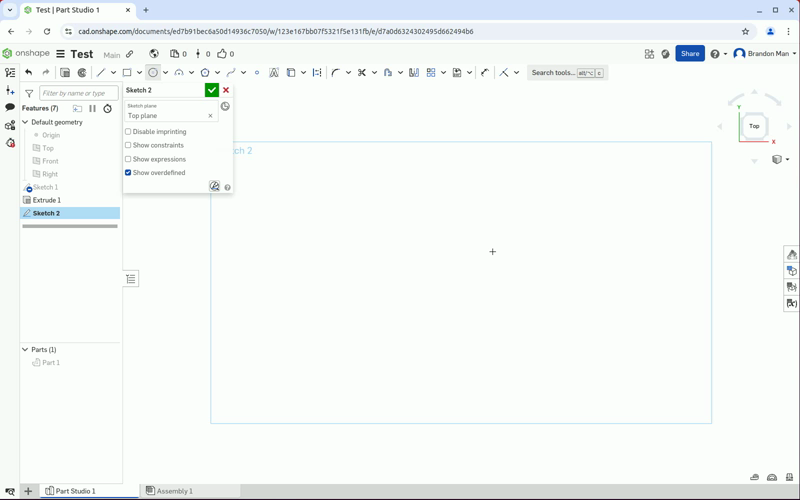
key_up(shift)
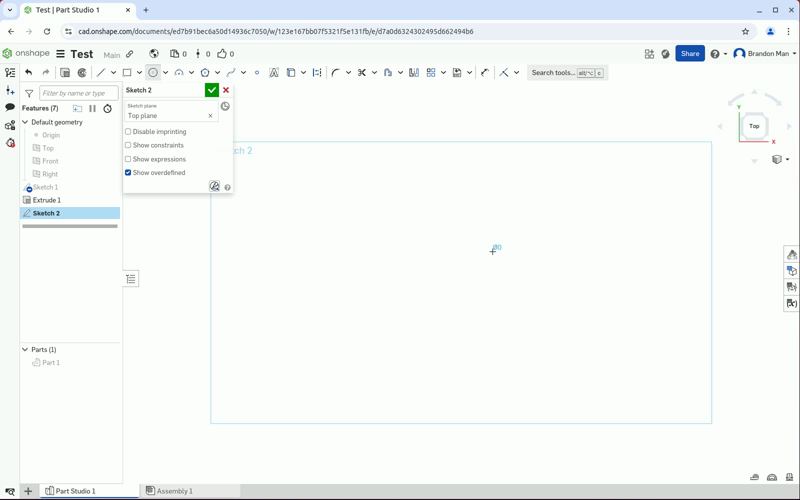
mouse_move(507, 251)
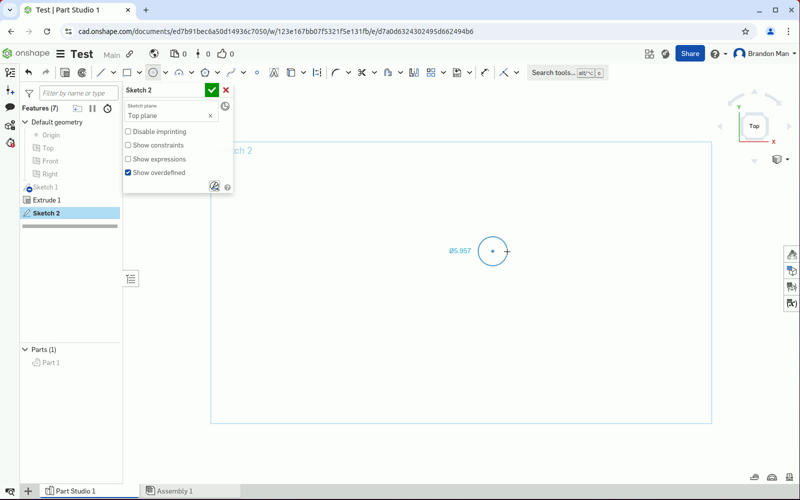
click(507, 251)
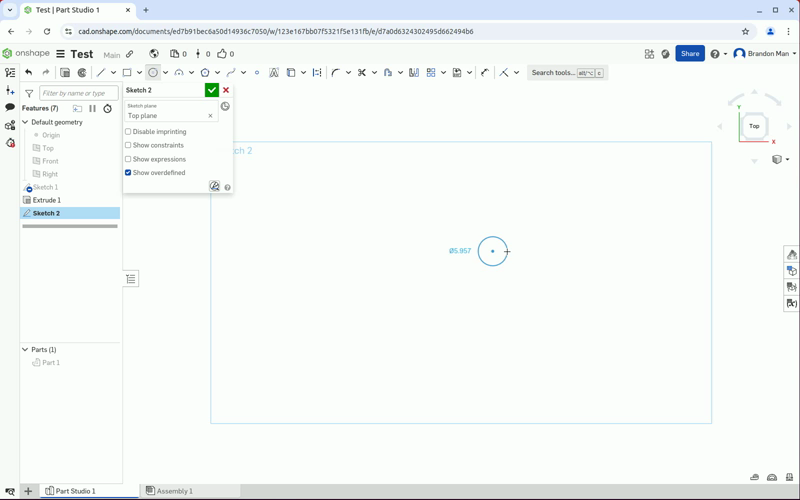
key(esc)
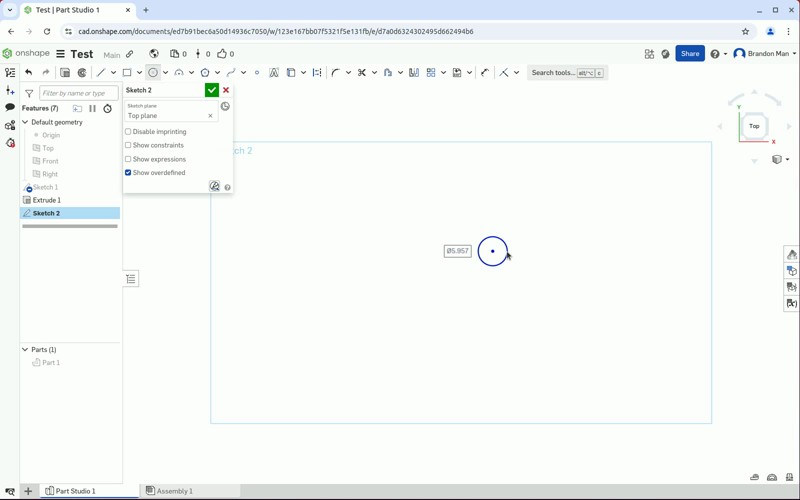
mouse_move(496, 243)
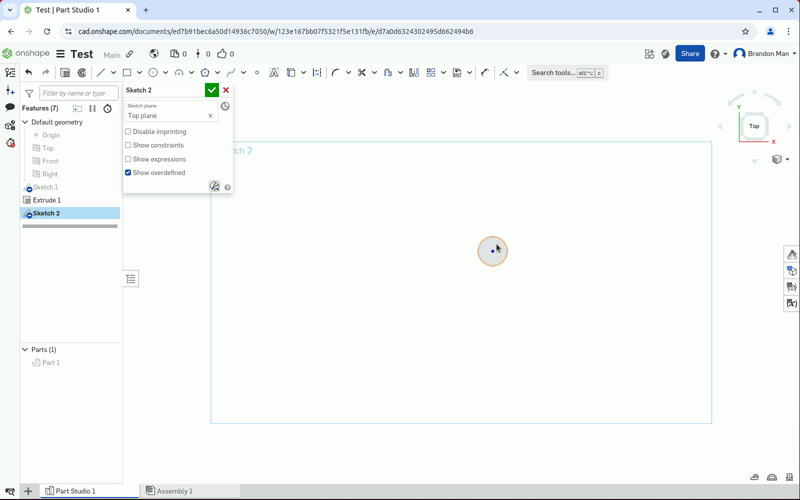
scroll(6)
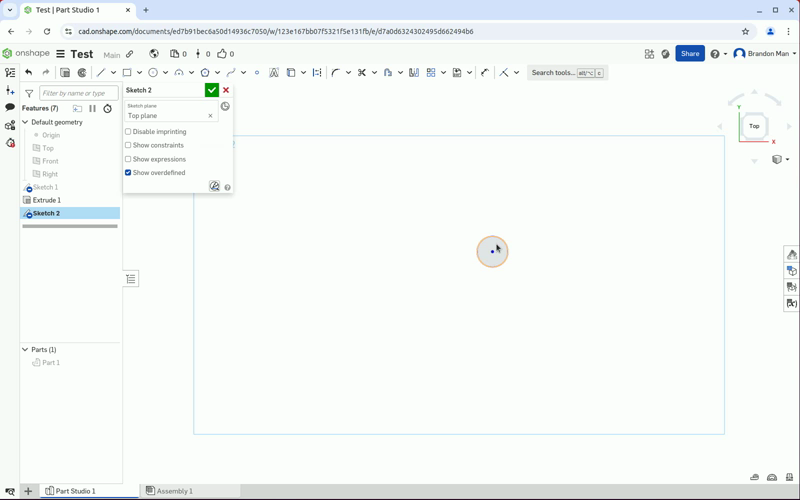
scroll(6)
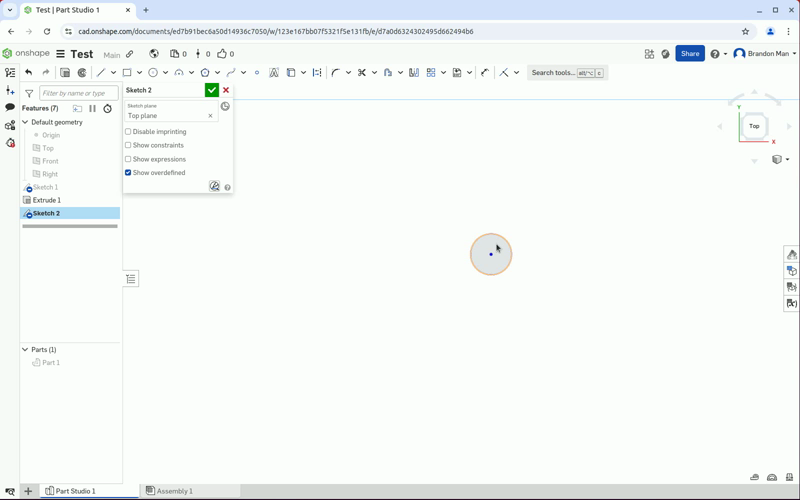
scroll(6)
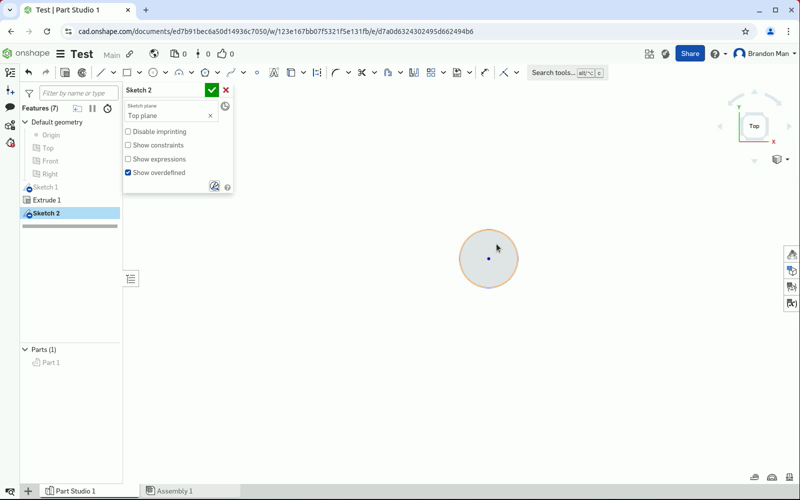
scroll(6)
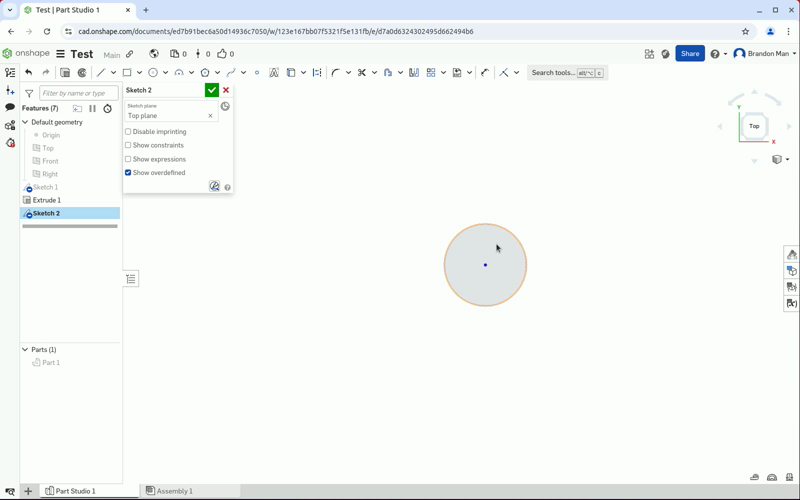
scroll(6)
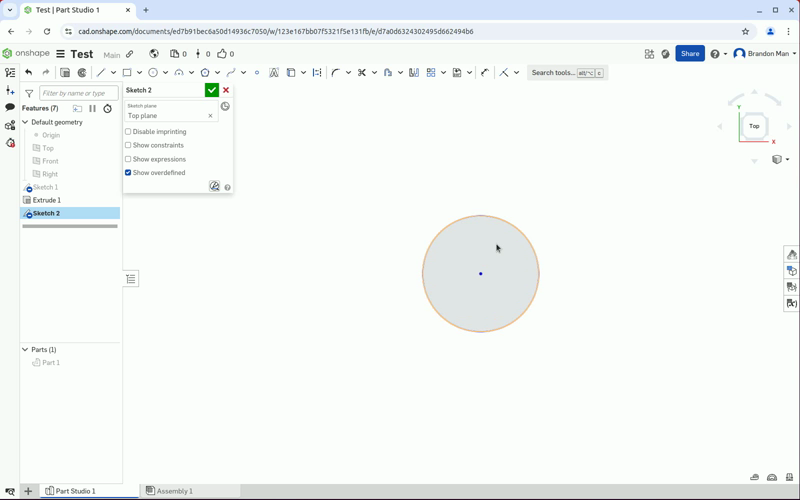
scroll(6)
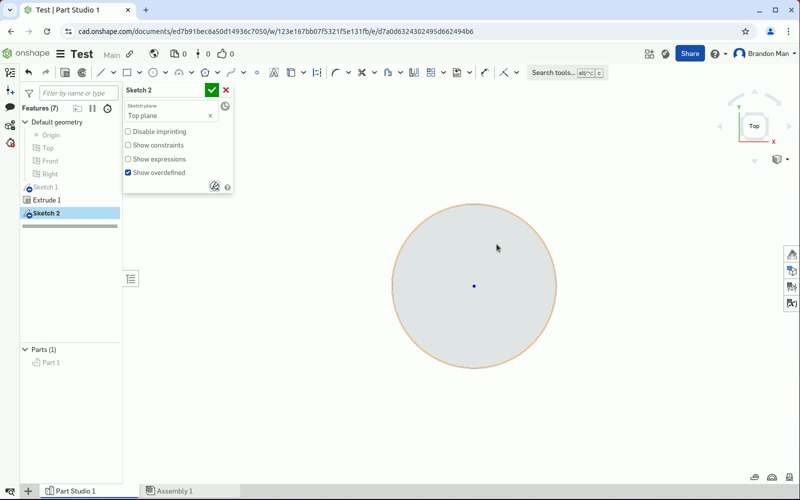
scroll(6)
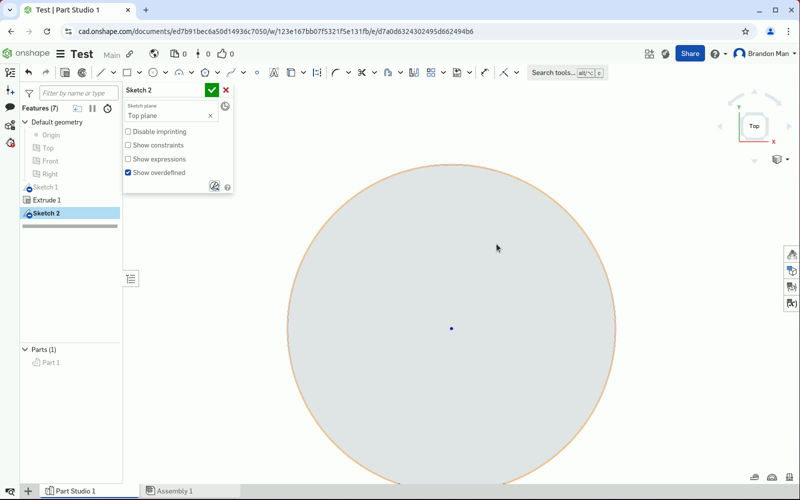
click(496, 243)
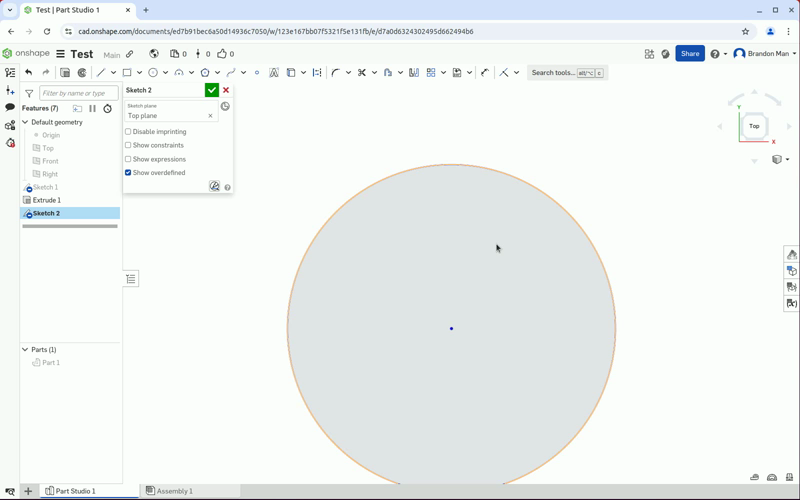
scroll(-6)
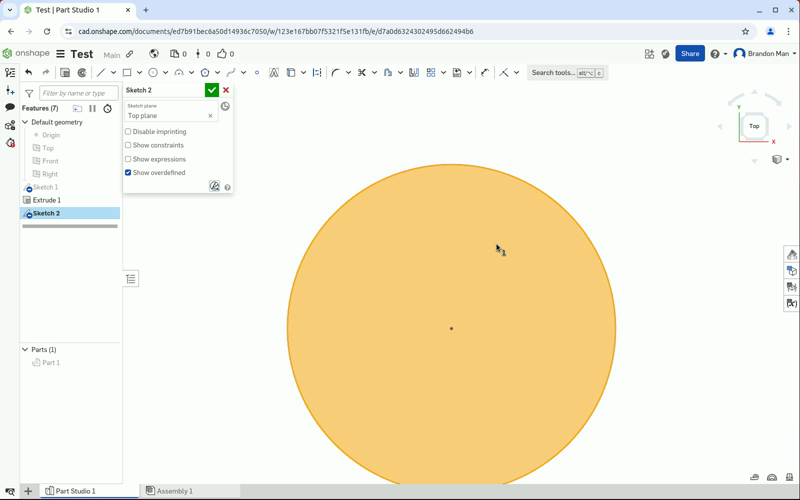
scroll(-6)
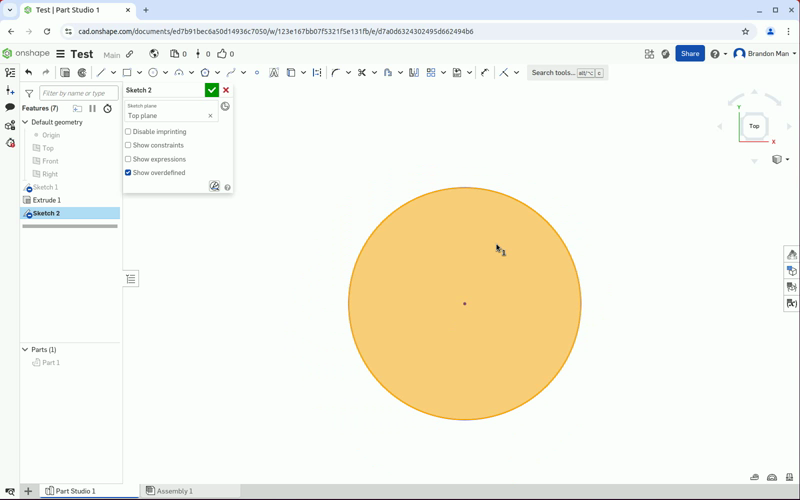
scroll(-6)
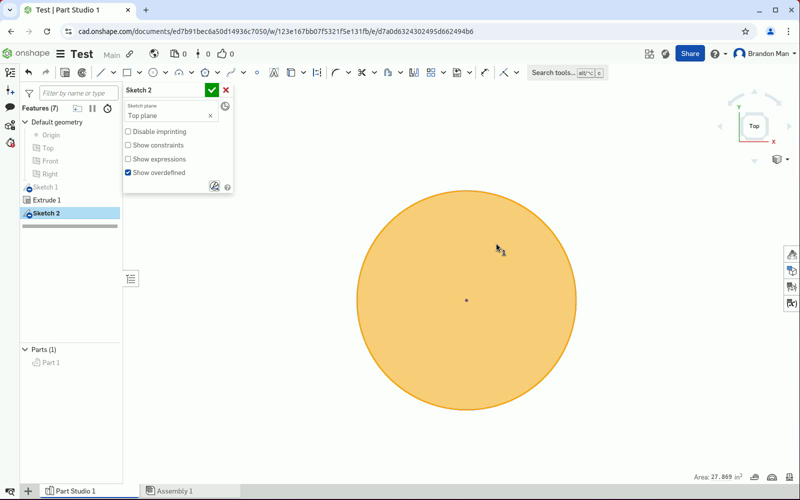
scroll(-6)
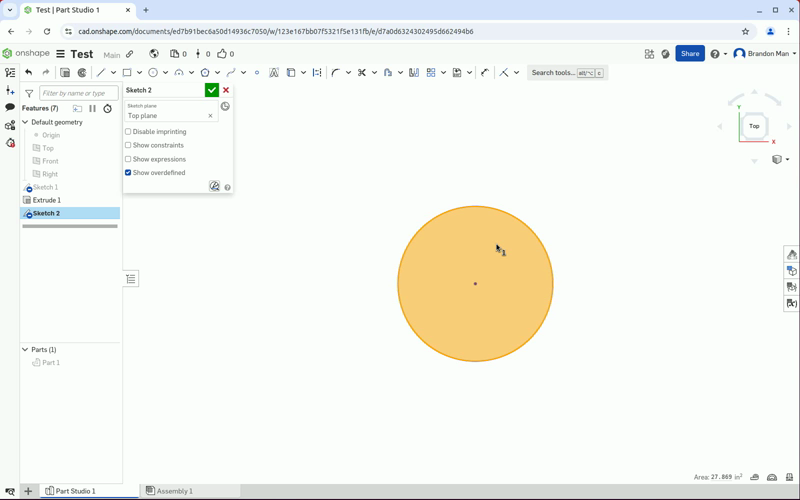
scroll(-6)
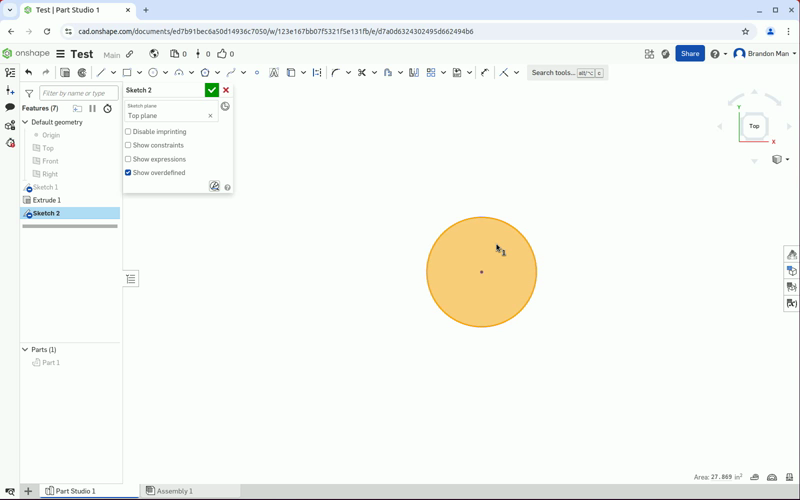
scroll(-6)
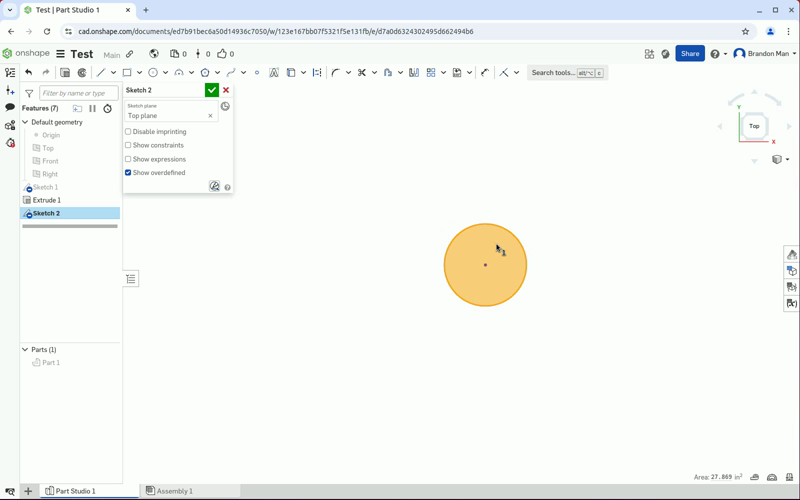
scroll(-6)
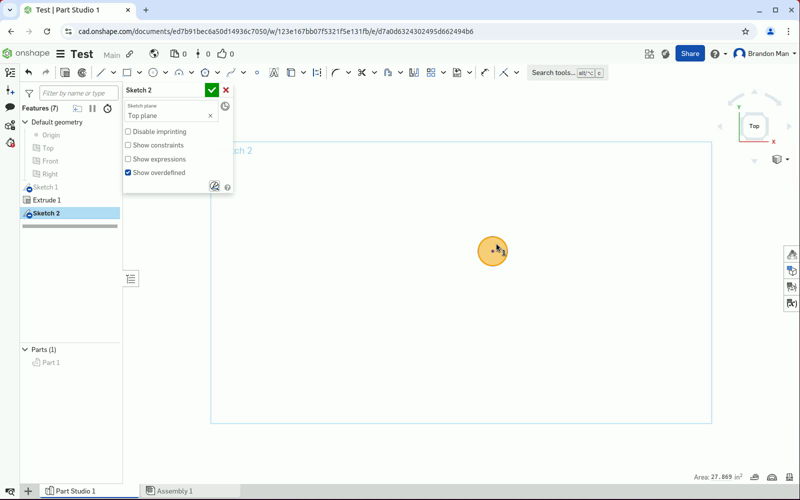
mouse_move(73, 352)
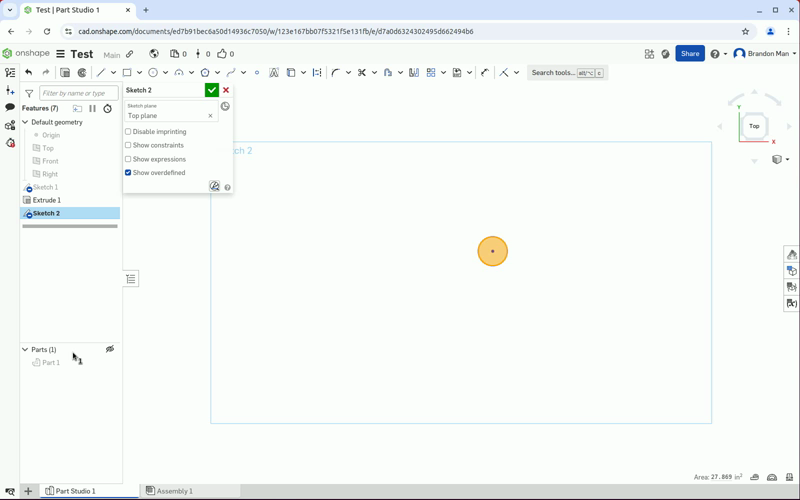
key(shift+y)
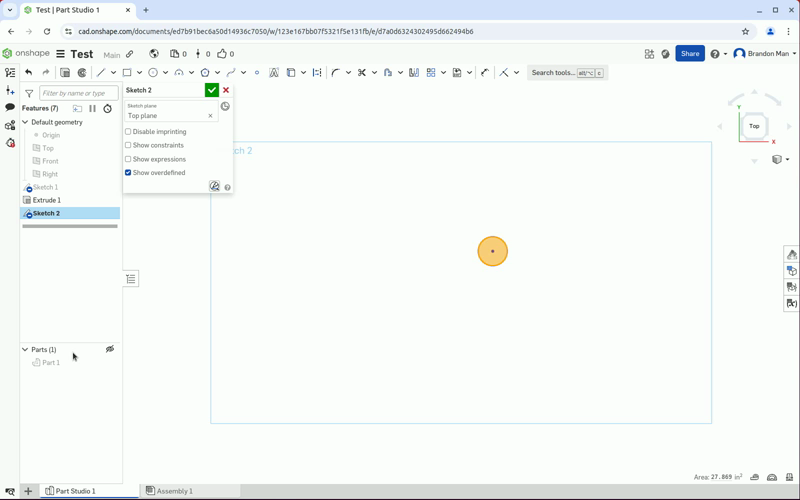
key(shift+e)
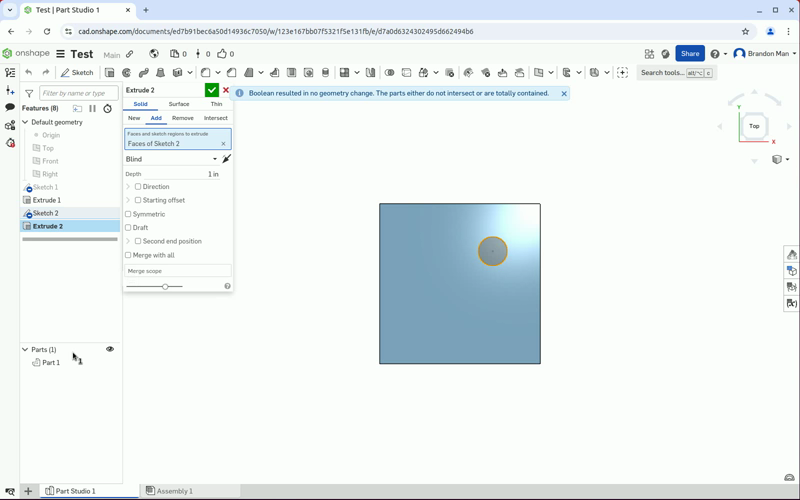
mouse_move(143, 106)
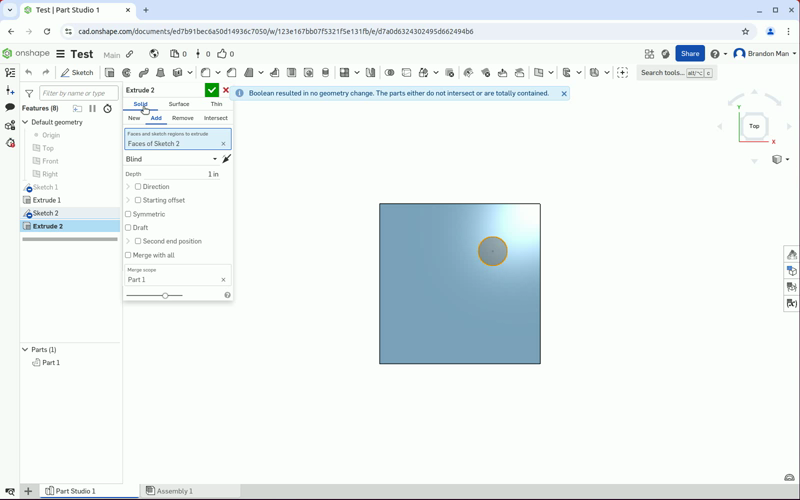
click(143, 106)
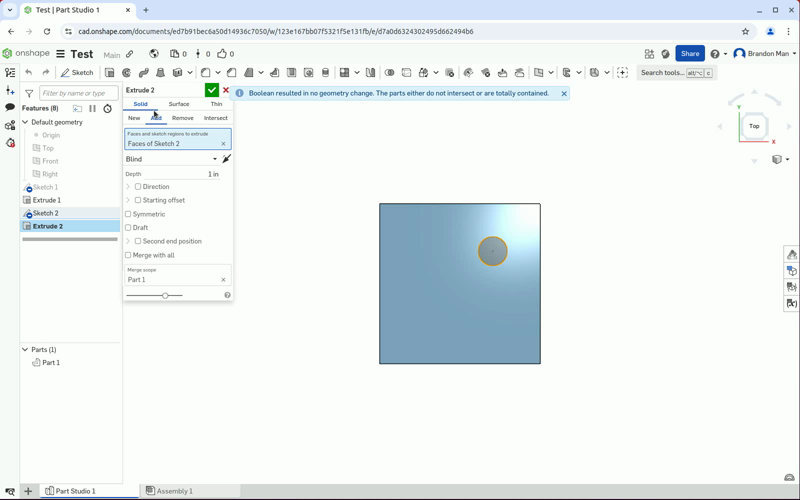
mouse_move(186, 120)
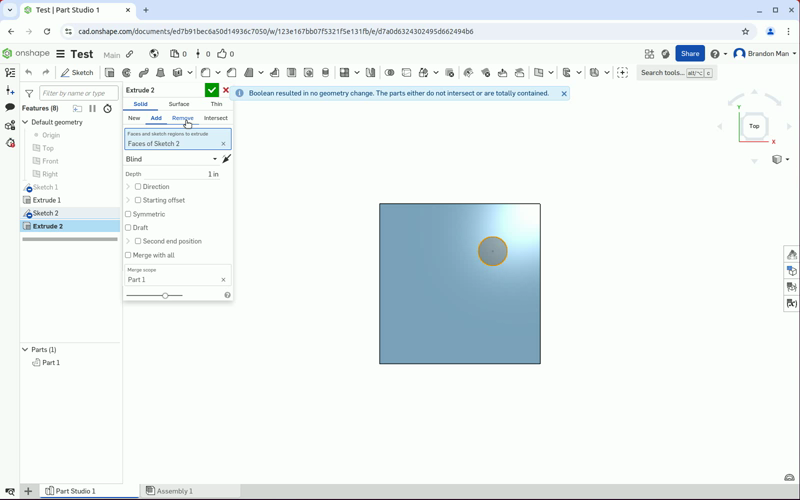
click(186, 120)
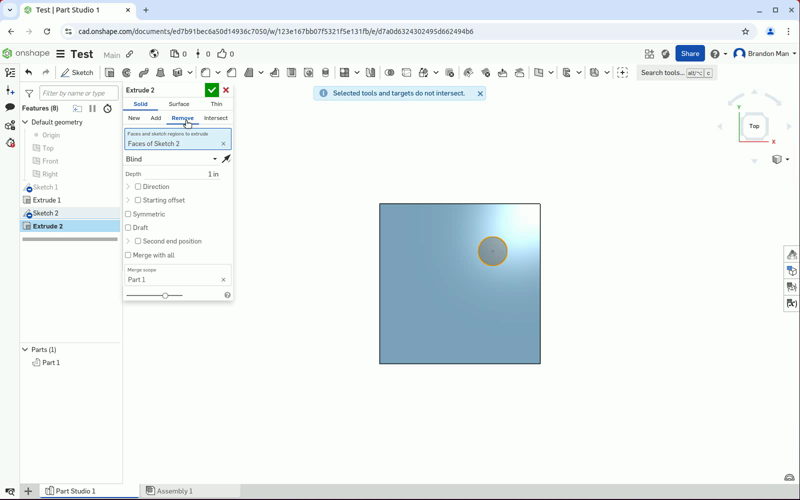
key(tab, 4)
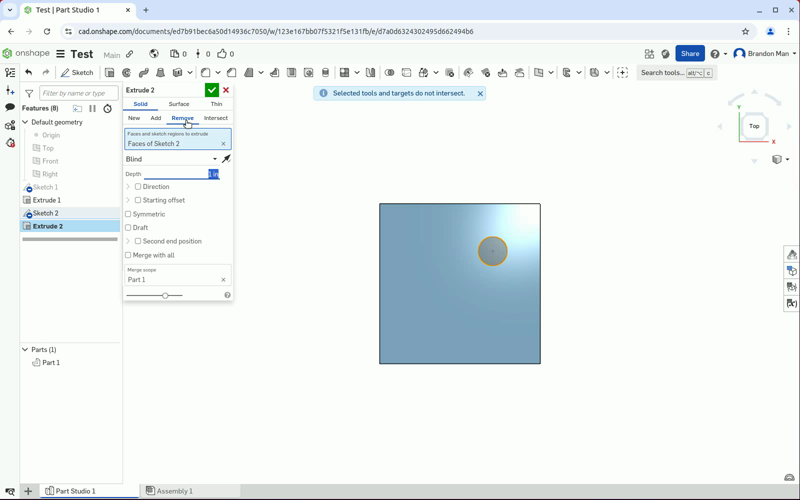
text(-19.738)
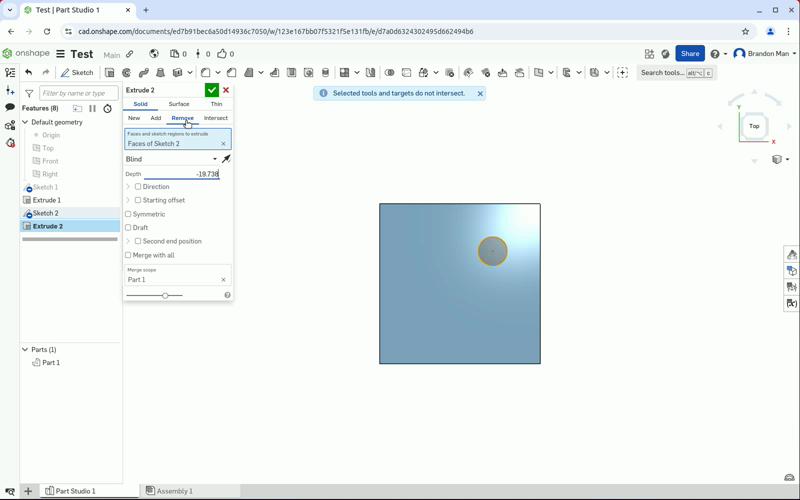
key(tab, 6)
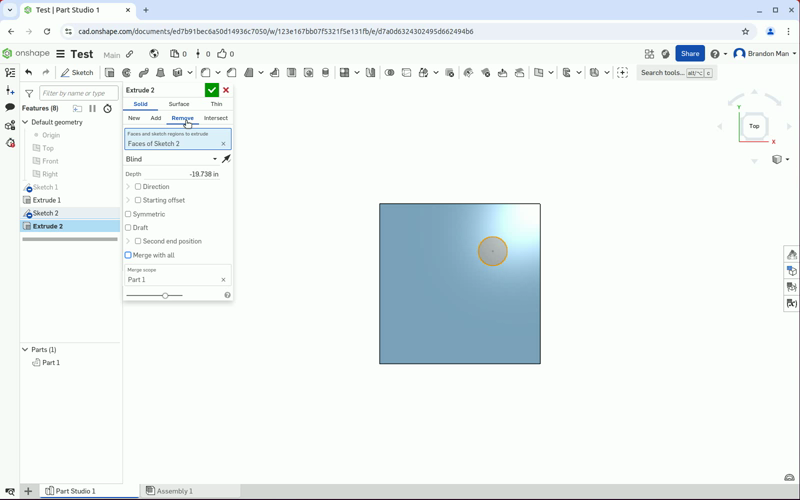
key(space)
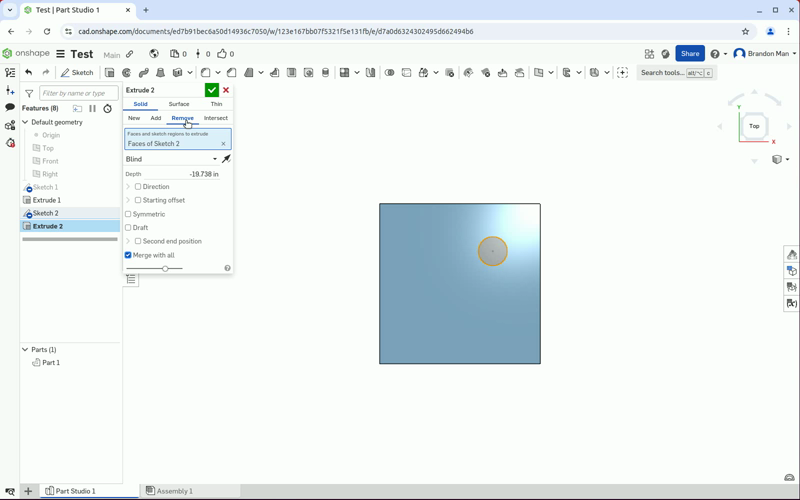
key(enter)
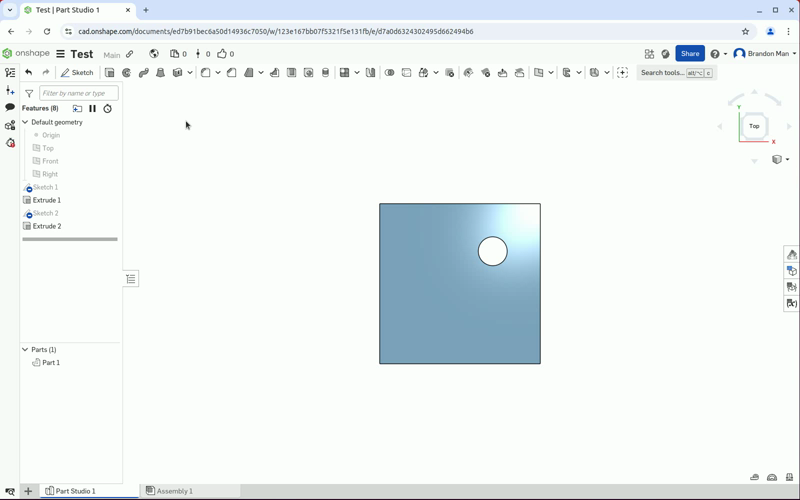
key(shift+h)
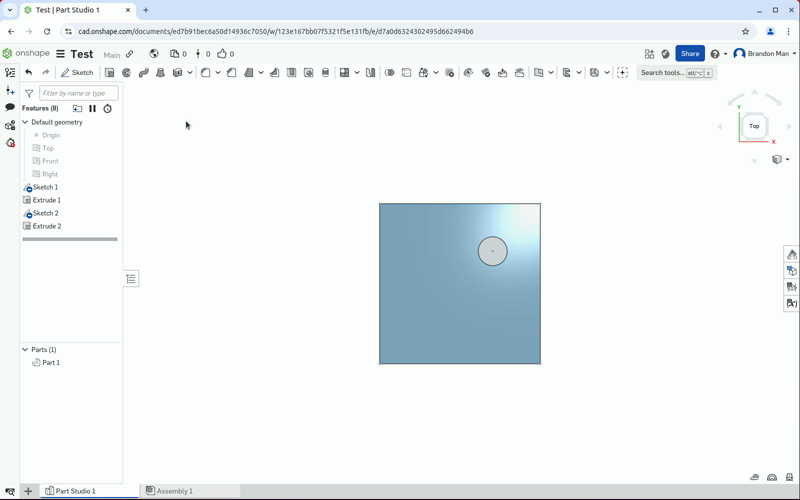
key(shift+h)
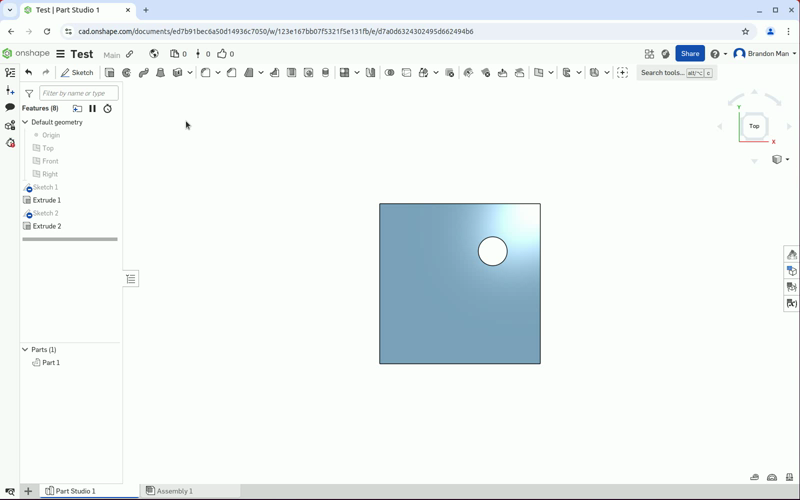
mouse_move(73, 189)
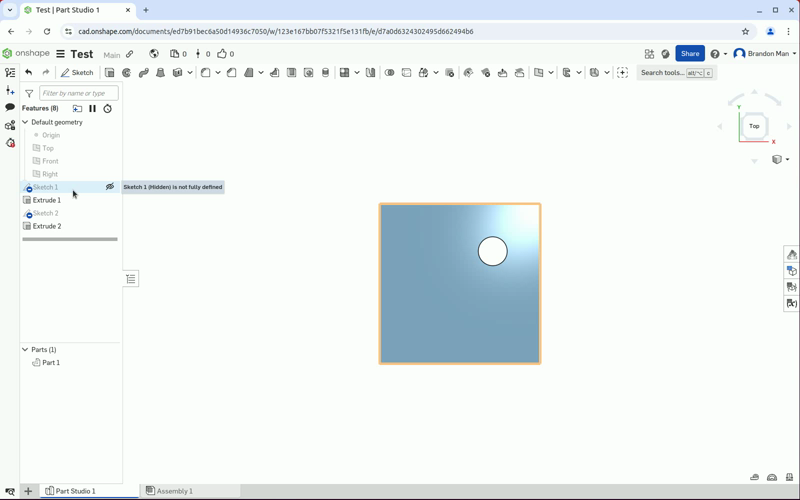
click(73, 189)
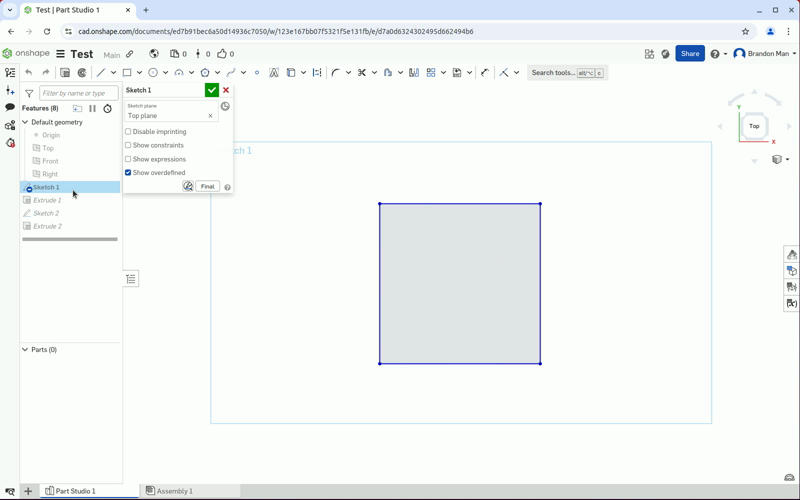
mouse_move(229, 92)
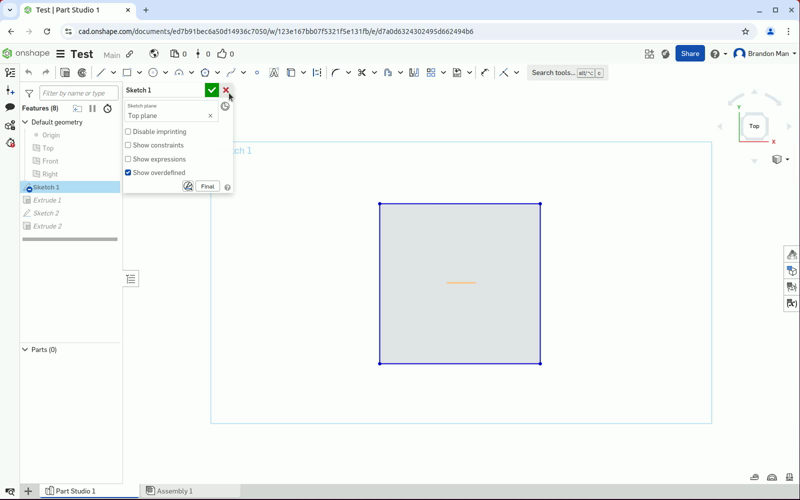
click(229, 92)
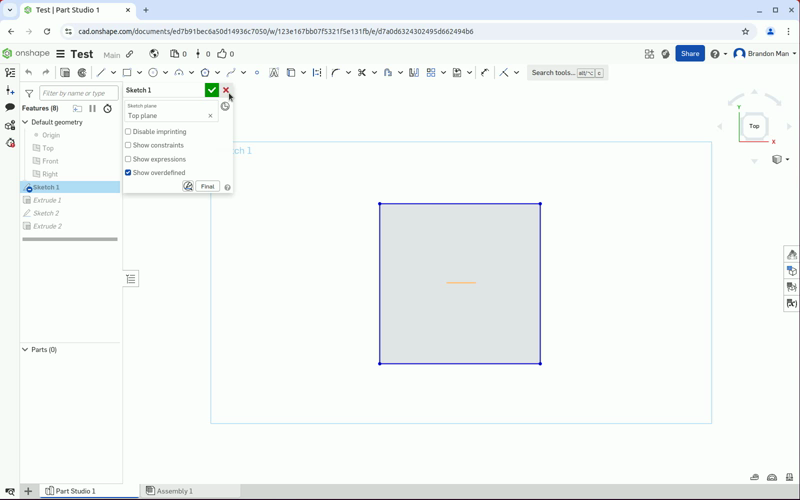
key(shift+s)
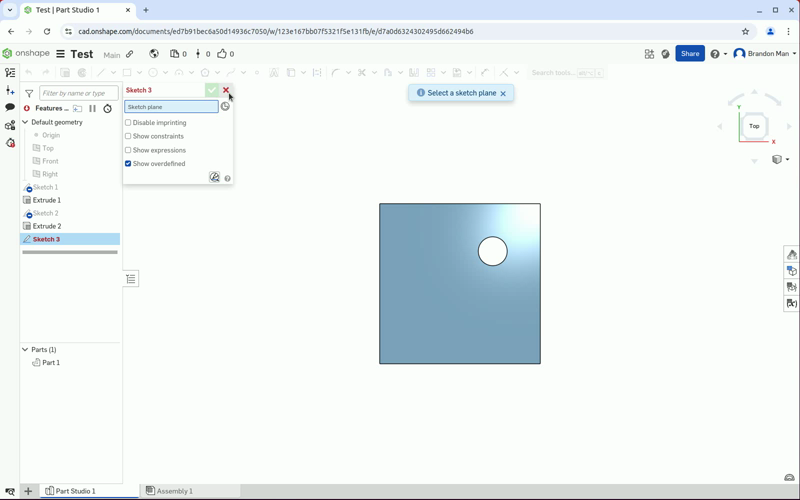
mouse_move(73, 150)
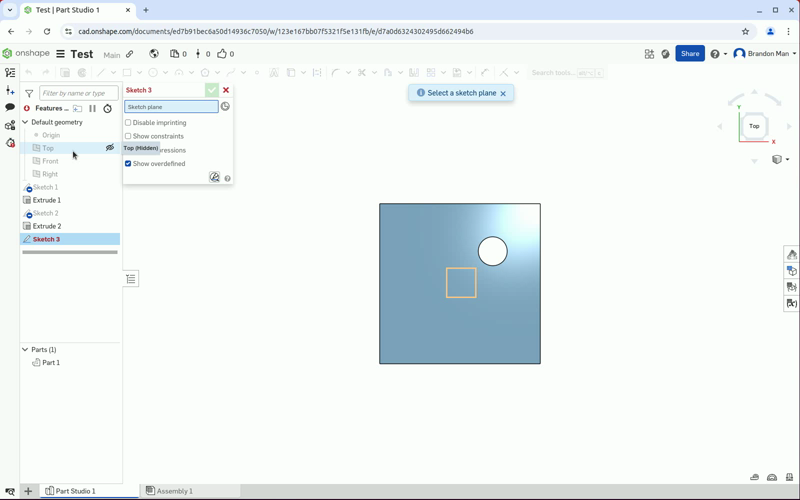
click(73, 150)
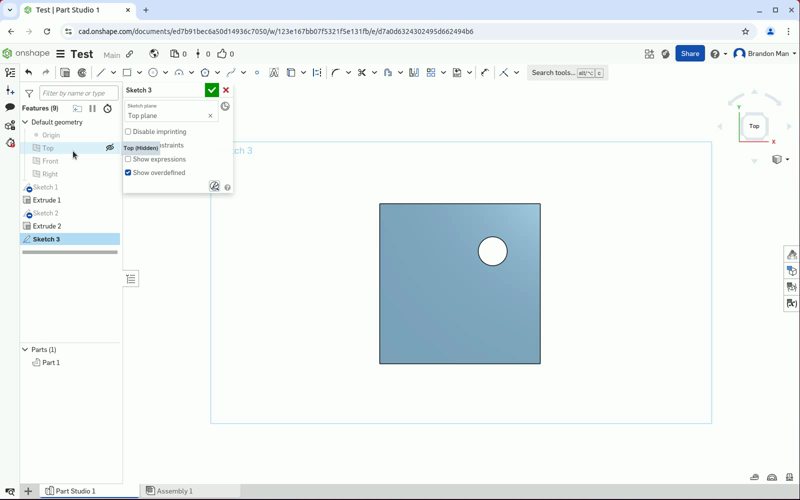
mouse_move(73, 352)
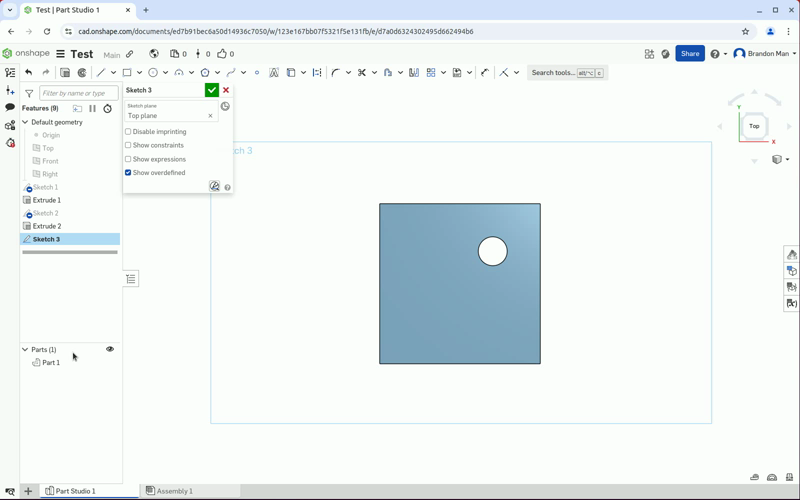
key(y)
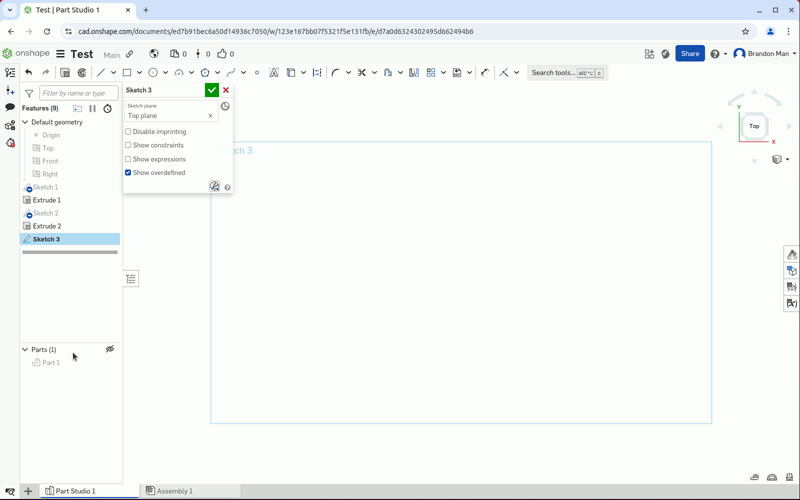
key(c)
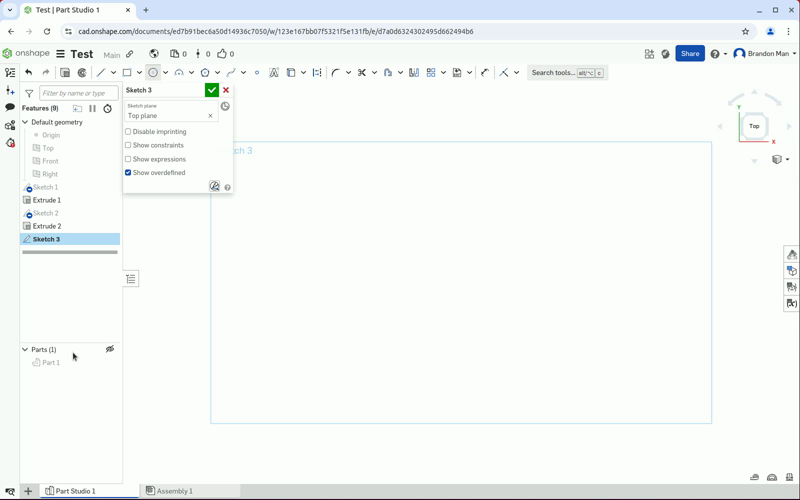
key_down(shift)
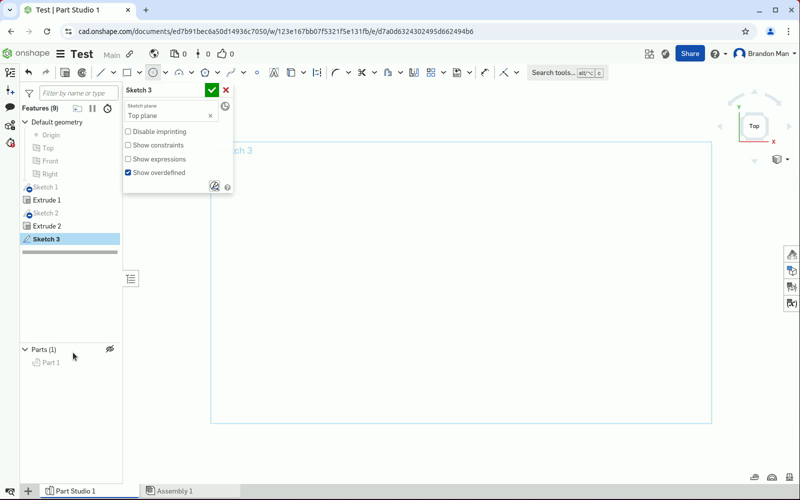
mouse_move(428, 251)
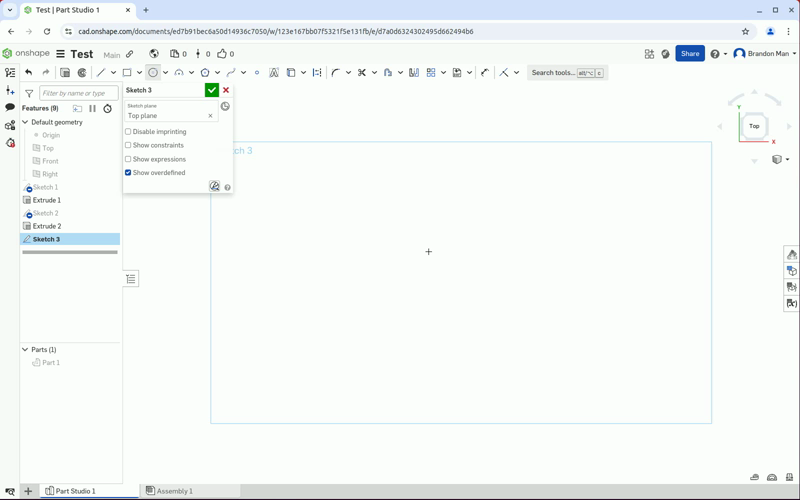
click(428, 251)
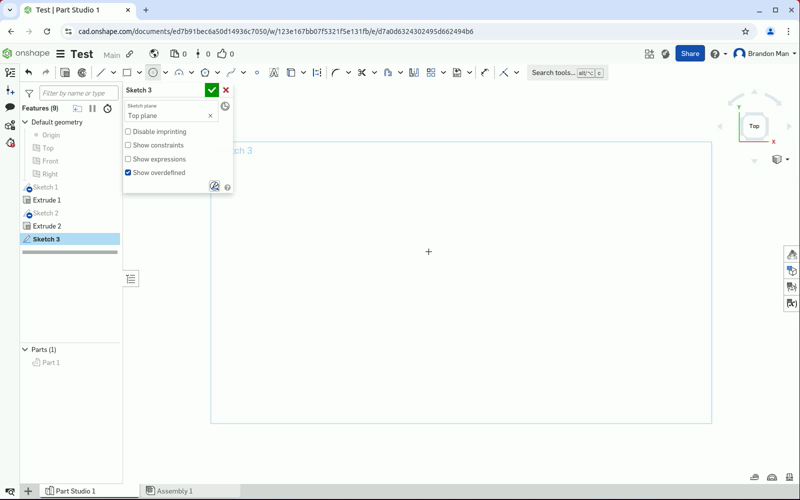
key_up(shift)
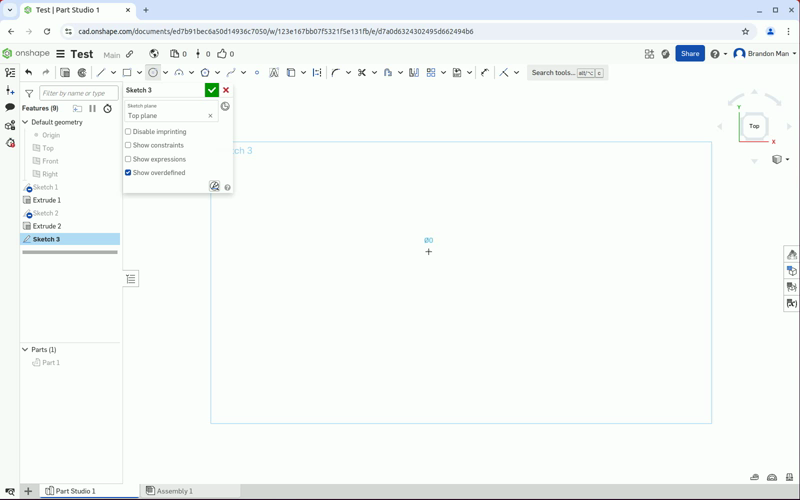
mouse_move(443, 251)
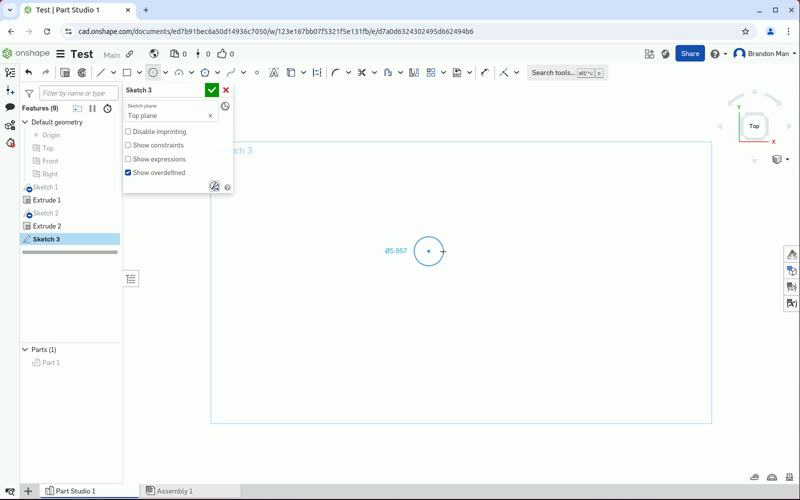
click(443, 251)
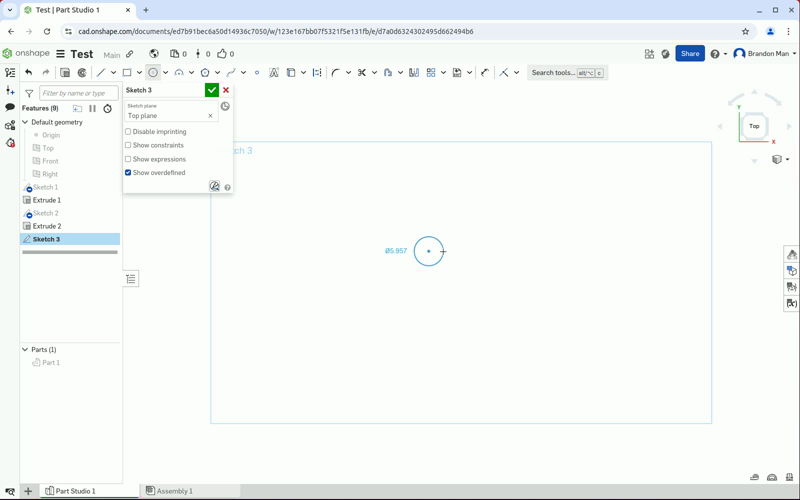
key(esc)
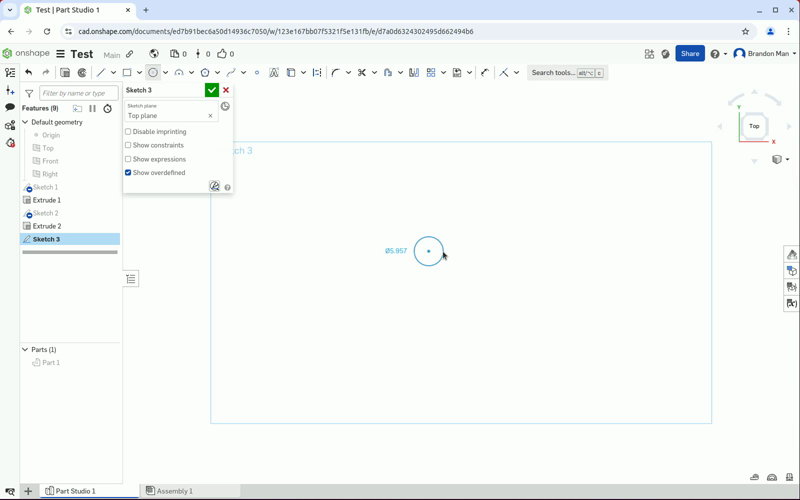
mouse_move(433, 263)
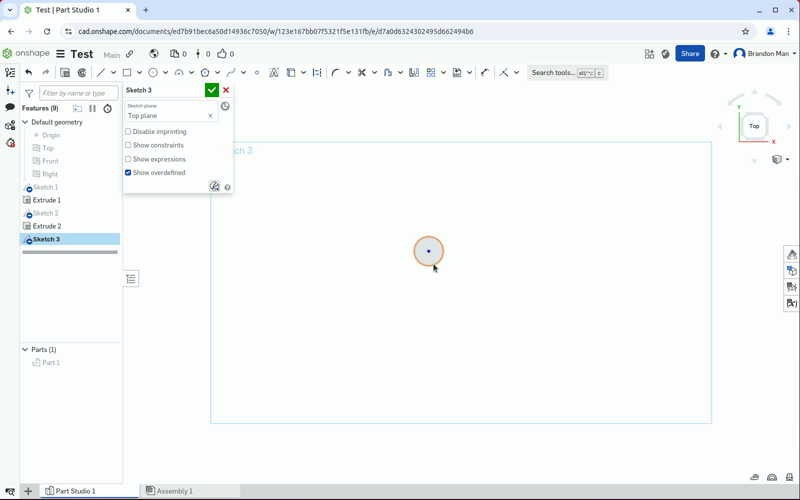
scroll(6)
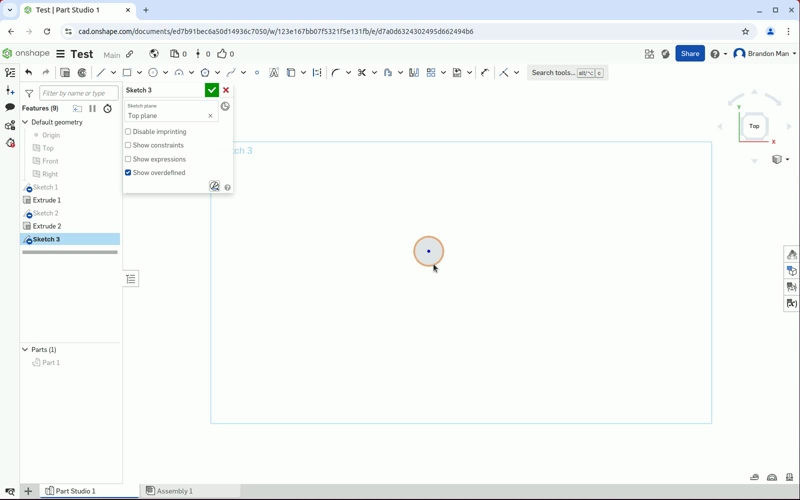
scroll(6)
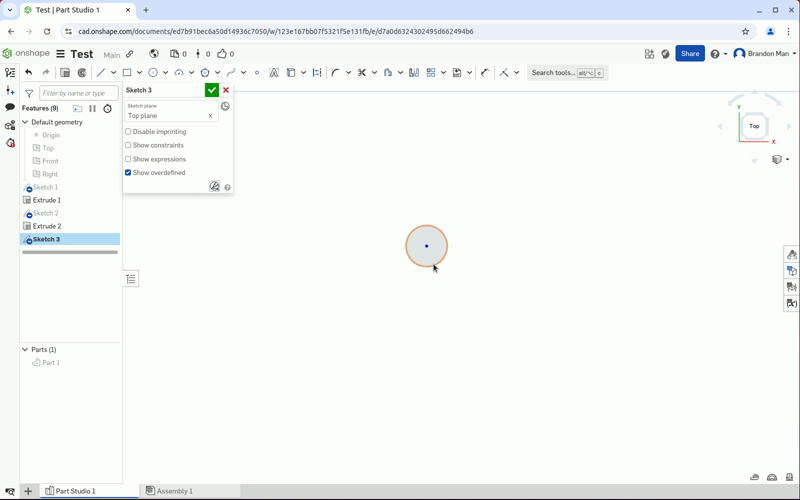
scroll(6)
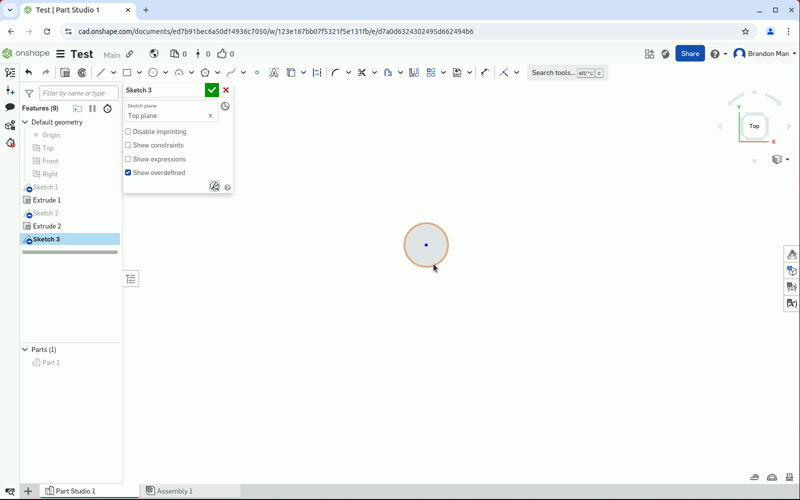
scroll(6)
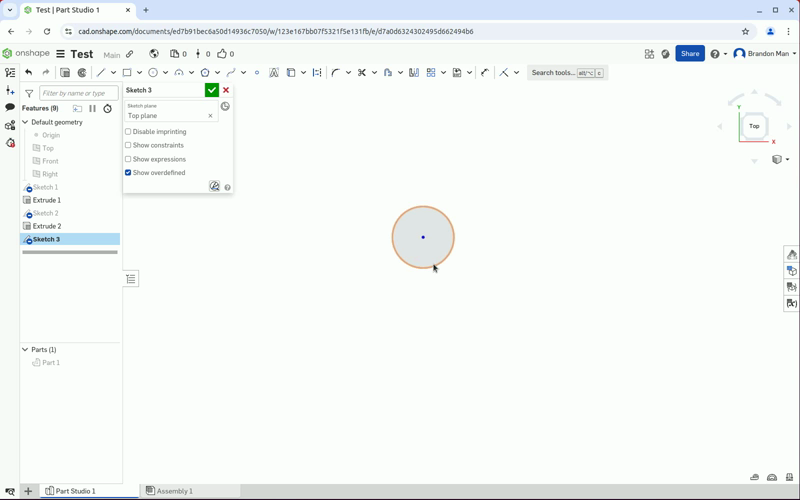
scroll(6)
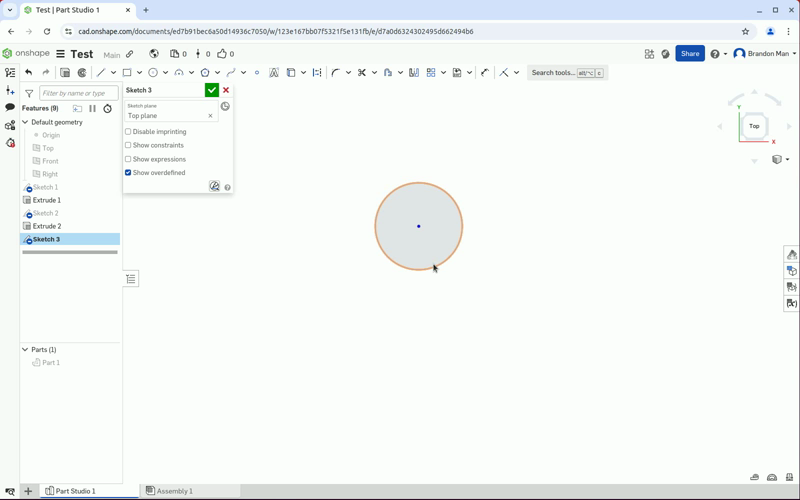
scroll(6)
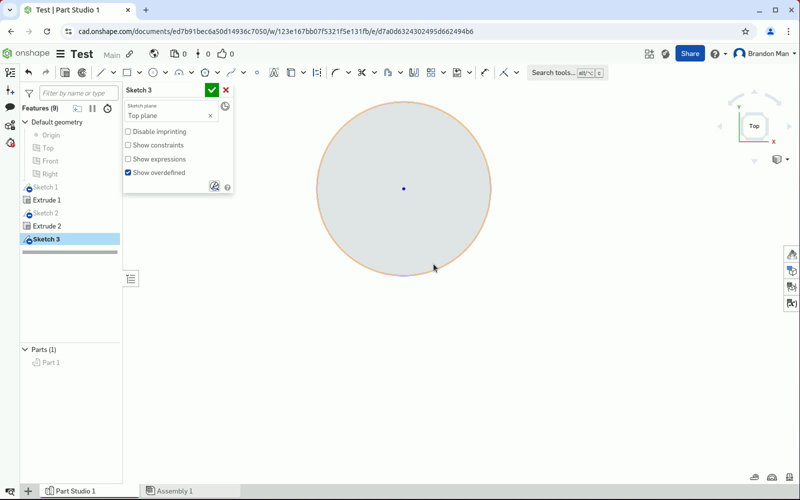
scroll(6)
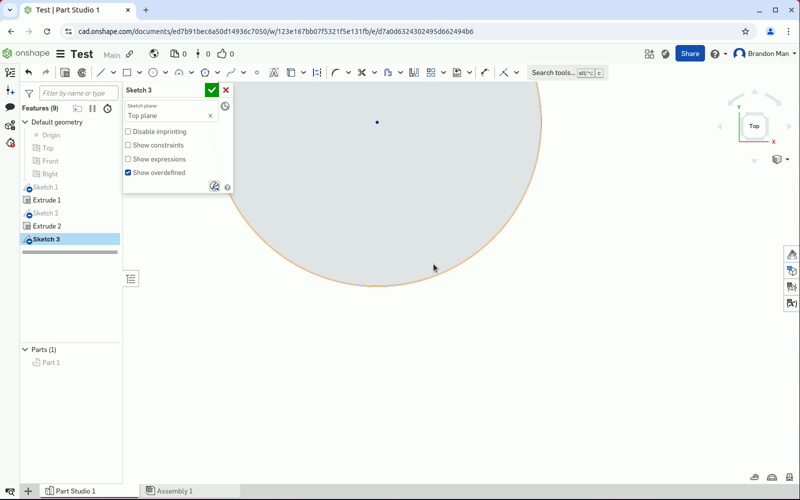
click(433, 263)
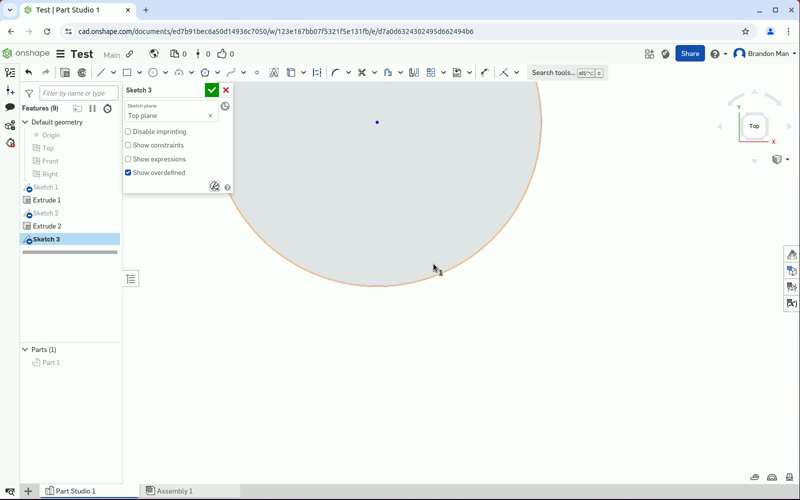
scroll(-6)
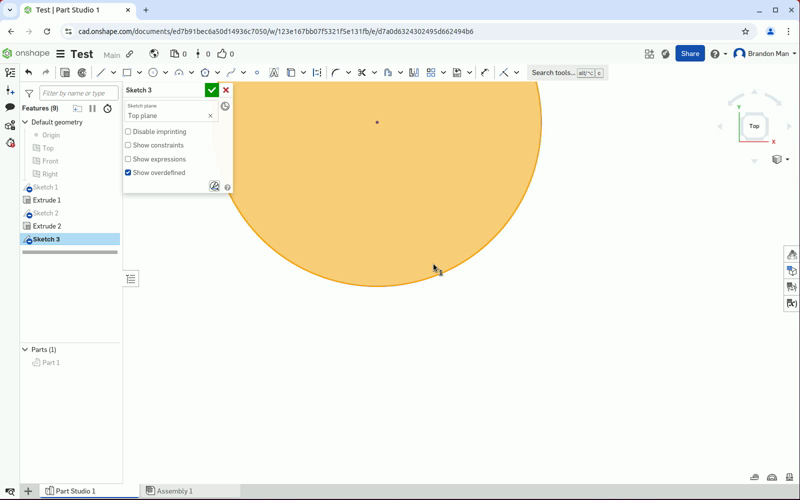
scroll(-6)
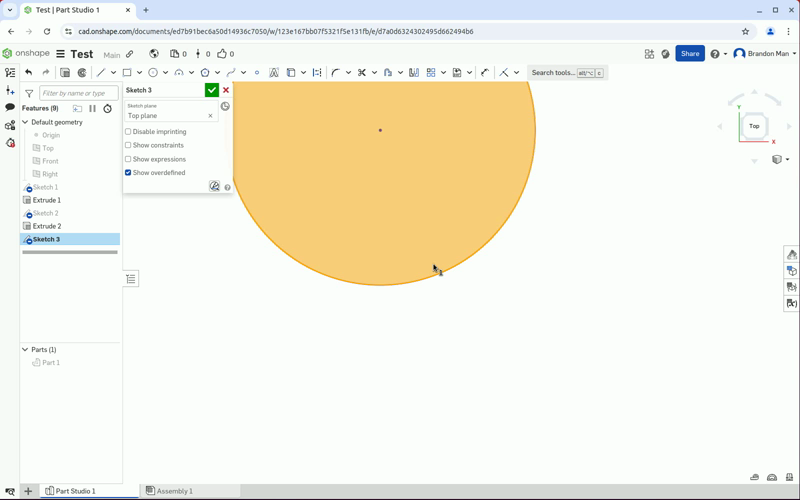
scroll(-6)
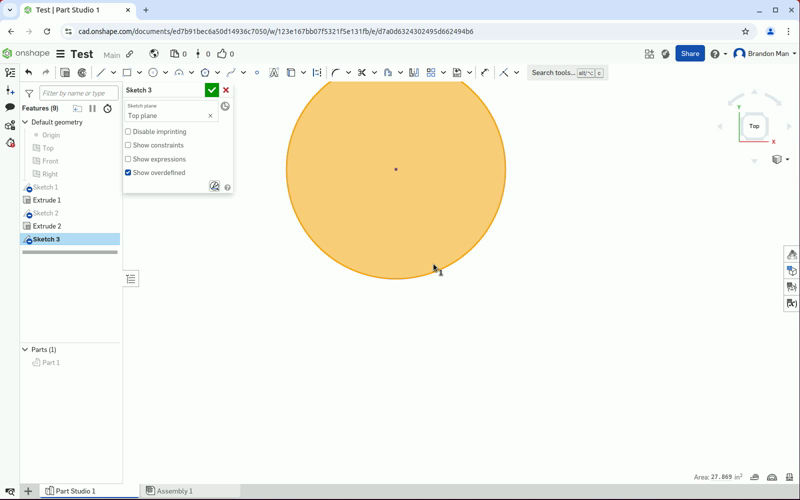
scroll(-6)
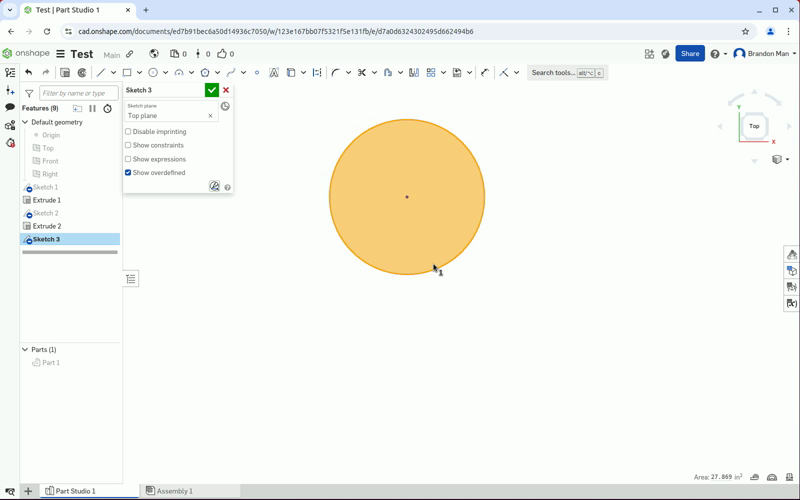
scroll(-6)
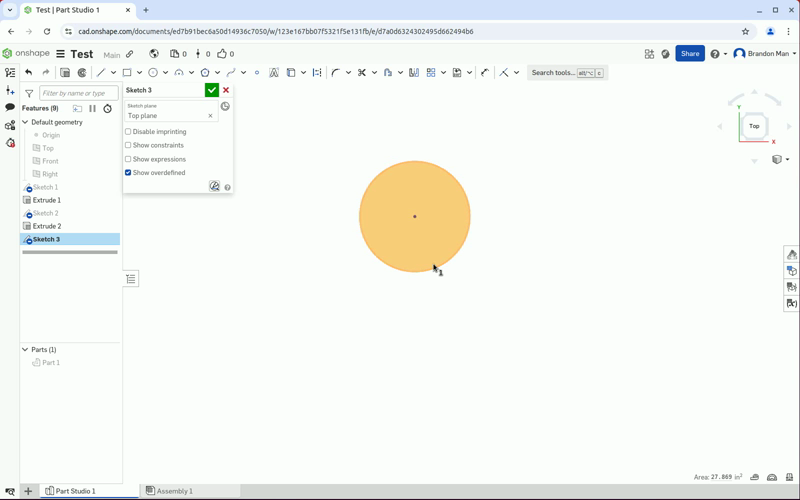
scroll(-6)
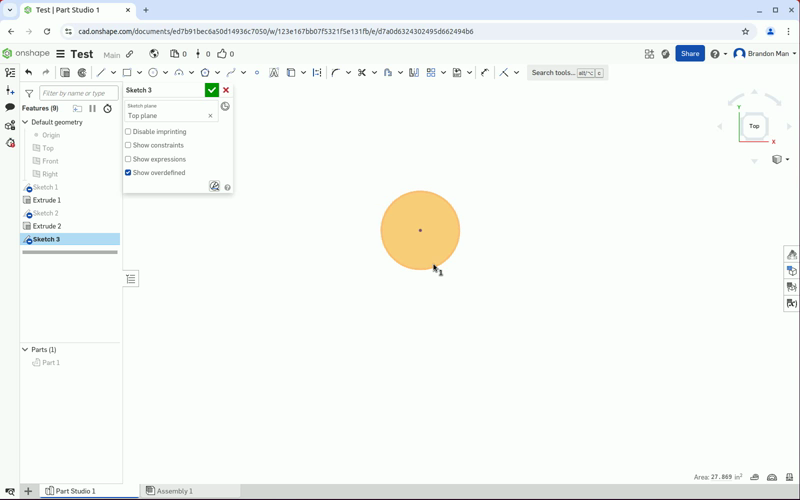
scroll(-6)
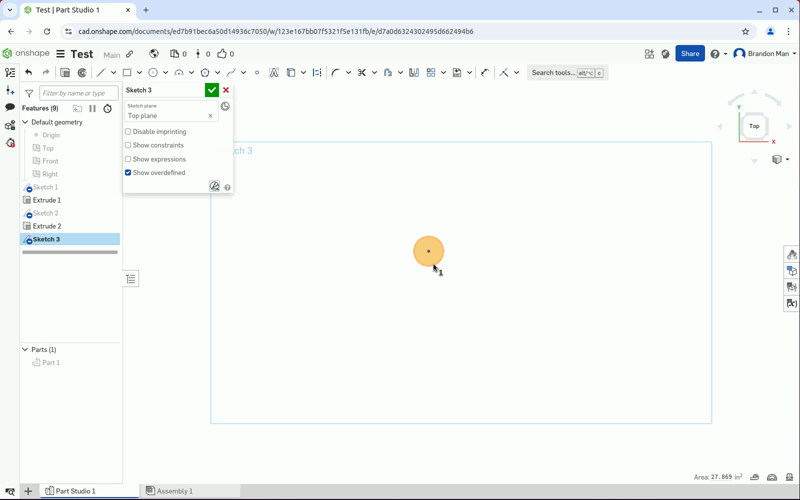
mouse_move(73, 352)
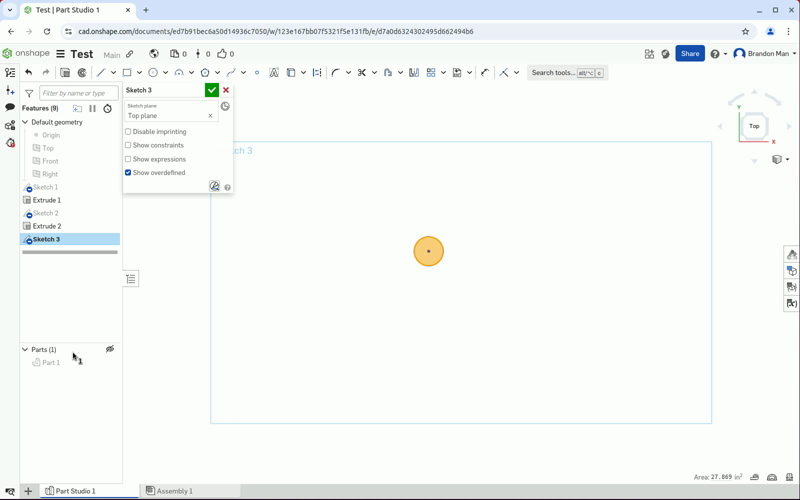
key(shift+y)
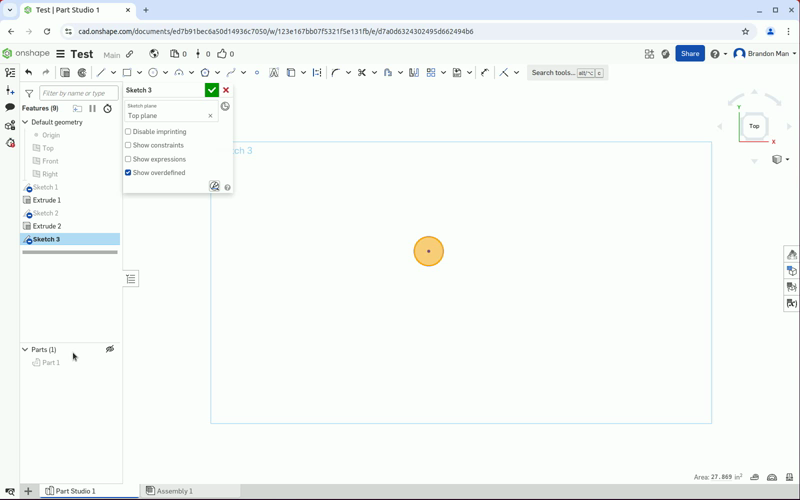
key(shift+e)
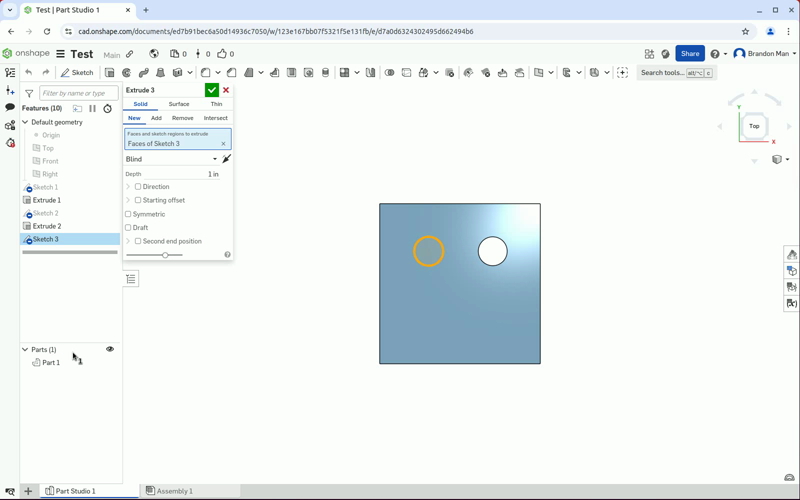
mouse_move(143, 106)
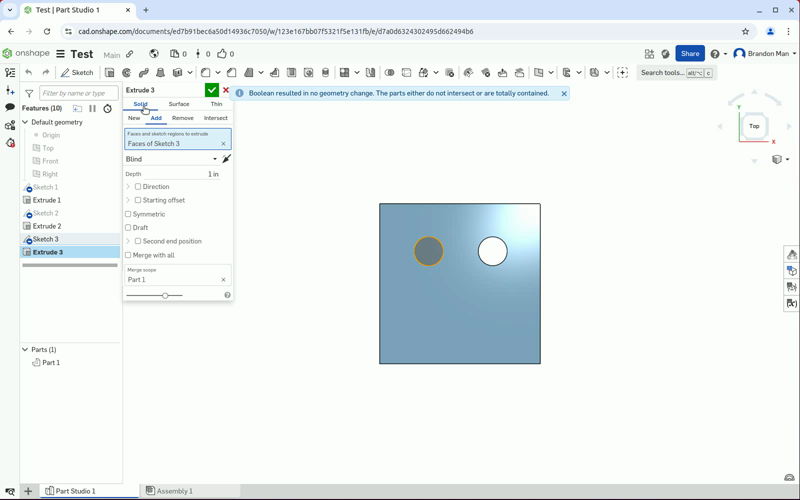
click(143, 106)
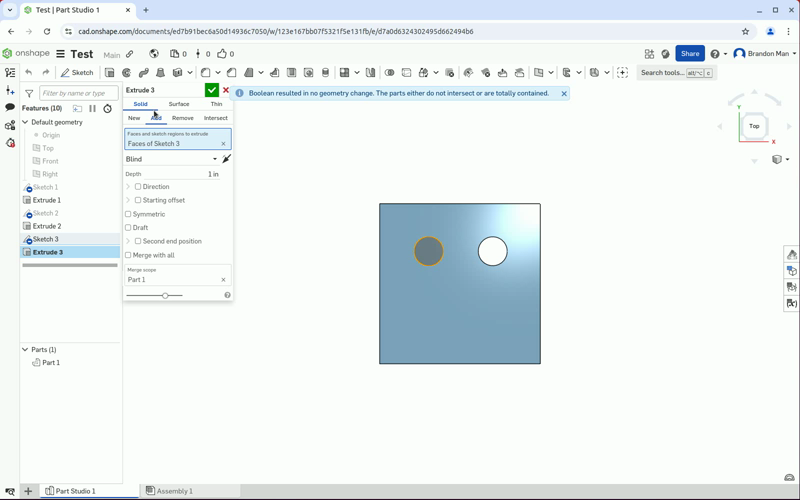
mouse_move(186, 120)
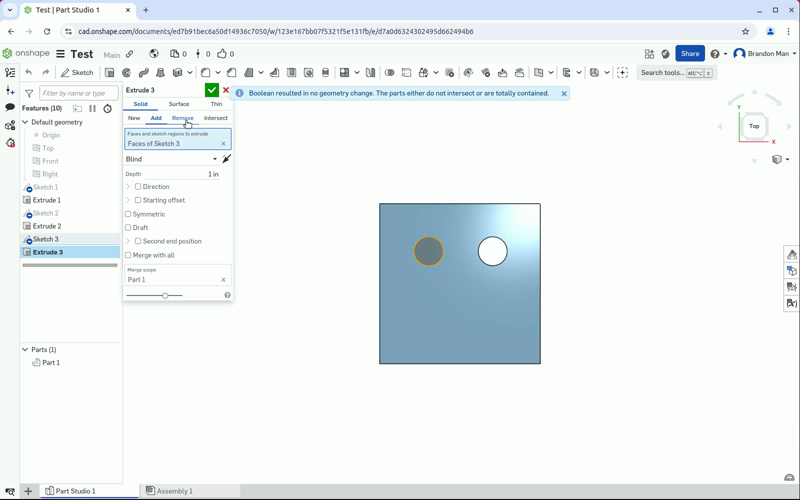
click(186, 120)
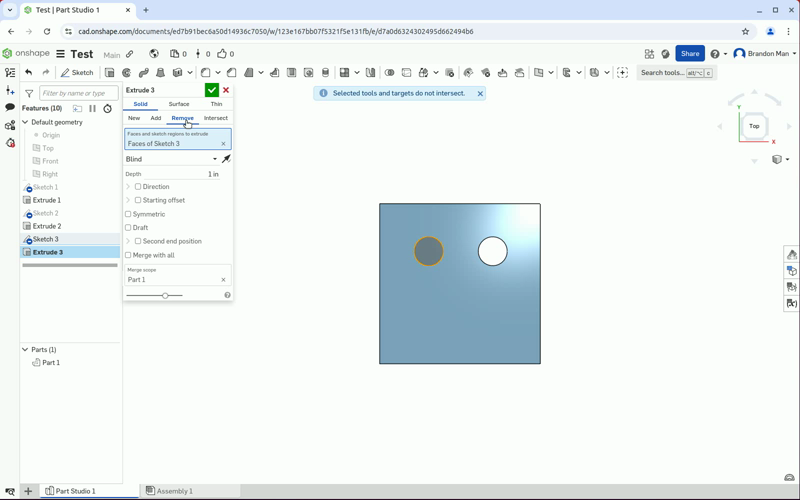
key(tab, 4)
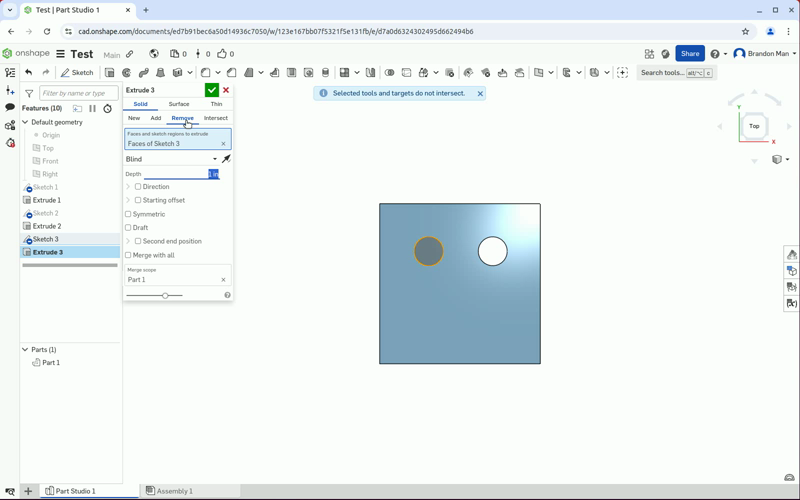
text(-19.738)
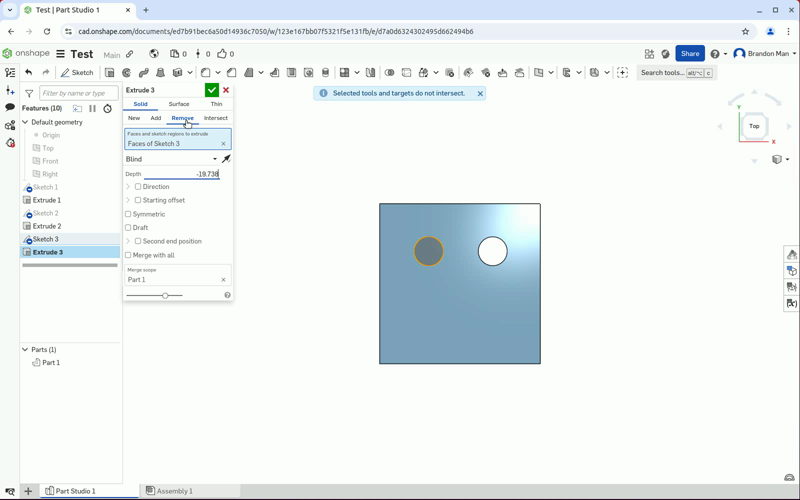
key(tab, 6)
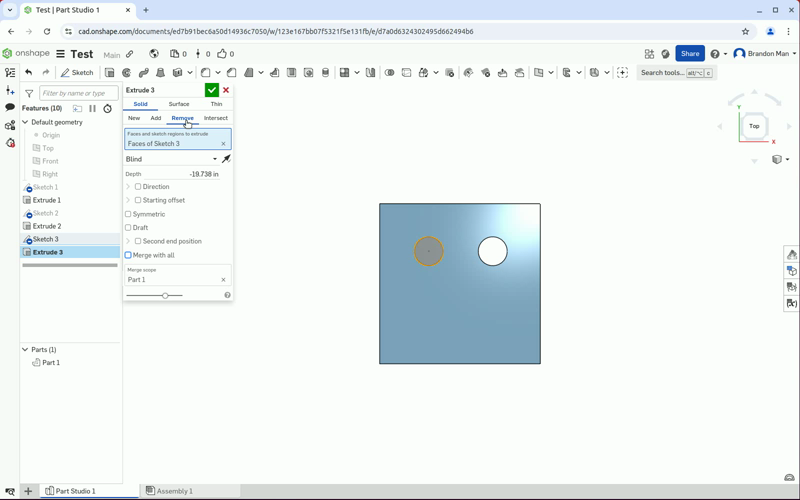
key(space)
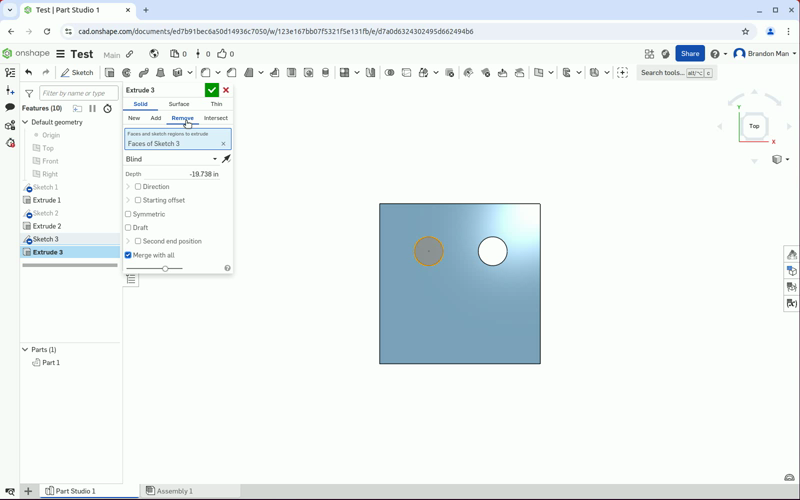
key(enter)
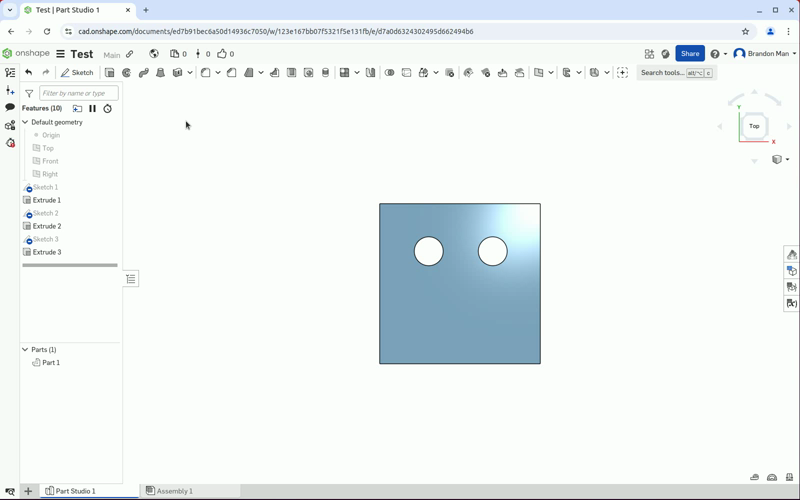
key(shift+h)
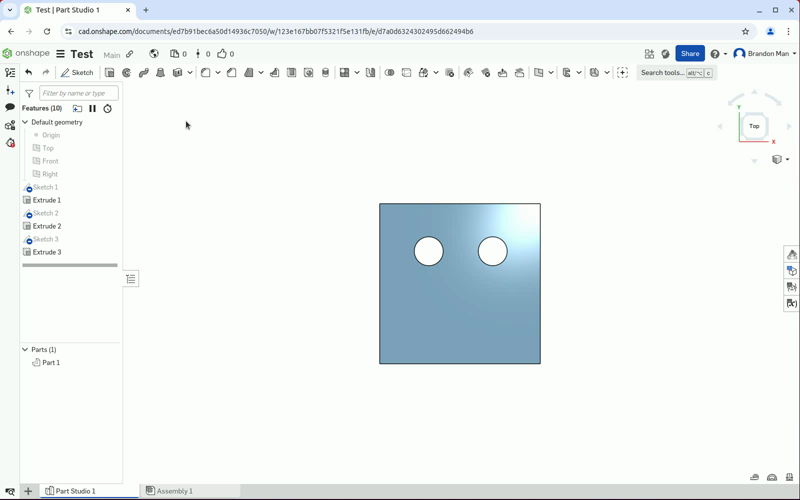
key(shift+h)
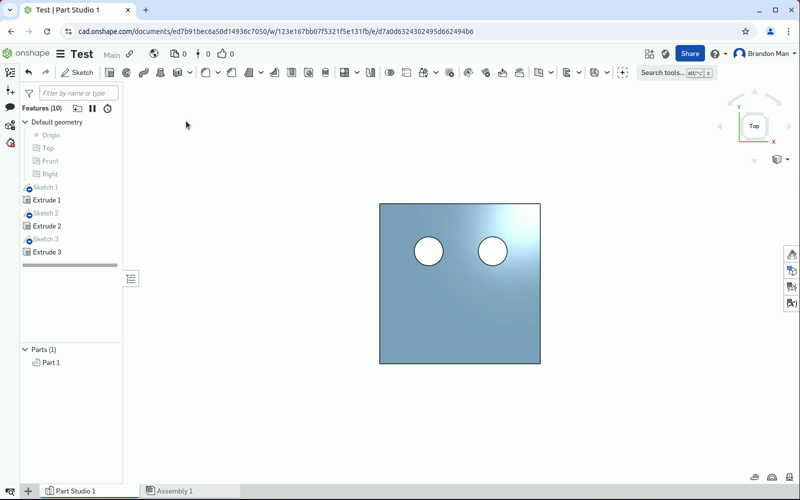
mouse_move(73, 189)
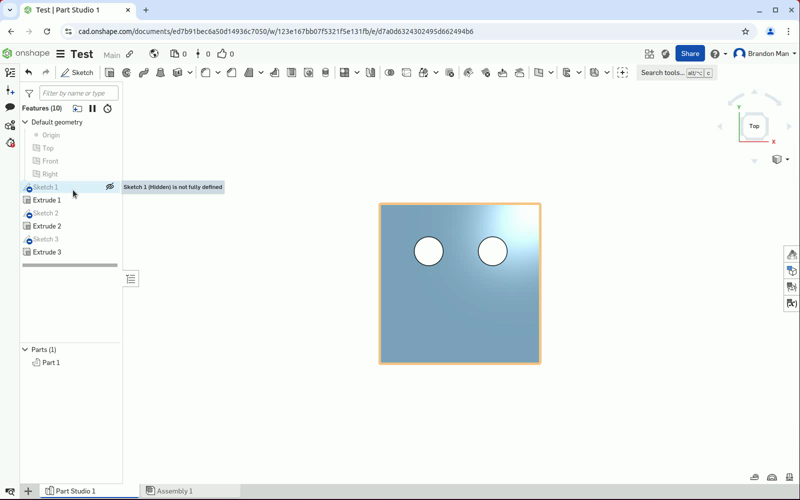
click(73, 189)
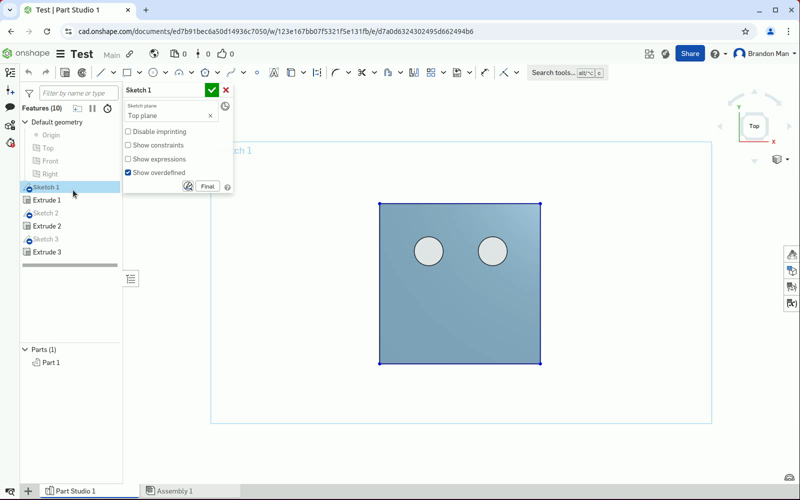
mouse_move(229, 92)
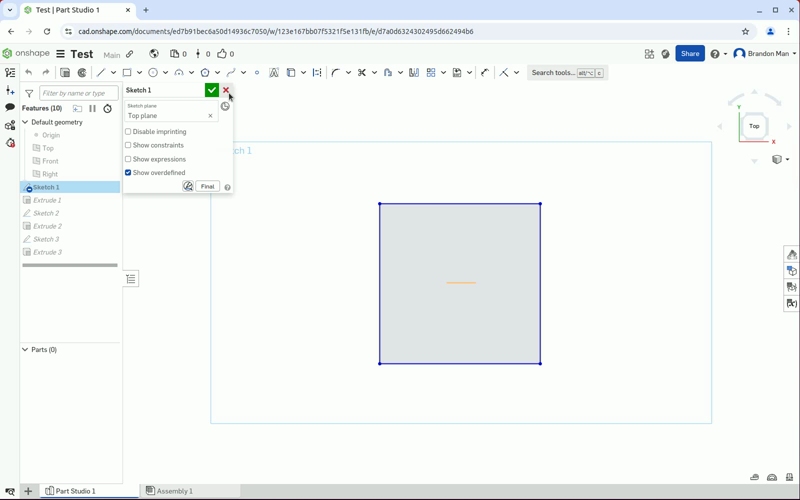
click(229, 92)
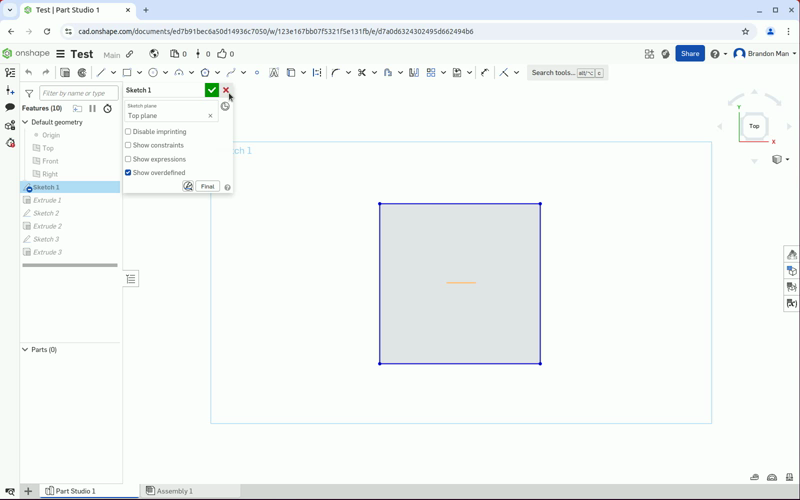
key(shift+s)
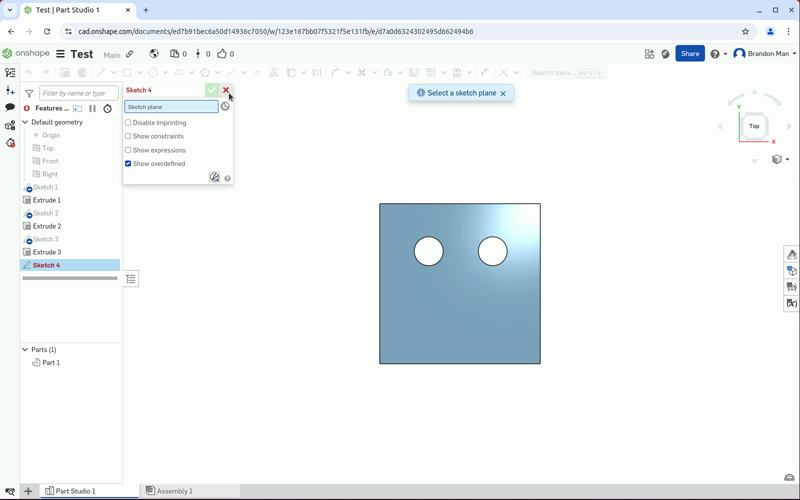
mouse_move(73, 150)
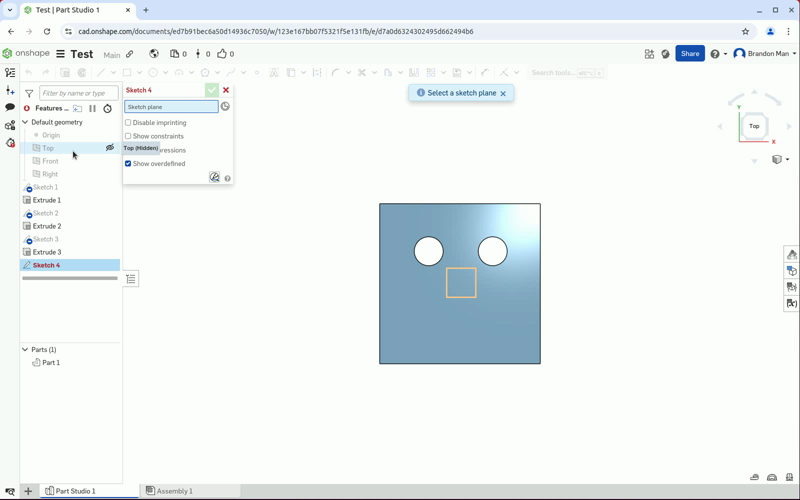
click(73, 150)
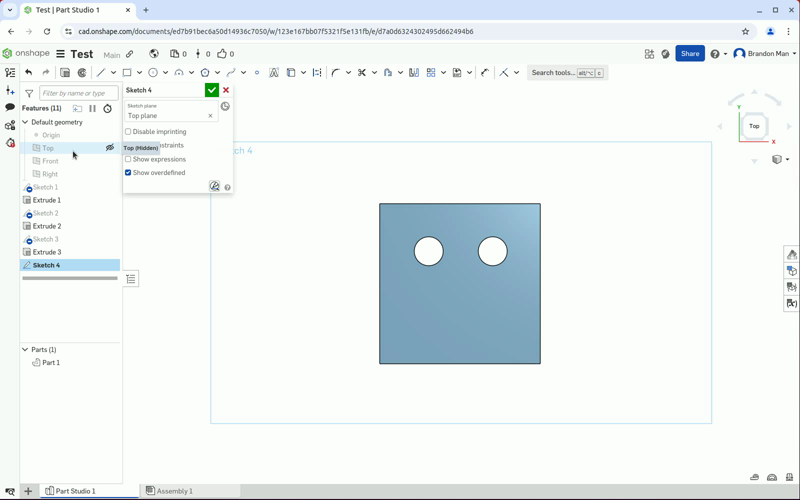
mouse_move(73, 352)
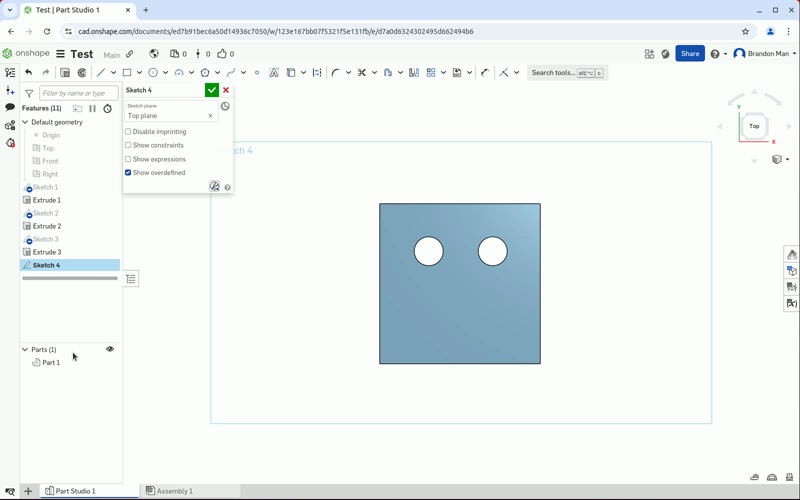
key(y)
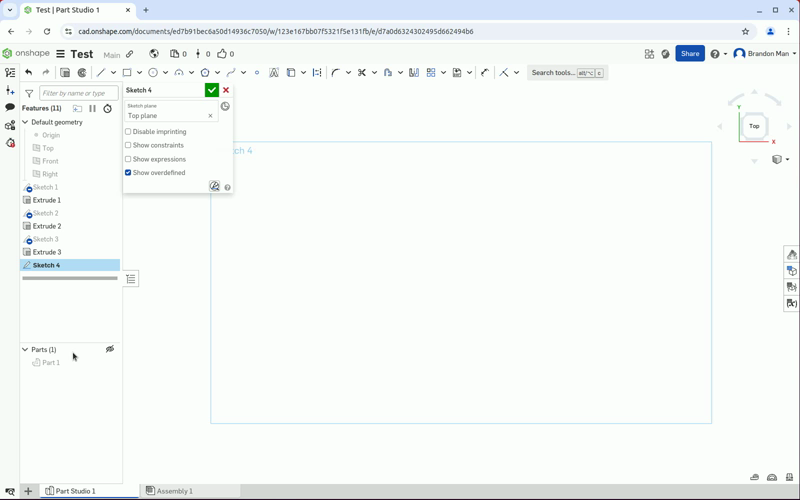
key(c)
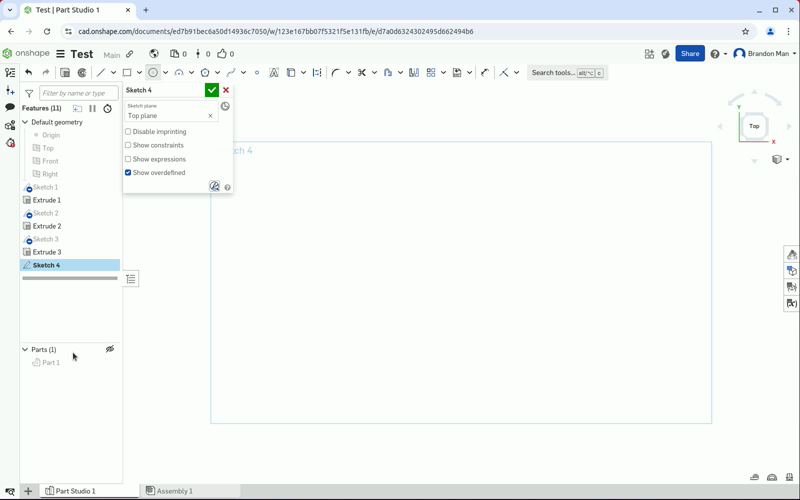
key_down(shift)
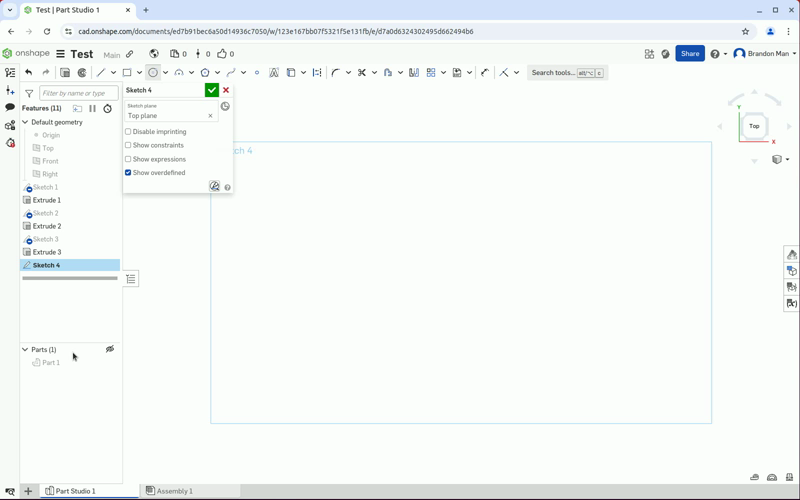
mouse_move(492, 314)
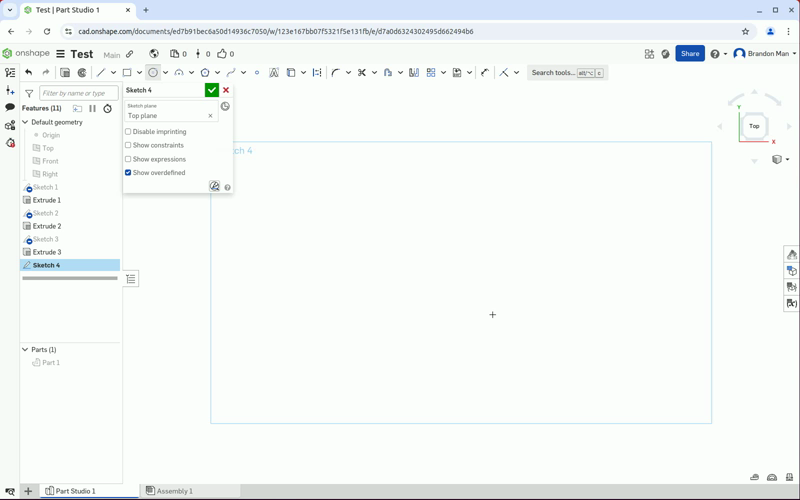
click(492, 314)
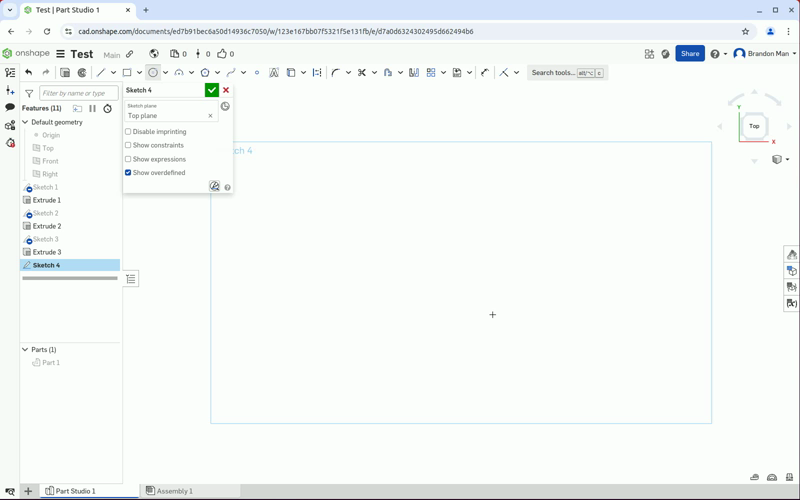
key_up(shift)
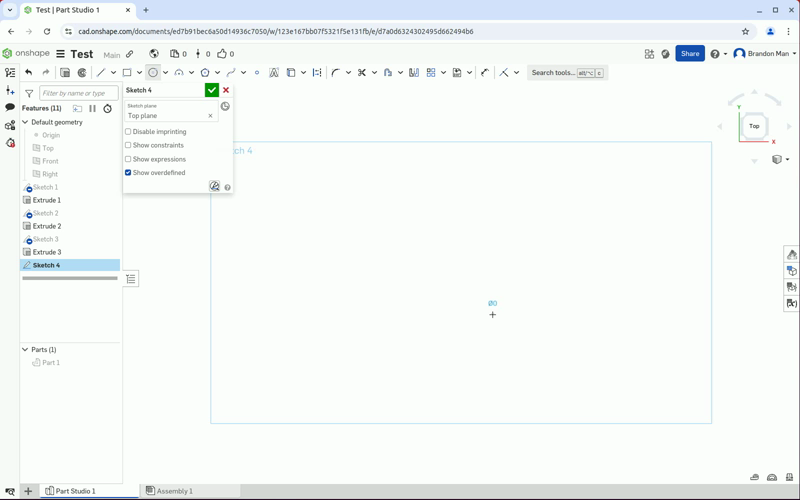
mouse_move(507, 314)
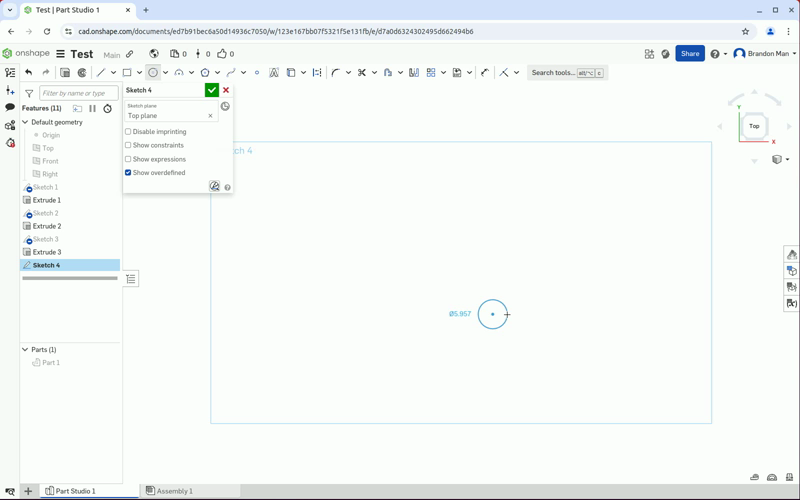
click(507, 314)
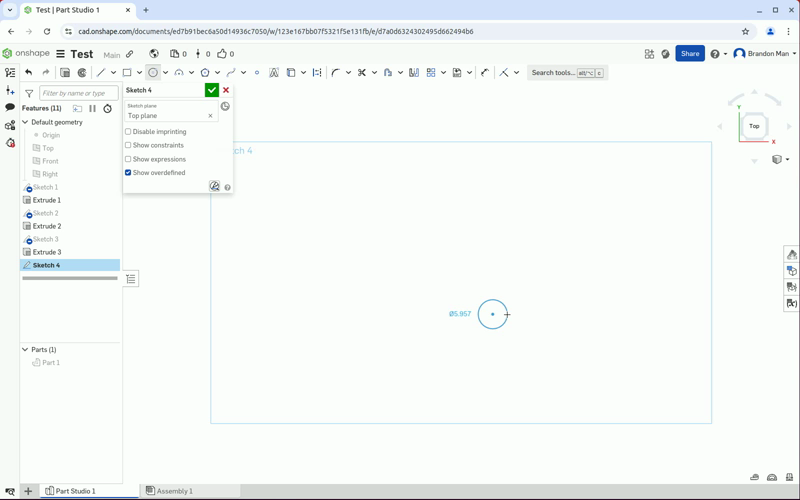
key(esc)
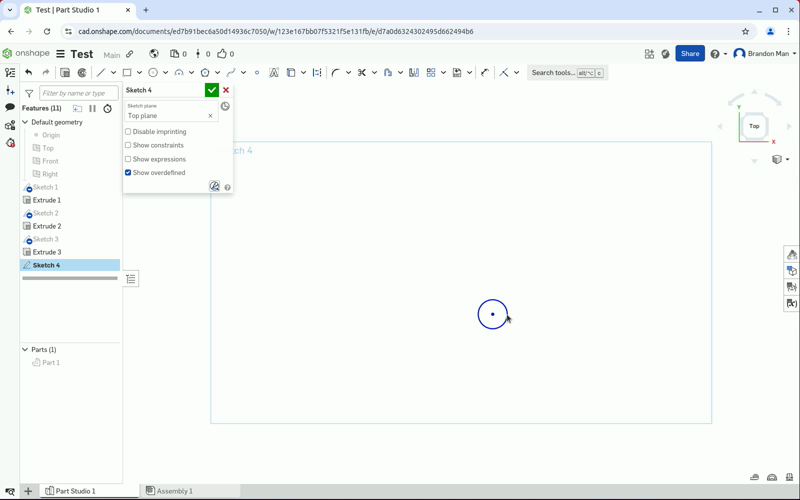
mouse_move(486, 307)
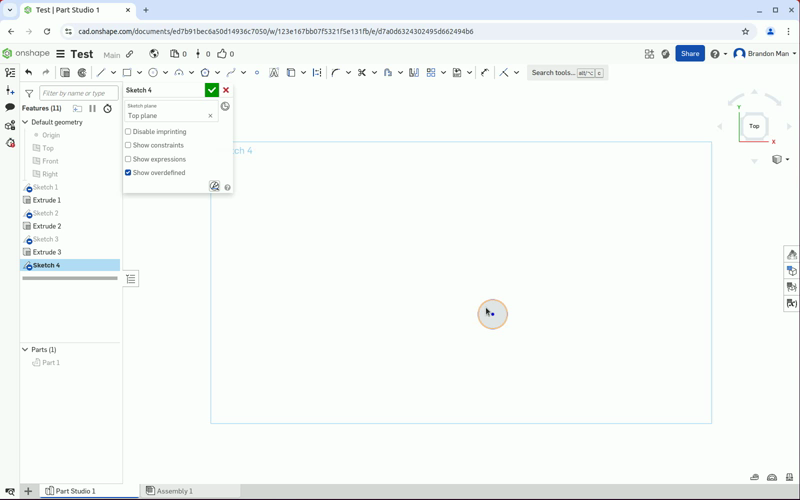
scroll(6)
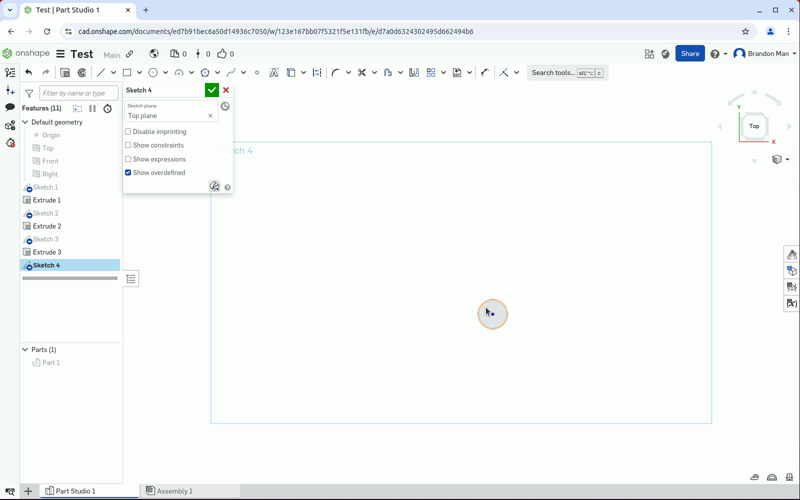
scroll(6)
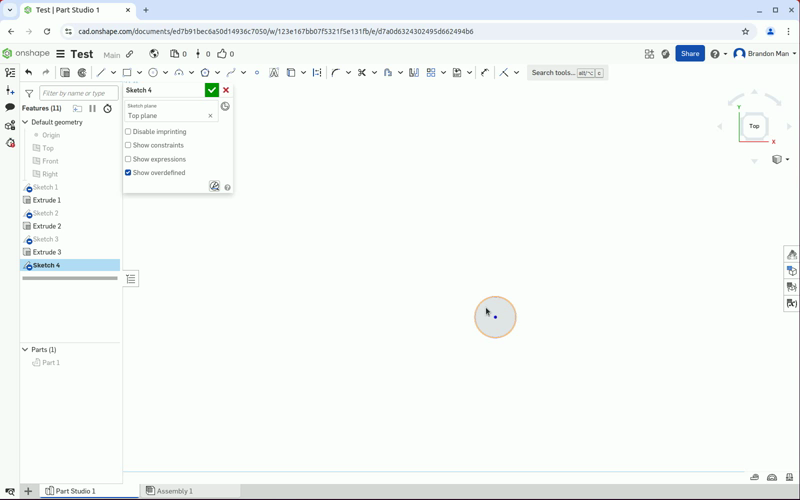
scroll(6)
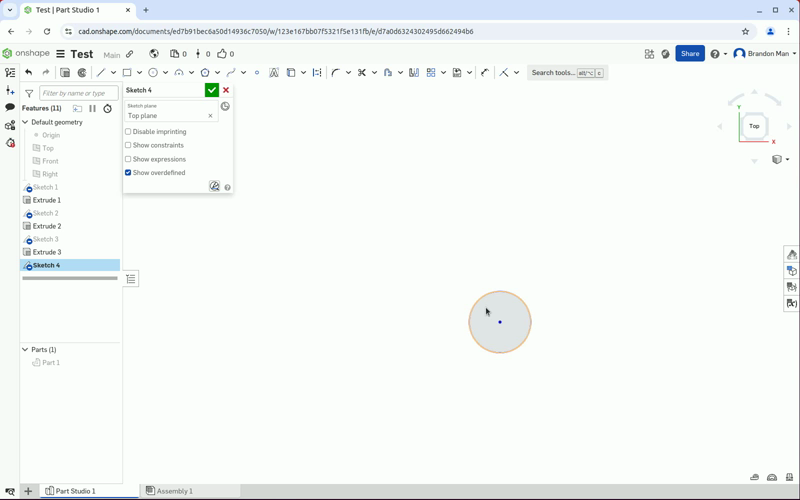
scroll(6)
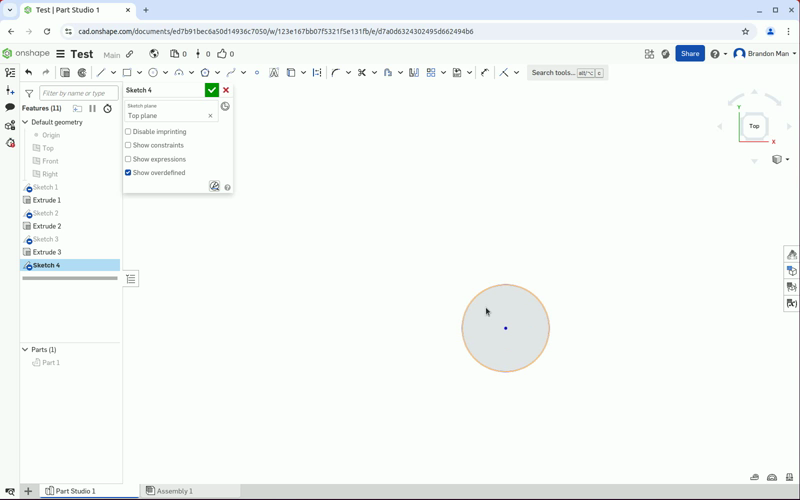
scroll(6)
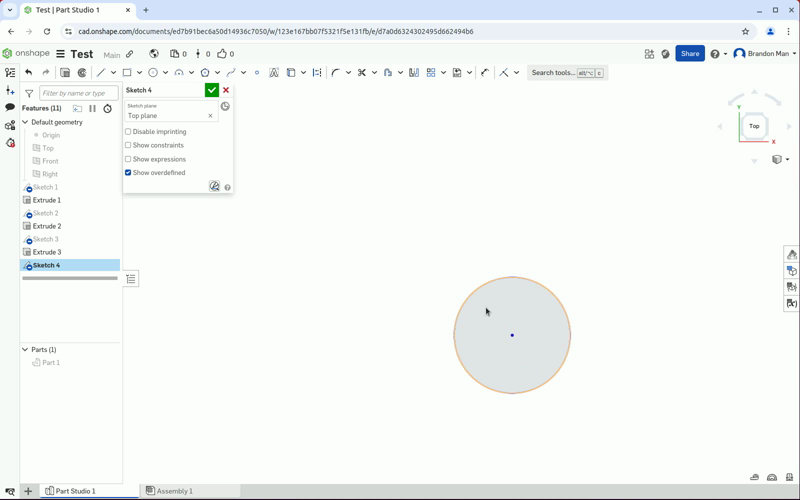
scroll(6)
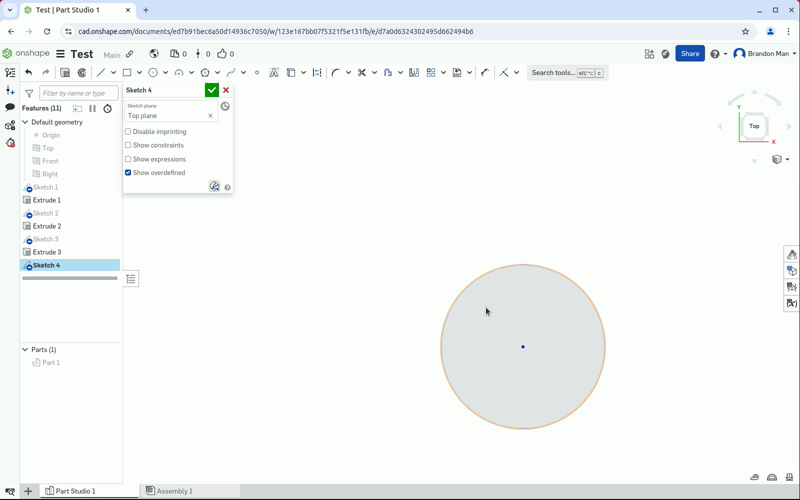
scroll(6)
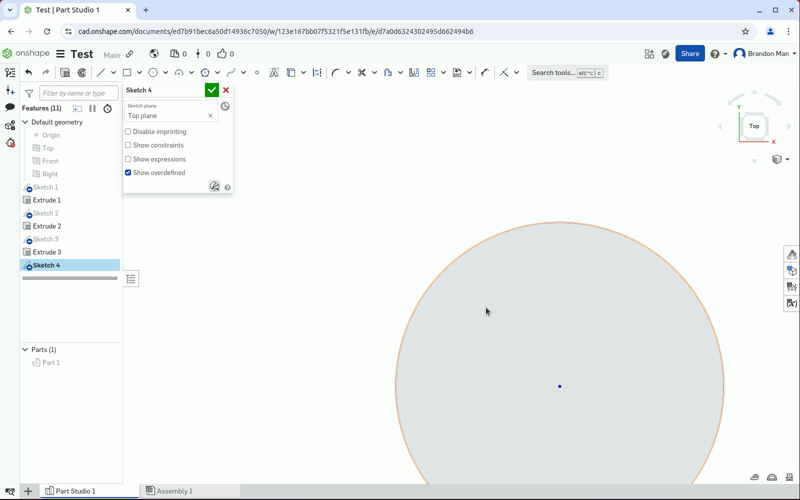
click(486, 307)
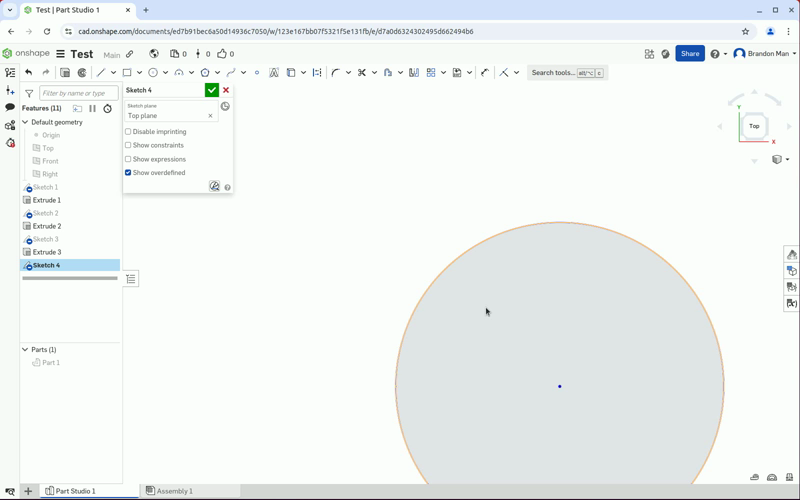
scroll(-6)
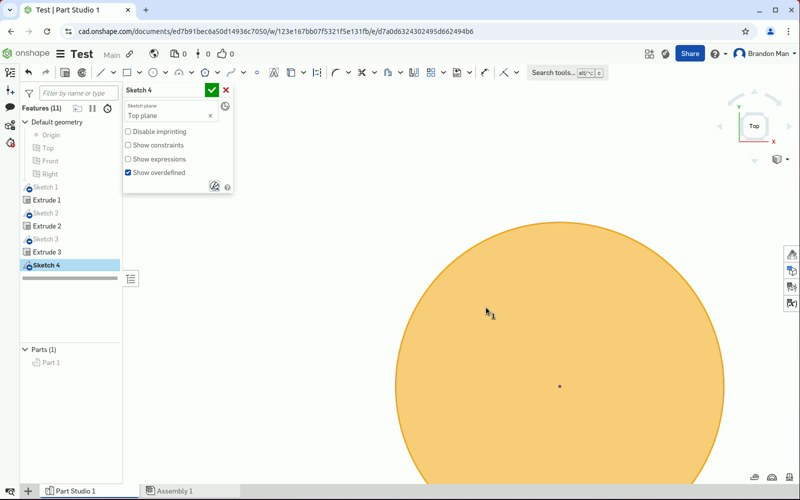
scroll(-6)
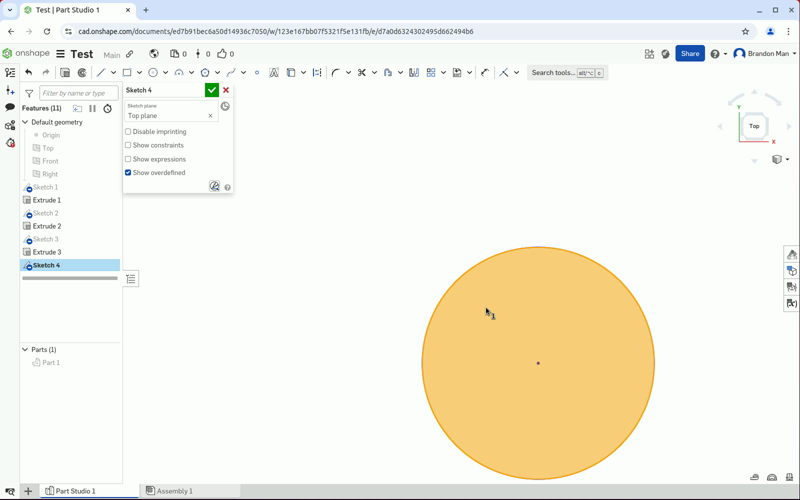
scroll(-6)
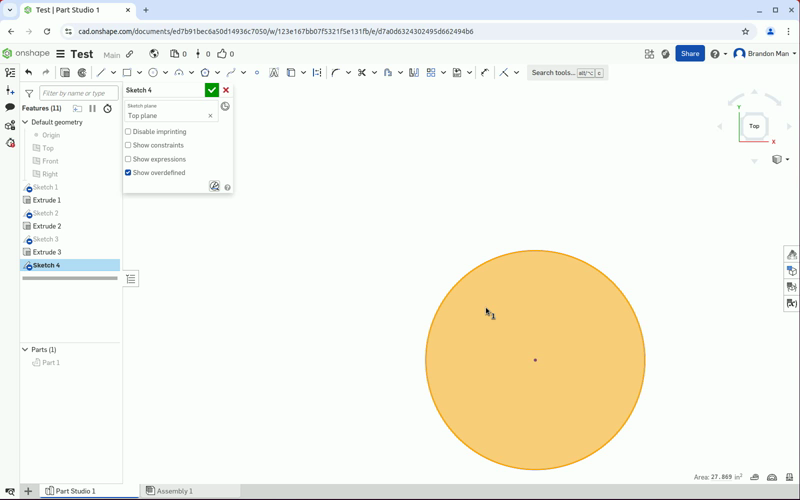
scroll(-6)
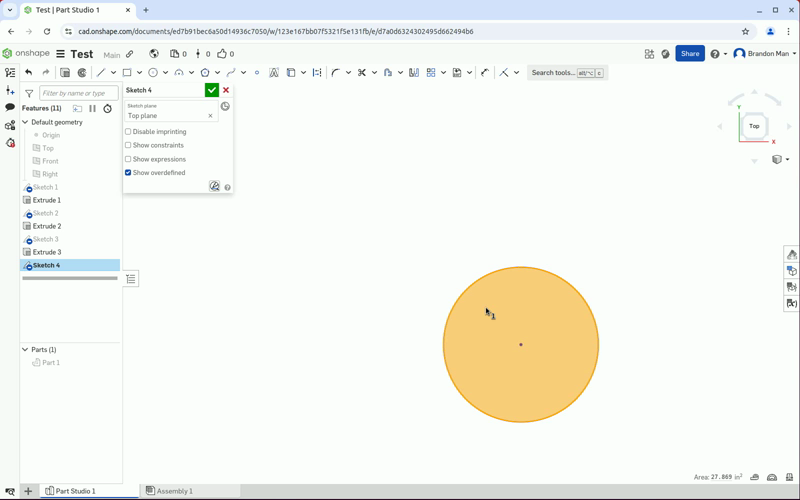
scroll(-6)
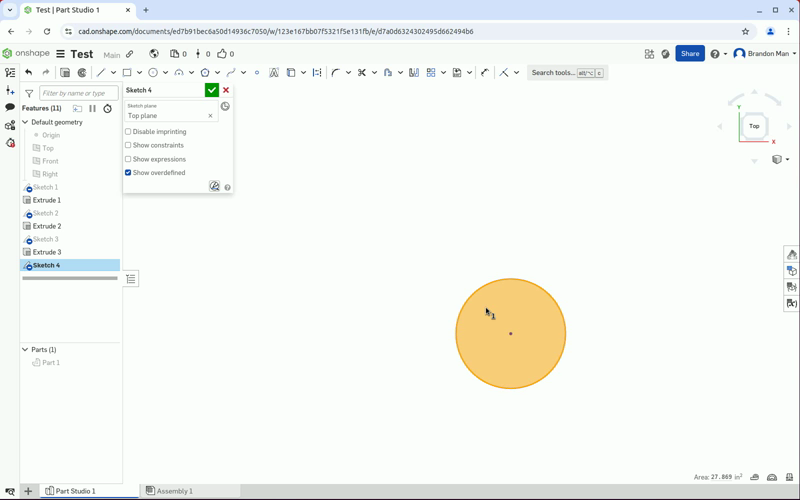
scroll(-6)
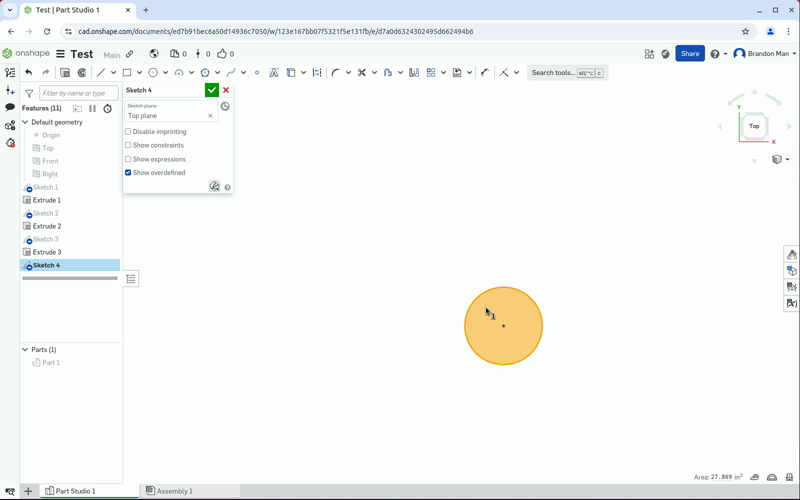
scroll(-6)
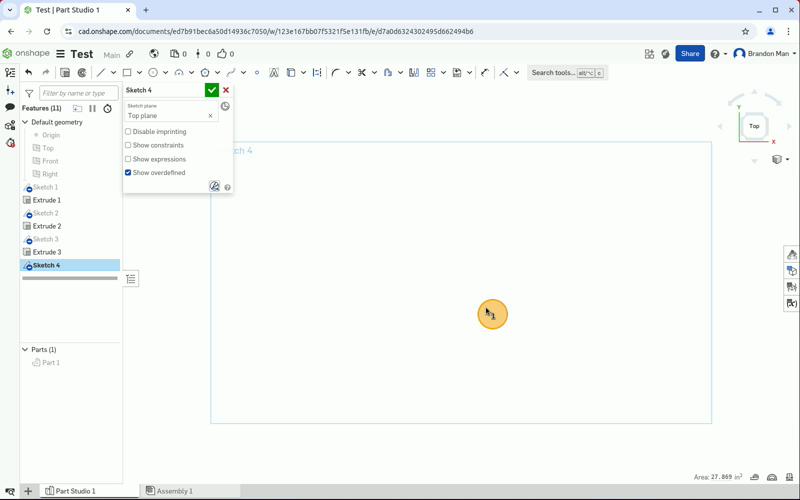
mouse_move(73, 352)
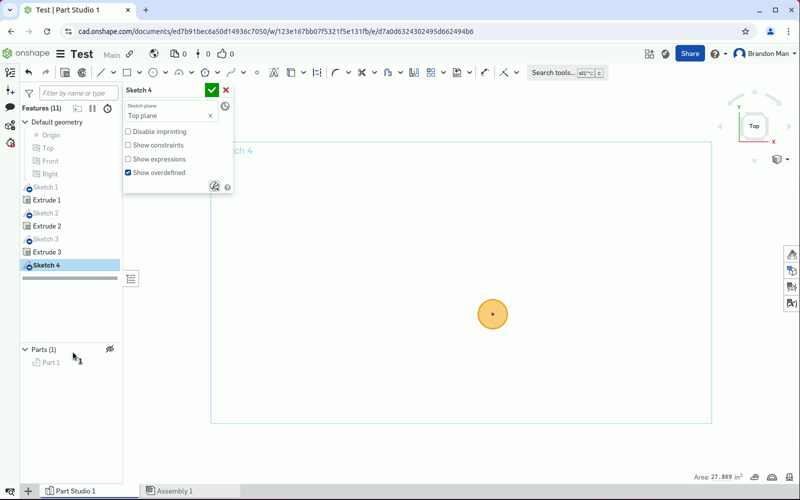
key(shift+y)
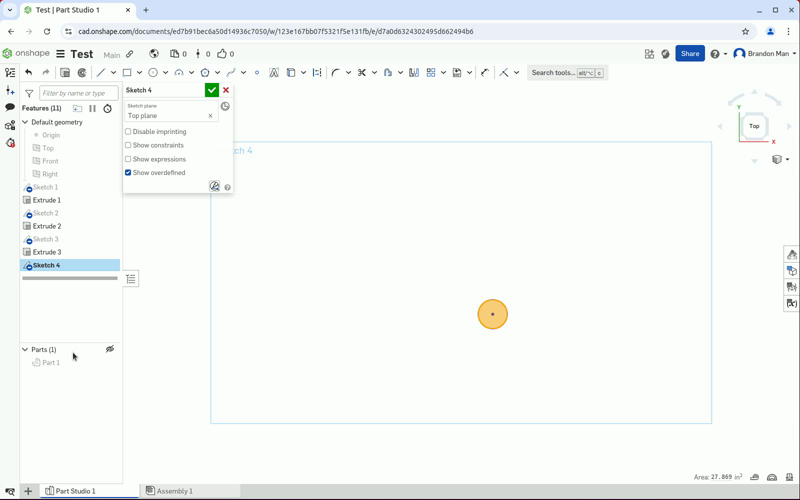
key(shift+e)
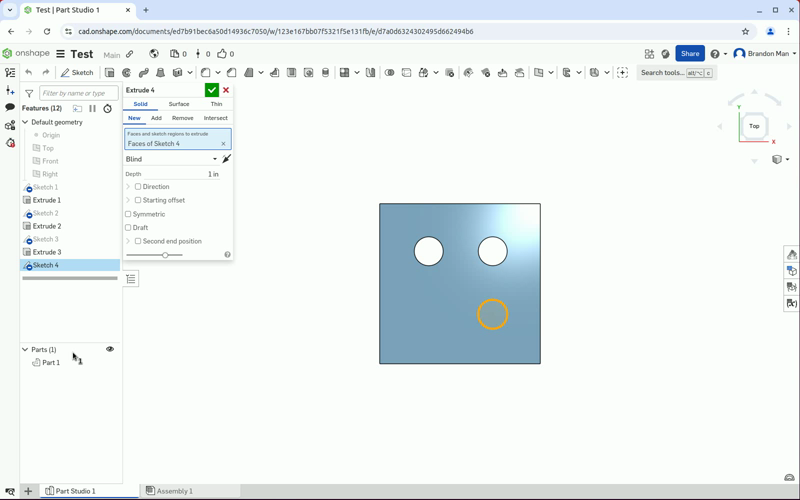
mouse_move(143, 106)
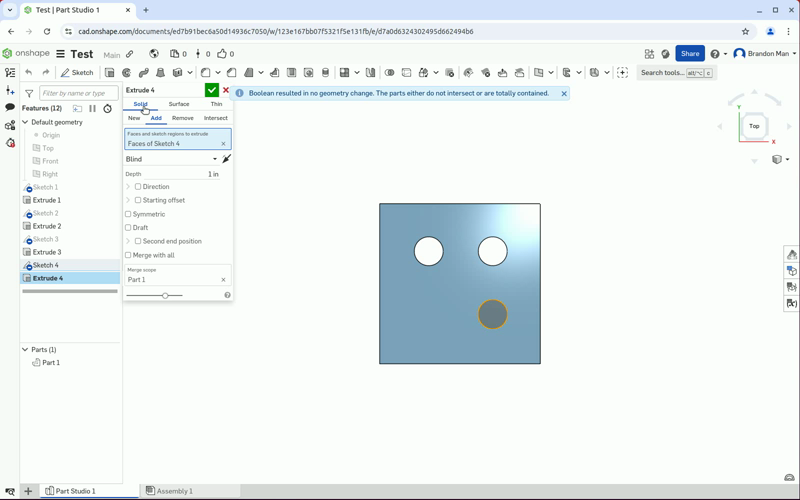
click(143, 106)
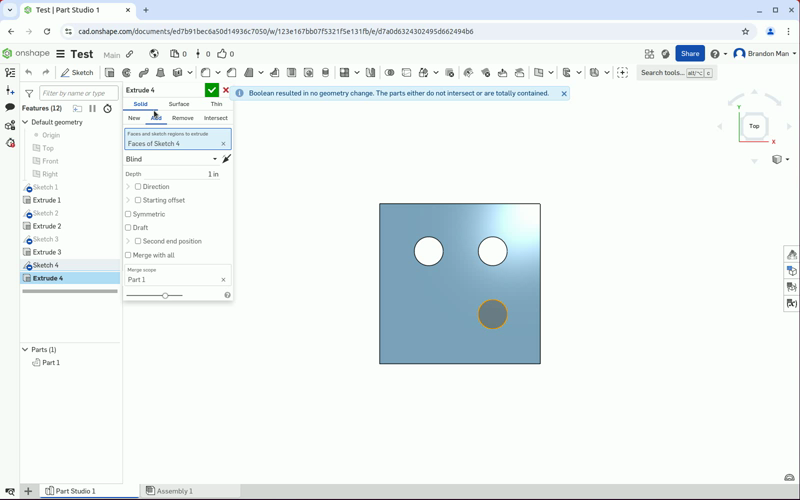
mouse_move(186, 120)
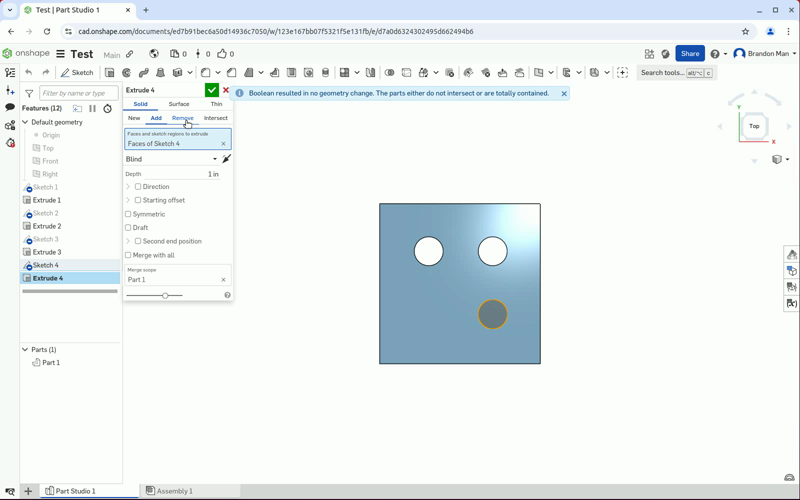
click(186, 120)
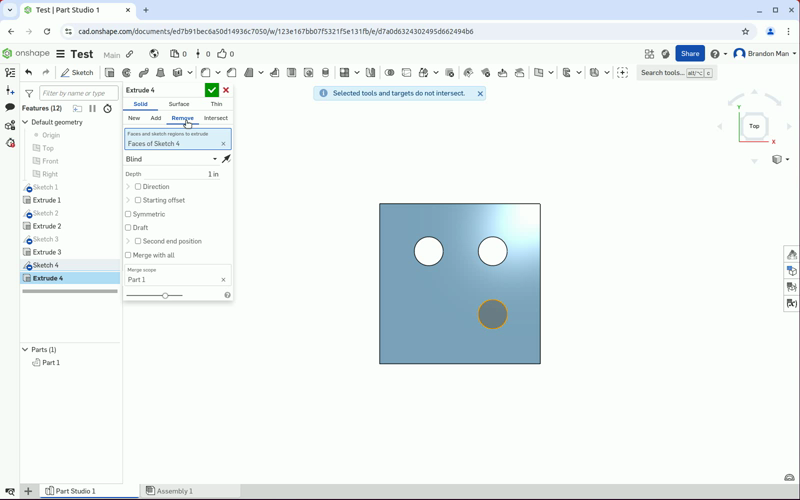
key(tab, 4)
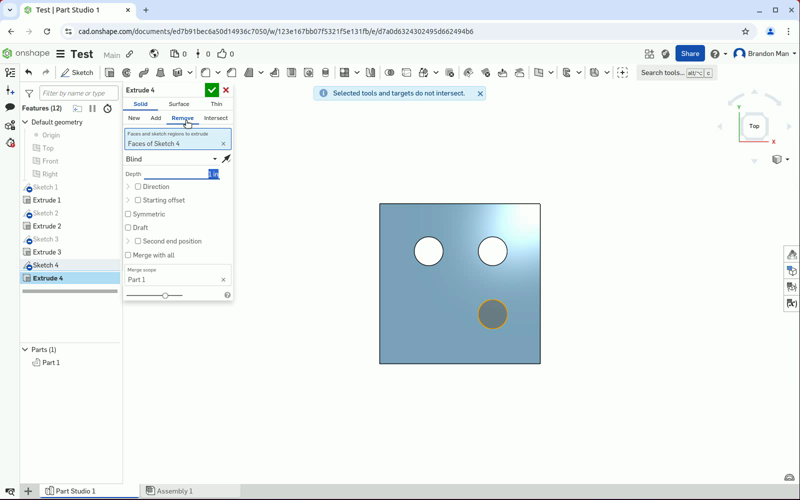
text(-19.738)
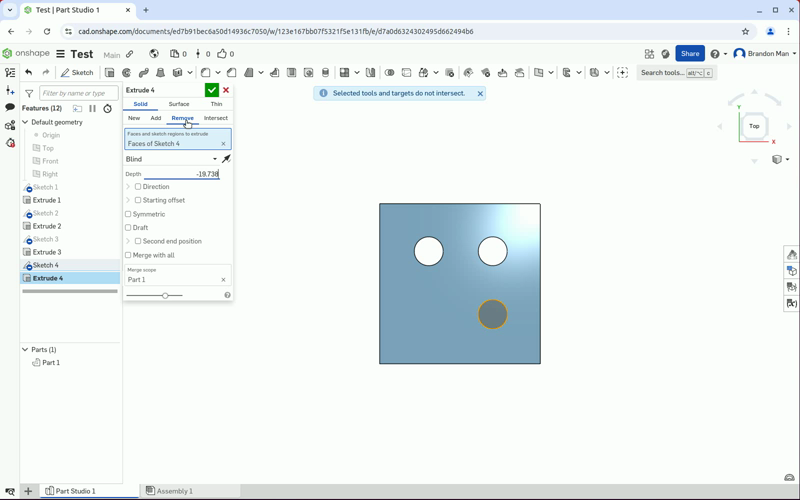
key(tab, 6)
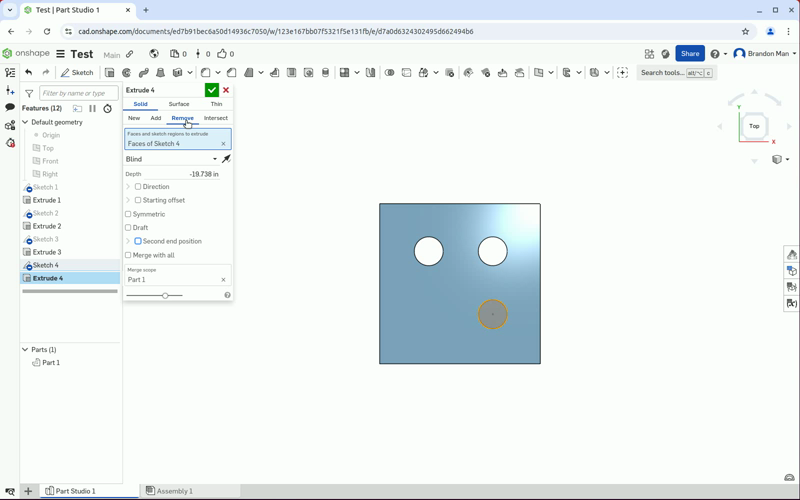
key(space)
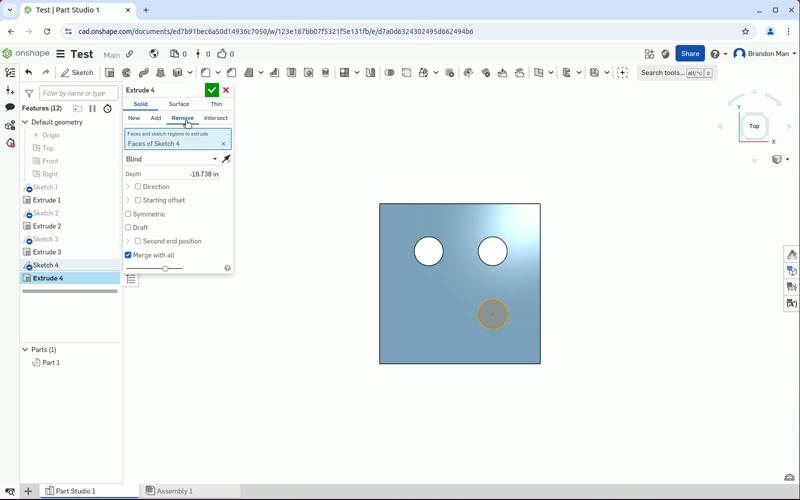
key(enter)
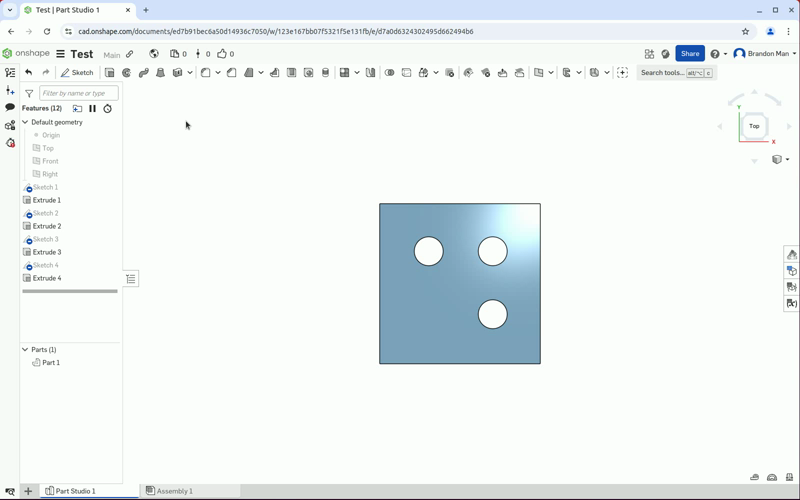
key(shift+h)
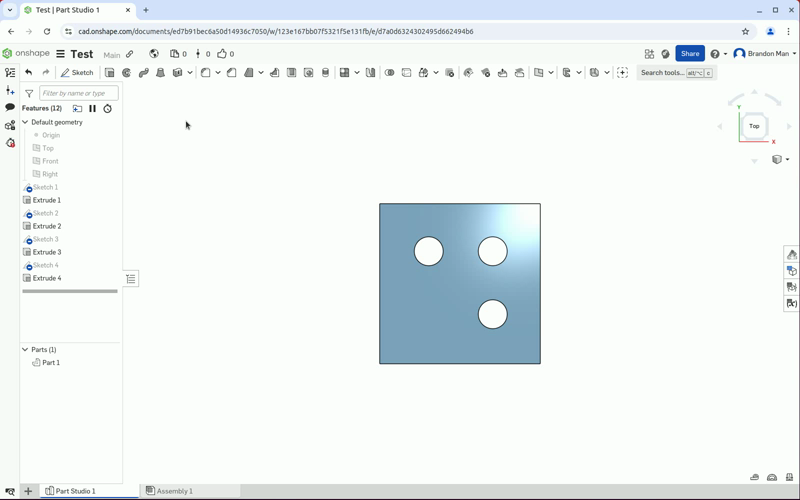
key(shift+h)
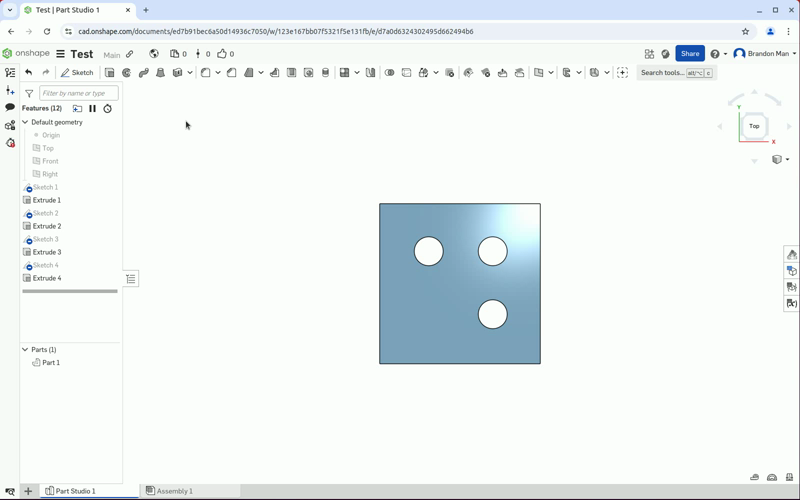
mouse_move(73, 189)
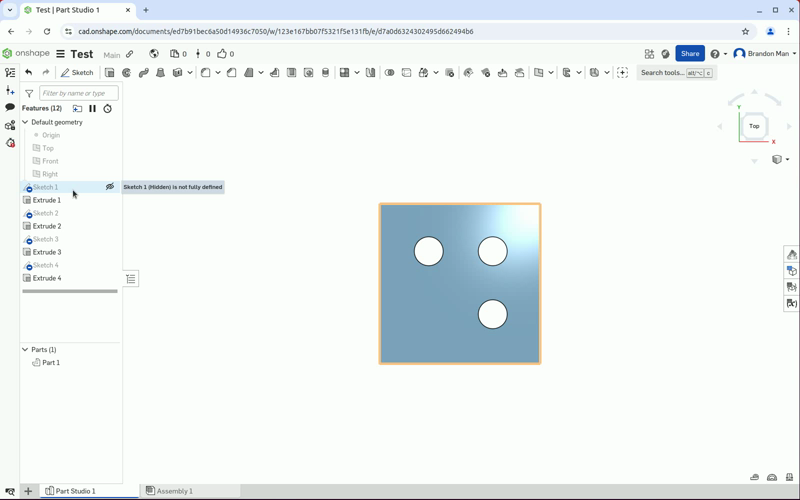
click(73, 189)
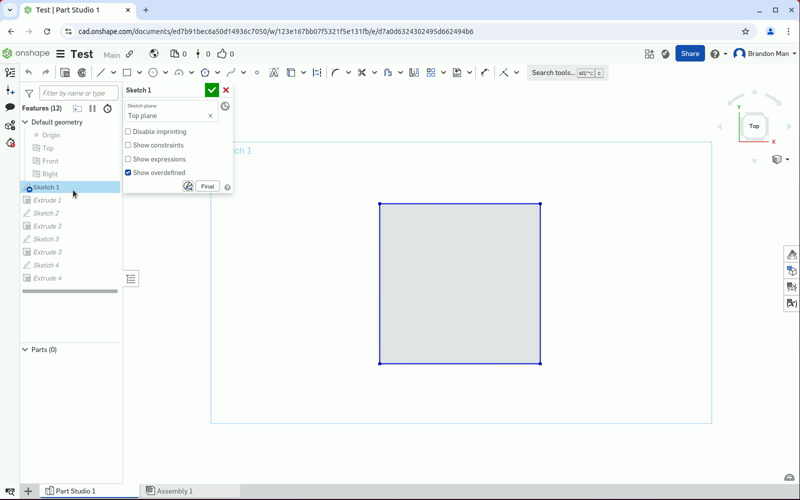
mouse_move(229, 92)
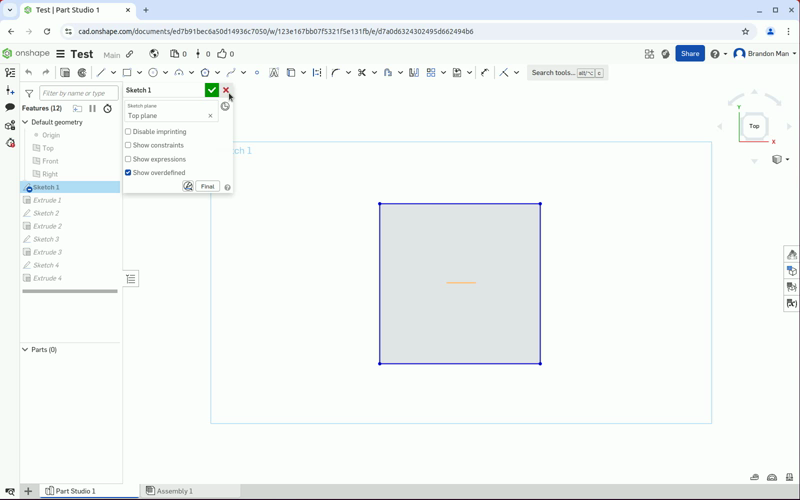
click(229, 92)
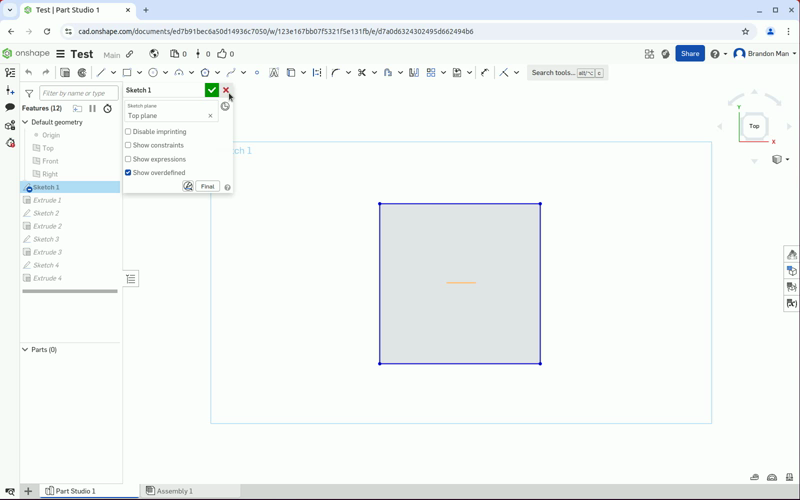
key(shift+s)
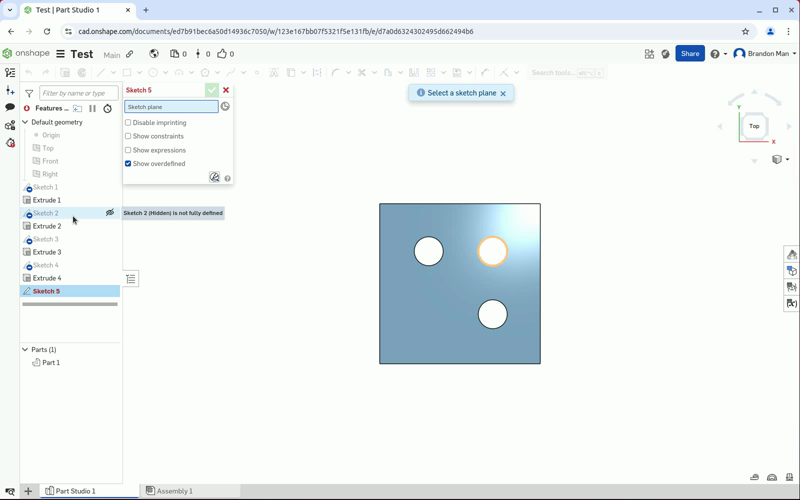
scroll(3)
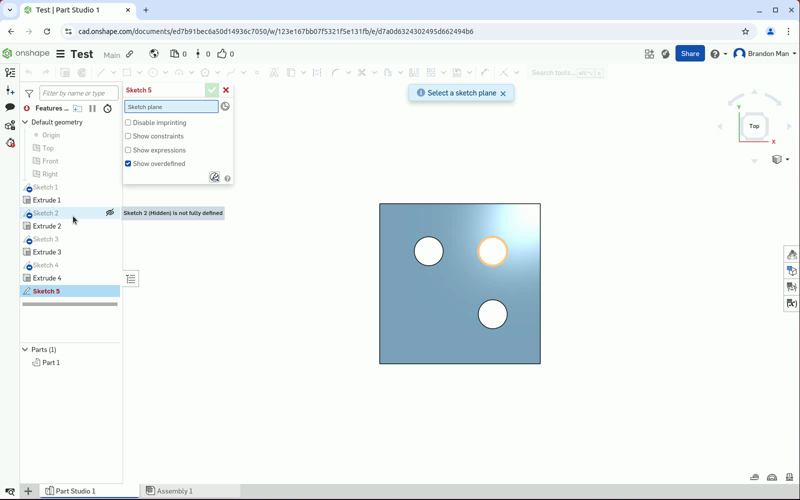
mouse_move(73, 150)
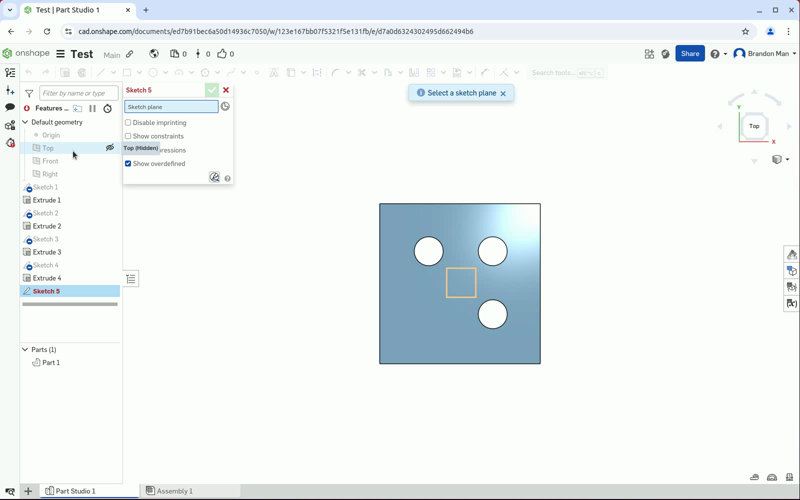
click(73, 150)
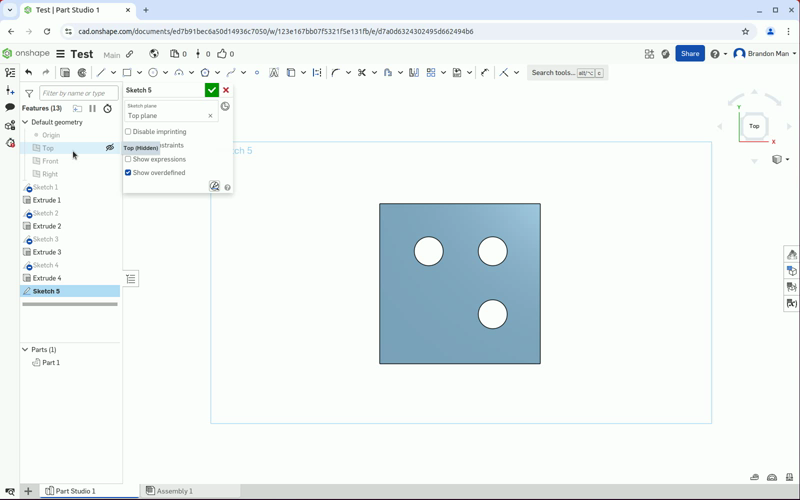
mouse_move(73, 352)
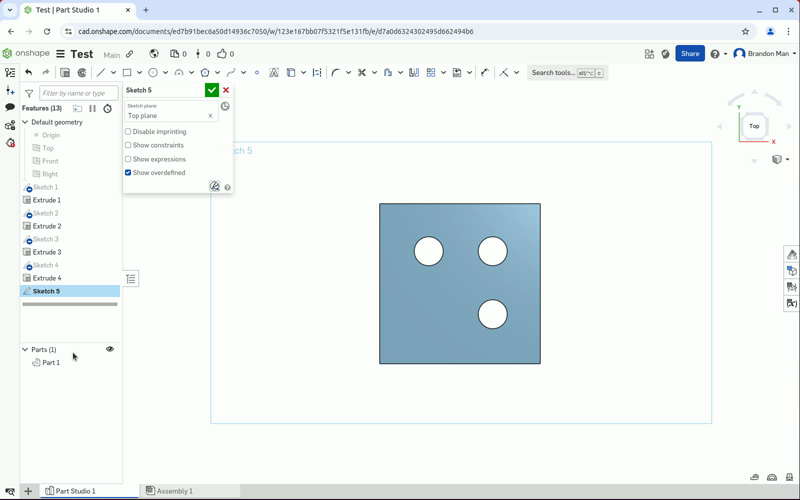
key(y)
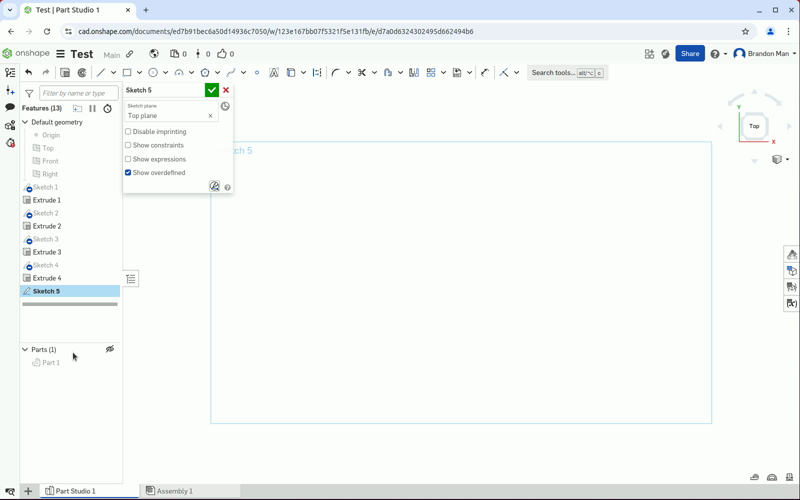
key(c)
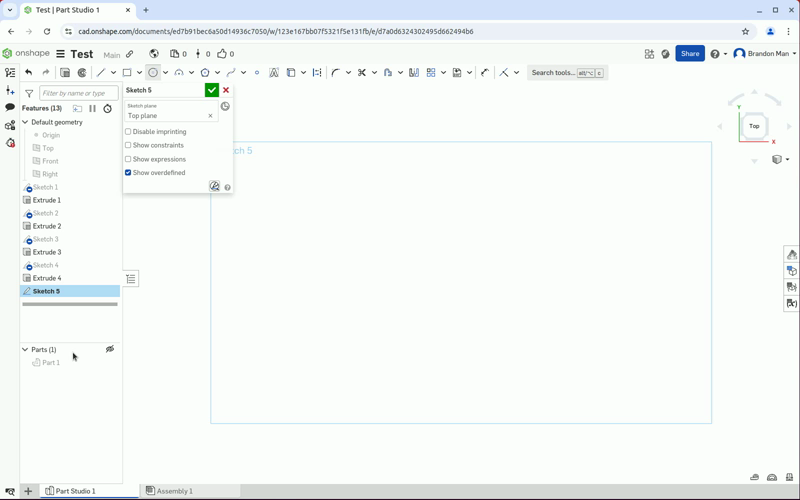
key_down(shift)
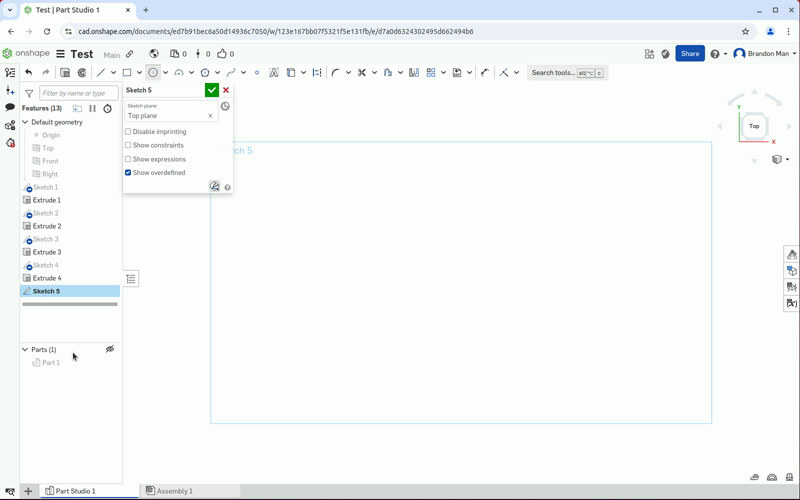
mouse_move(428, 314)
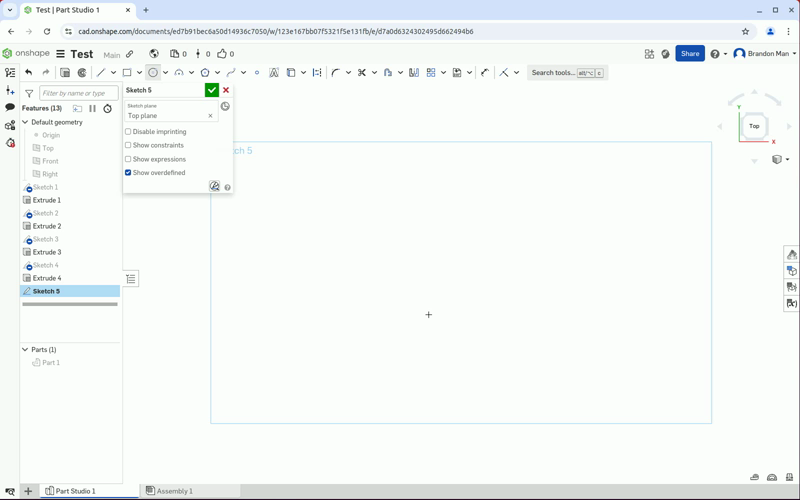
click(428, 314)
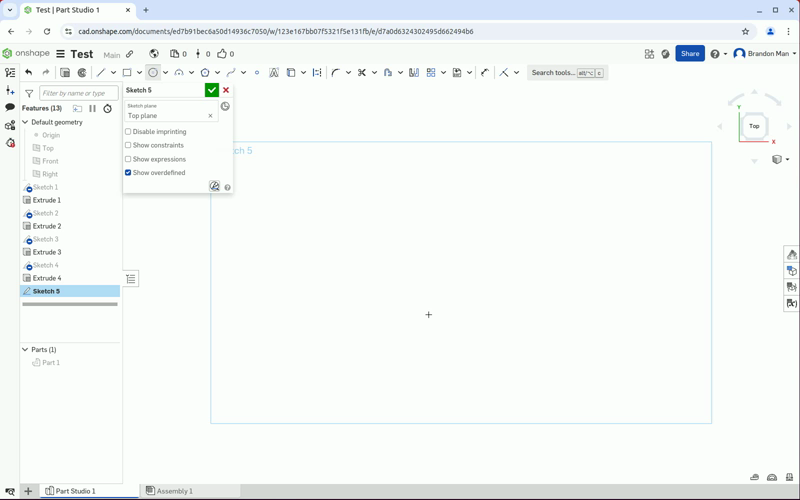
key_up(shift)
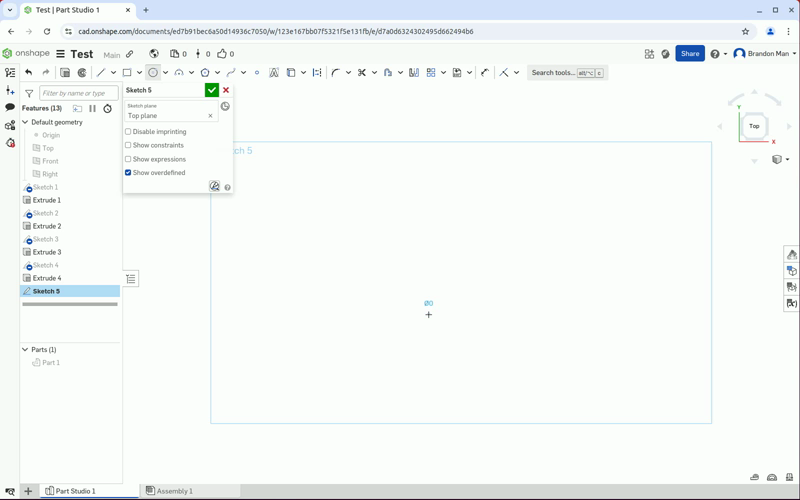
mouse_move(443, 314)
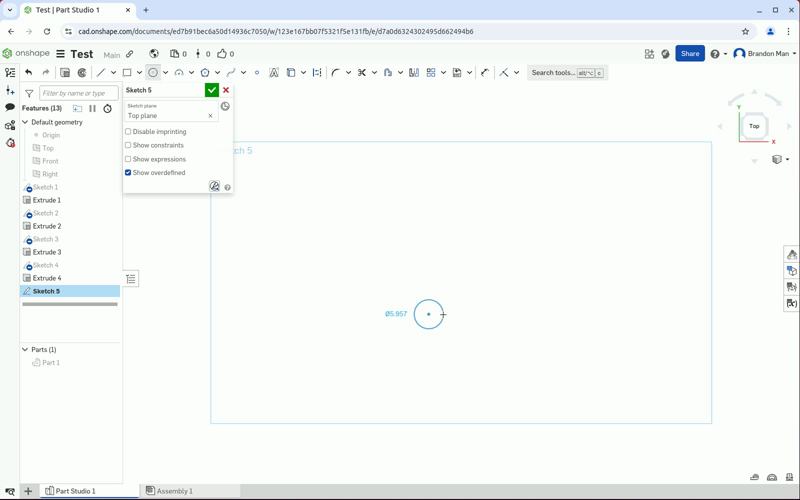
click(443, 314)
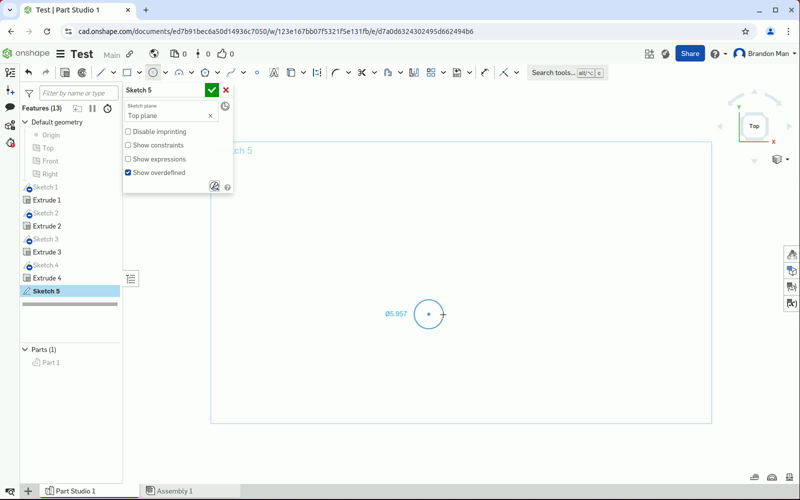
key(esc)
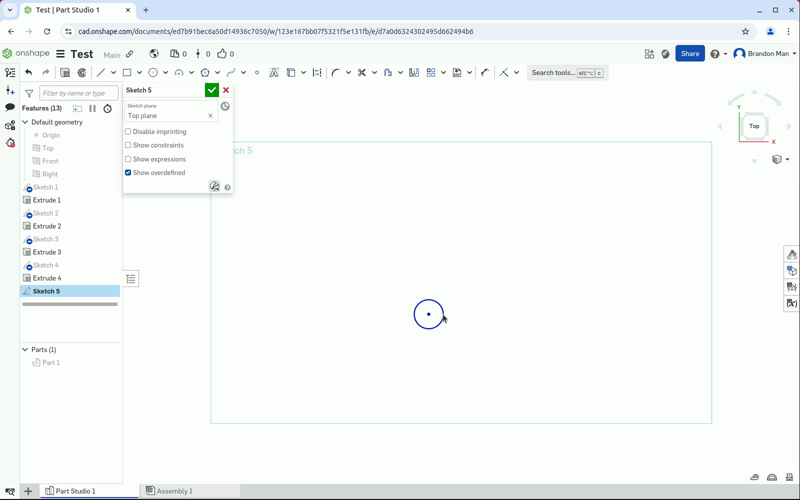
mouse_move(419, 315)
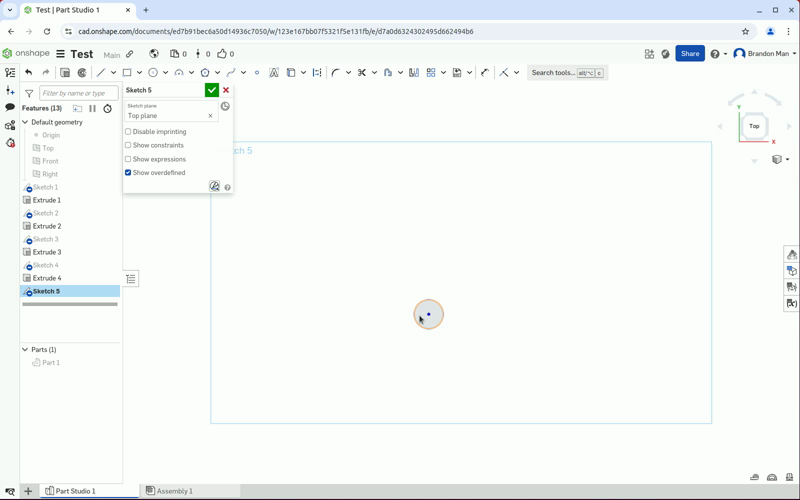
scroll(6)
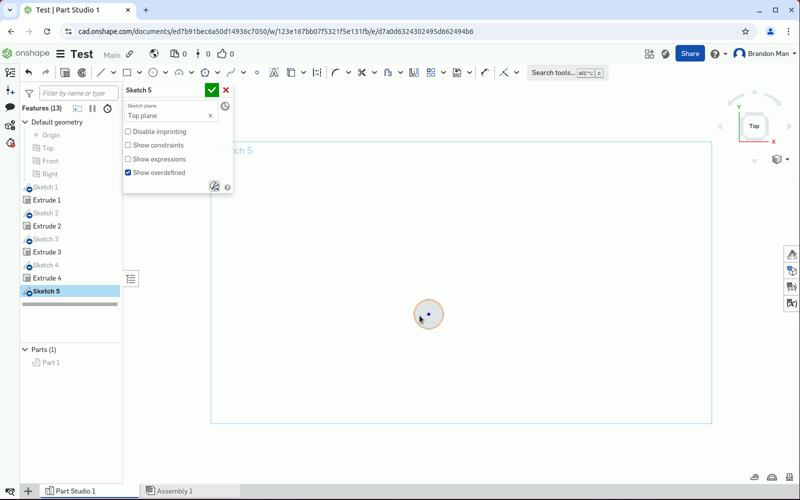
scroll(6)
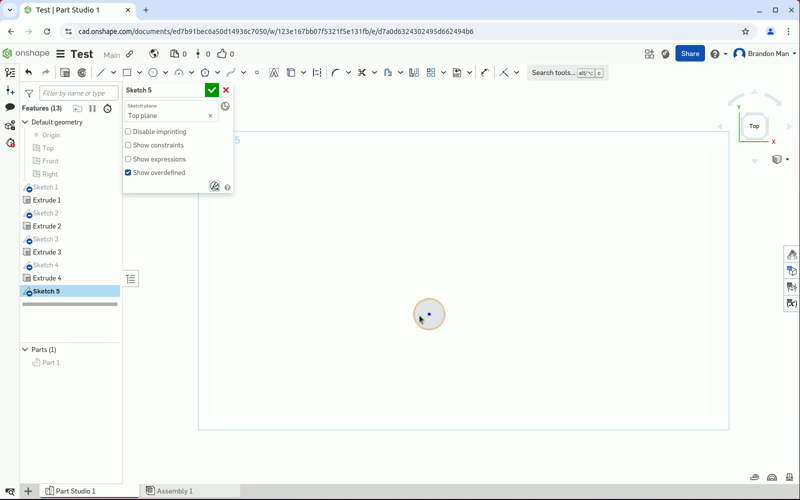
scroll(6)
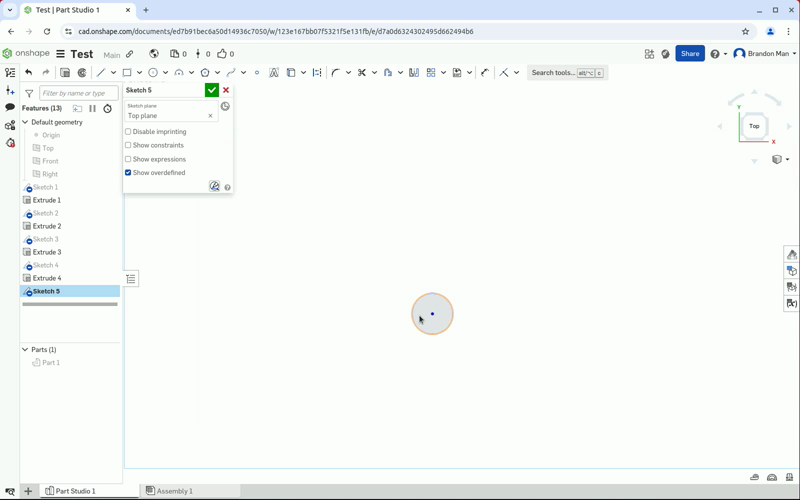
scroll(6)
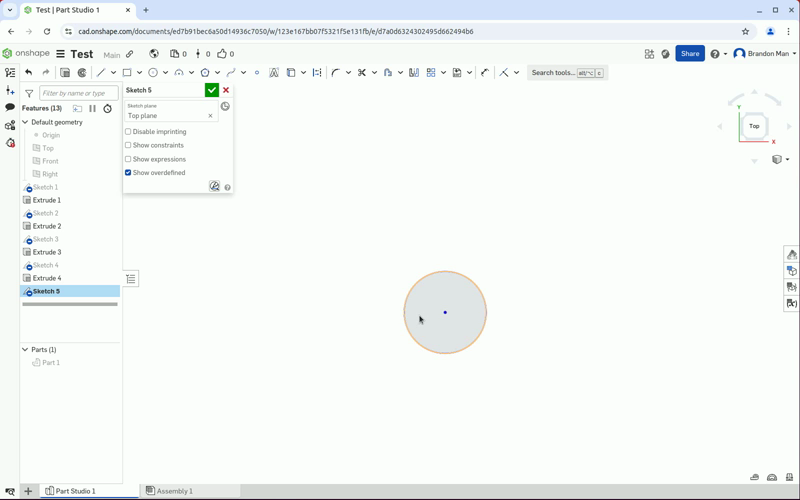
scroll(6)
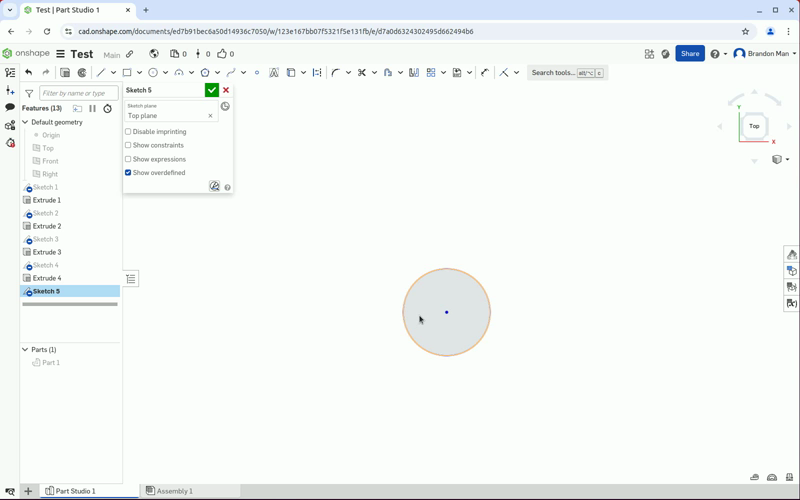
scroll(6)
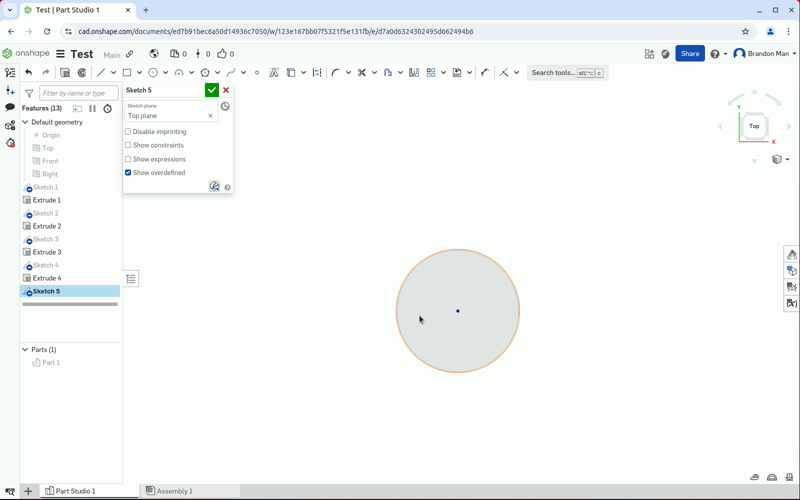
scroll(6)
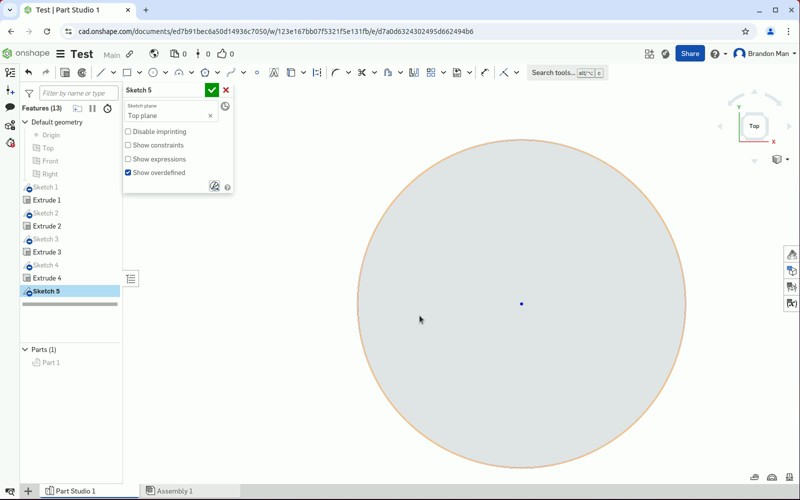
click(419, 315)
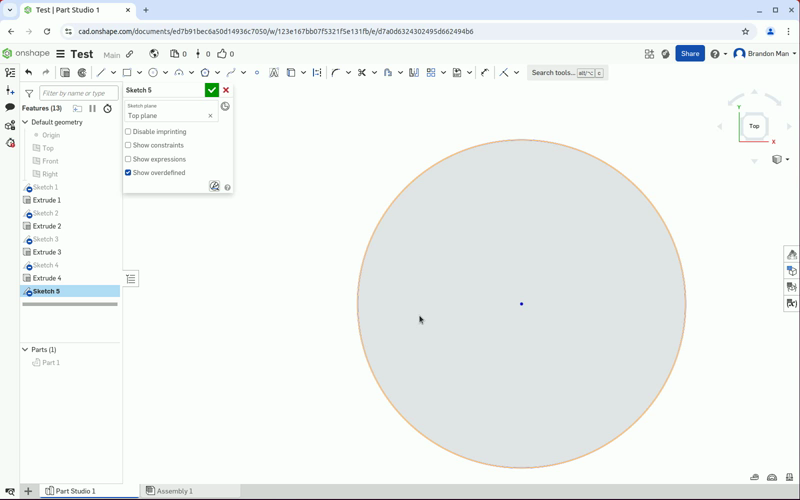
scroll(-6)
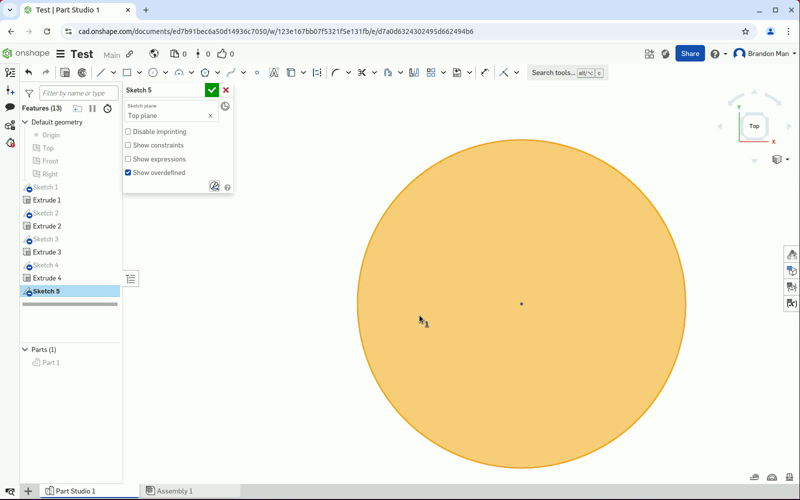
scroll(-6)
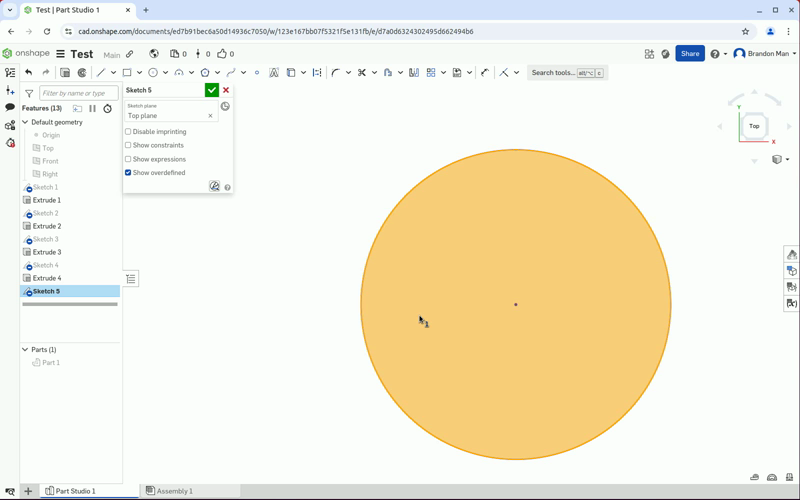
scroll(-6)
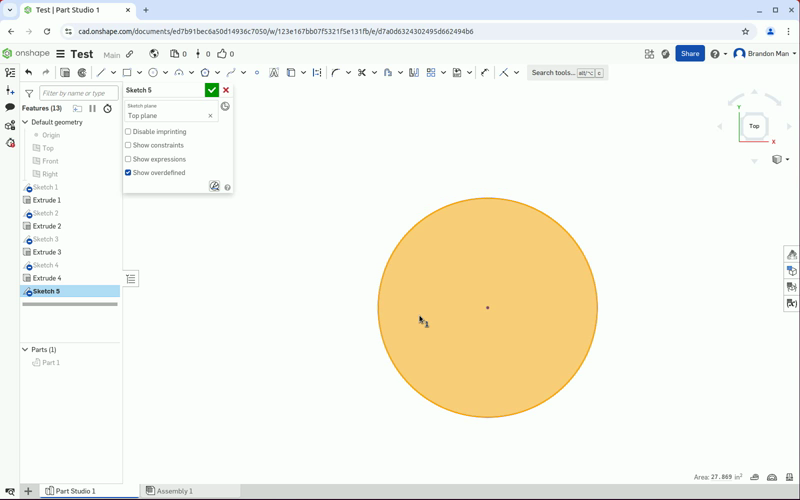
scroll(-6)
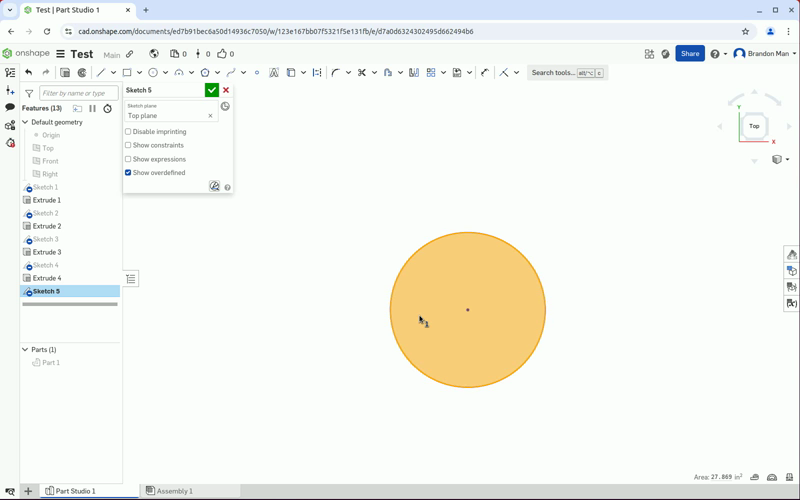
scroll(-6)
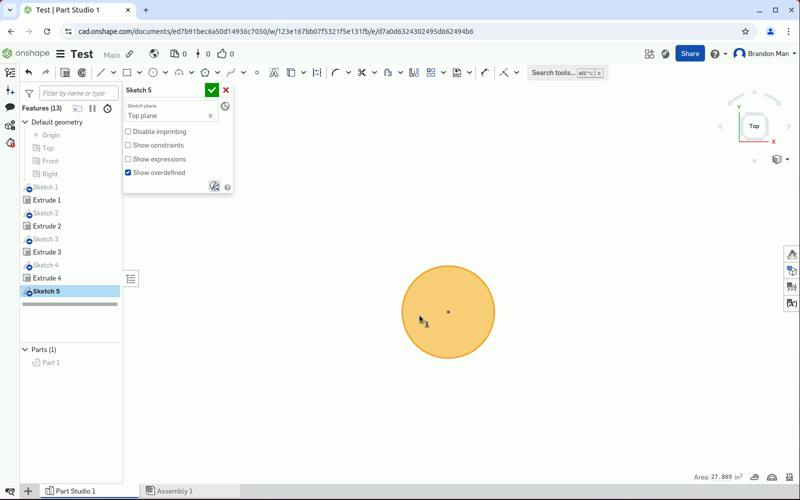
scroll(-6)
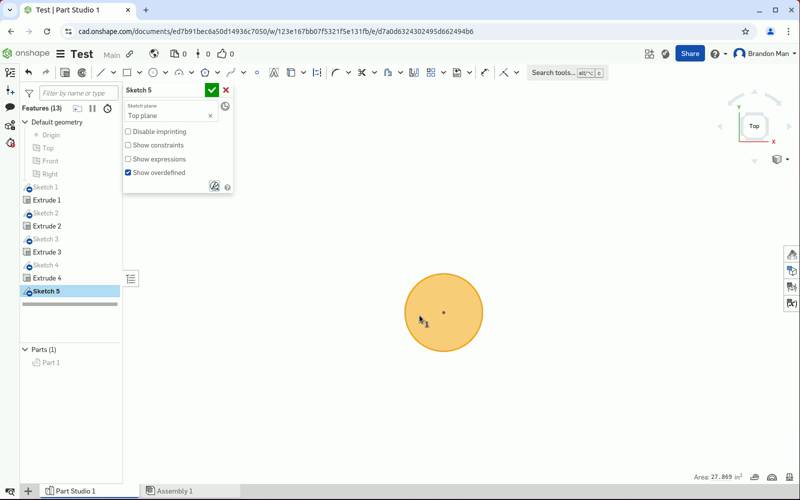
scroll(-6)
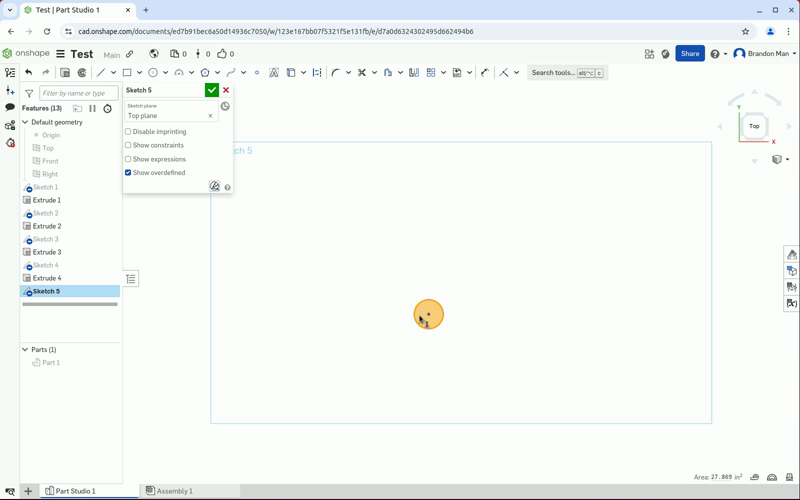
mouse_move(73, 352)
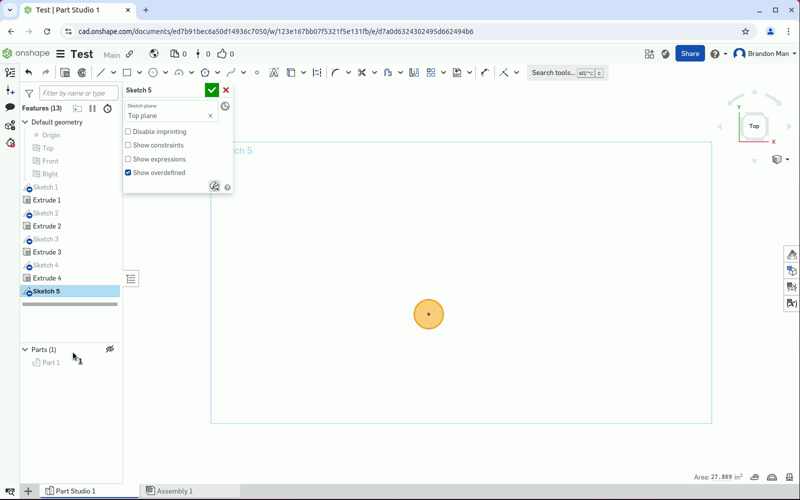
key(shift+y)
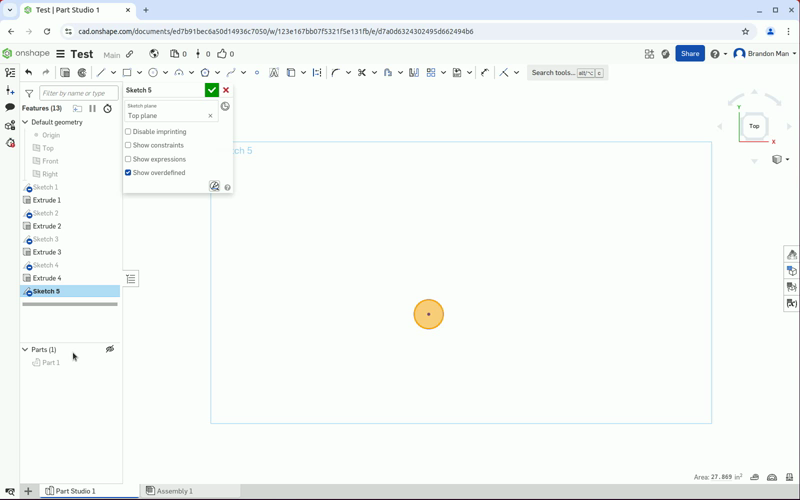
key(shift+e)
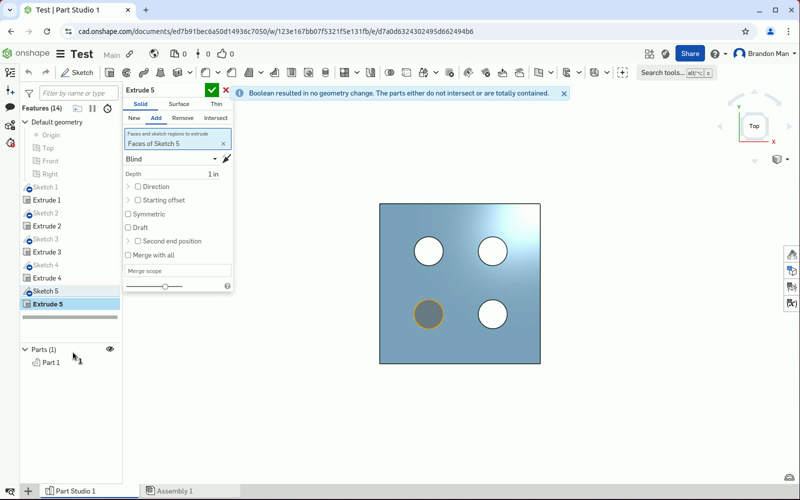
mouse_move(143, 106)
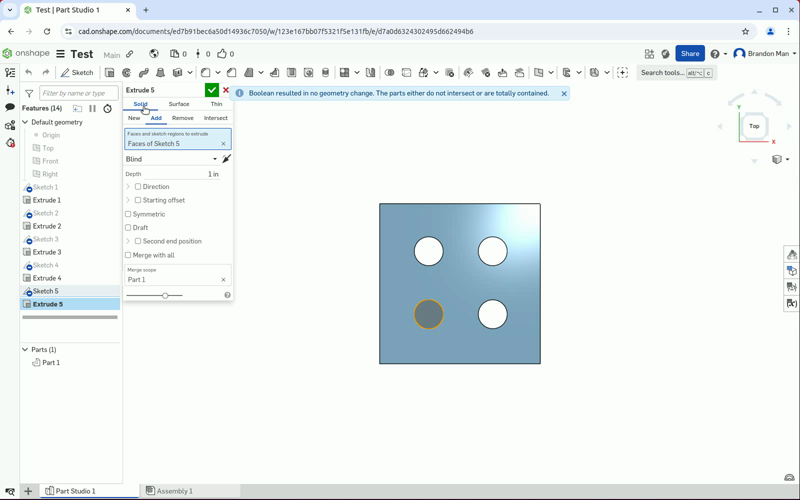
click(143, 106)
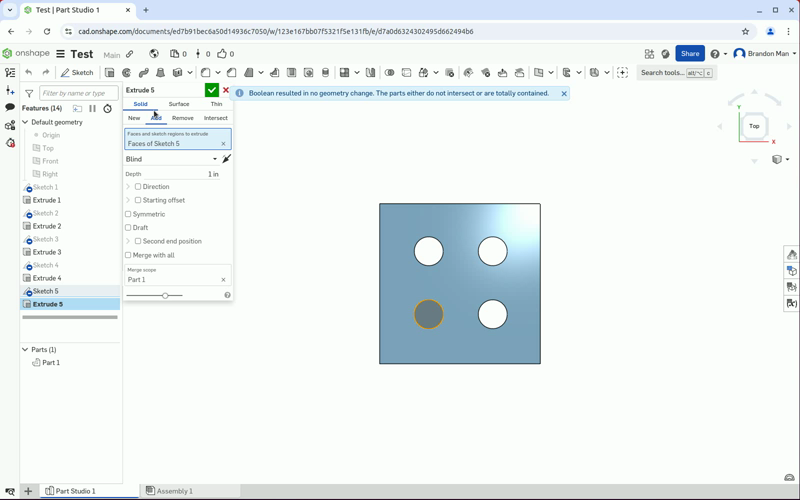
mouse_move(186, 120)
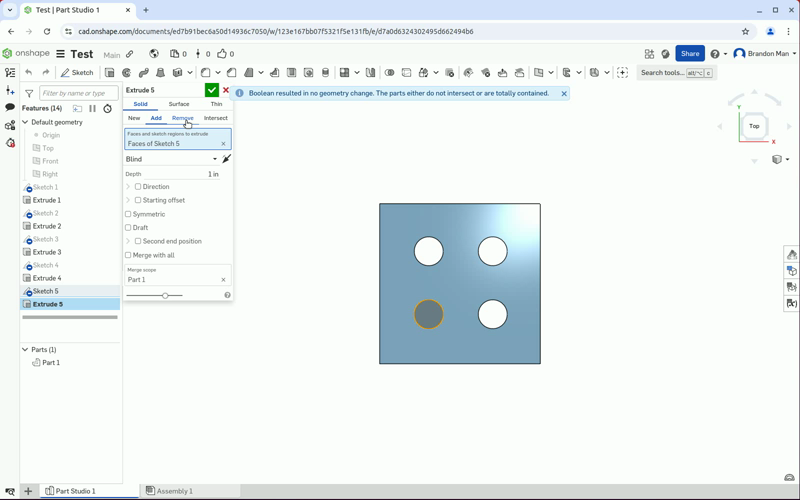
click(186, 120)
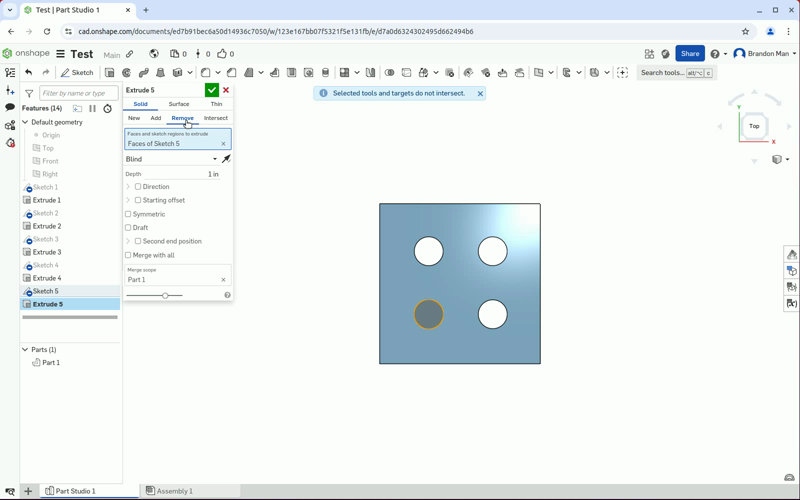
key(tab, 4)
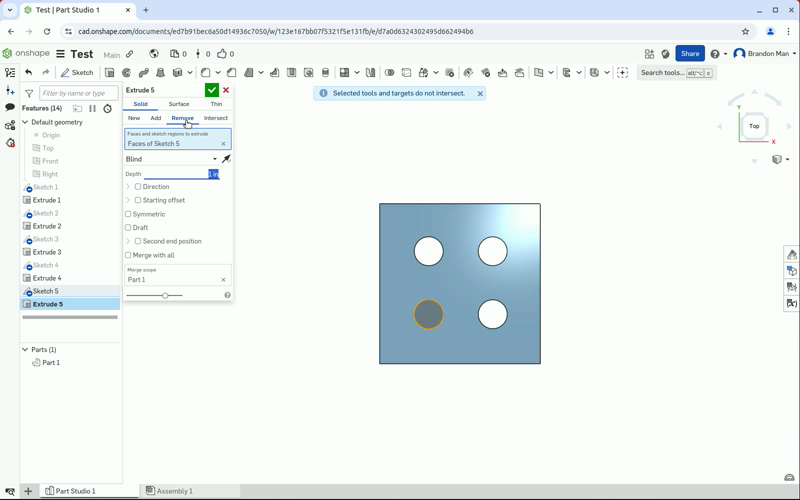
text(-19.738)
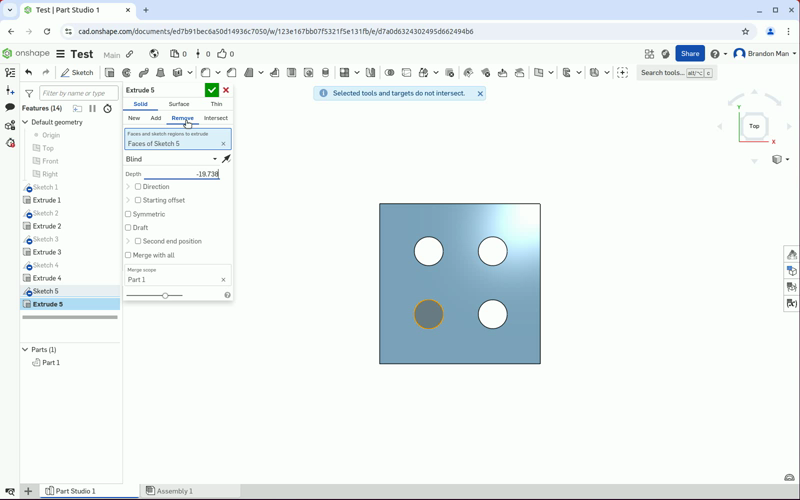
key(tab, 6)
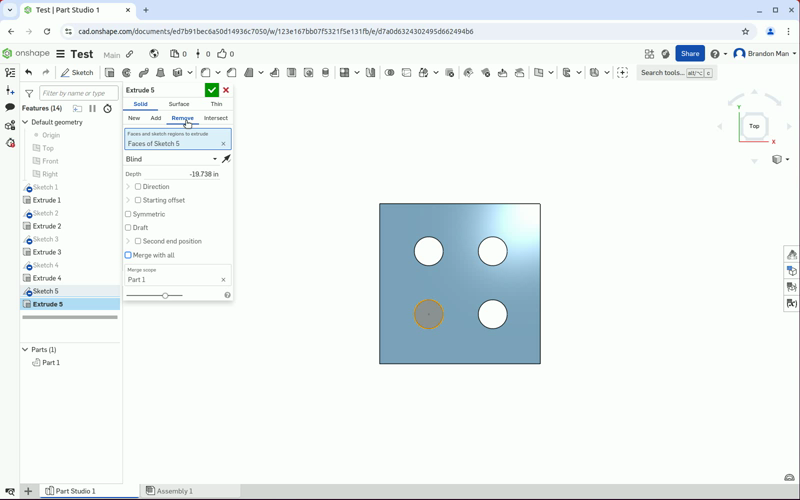
key(space)
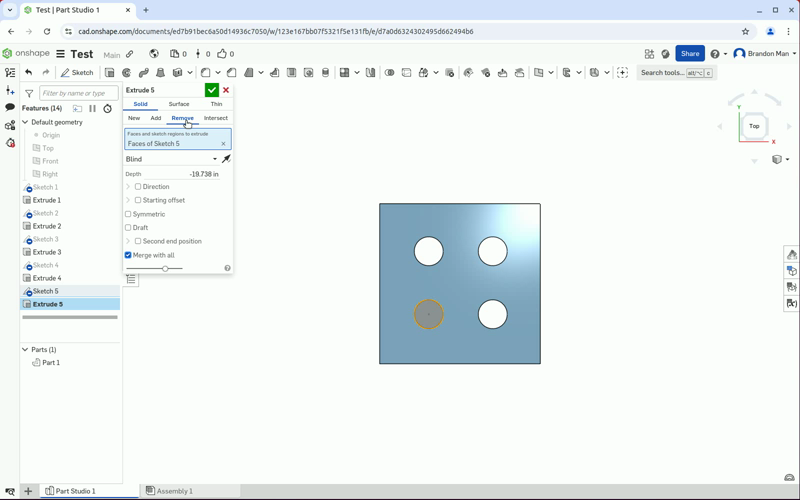
key(enter)
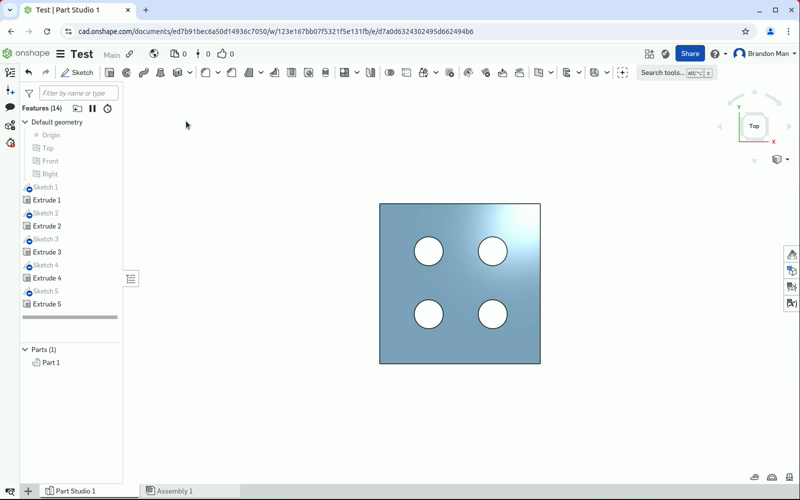
key(shift+h)
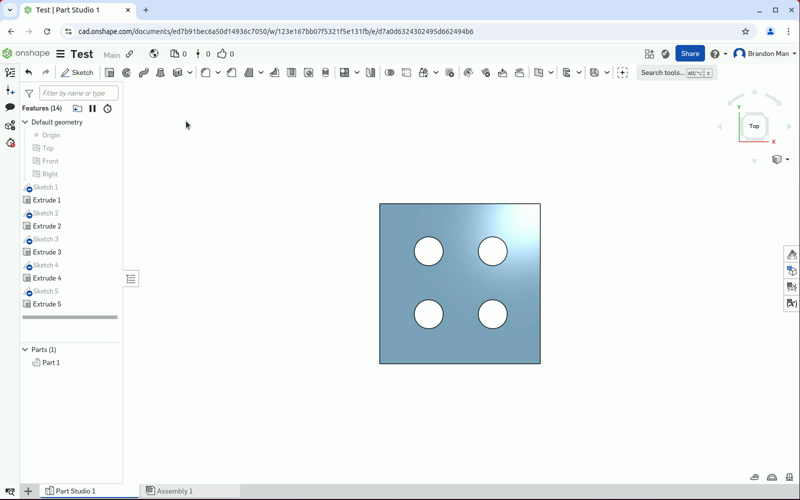
key(shift+h)
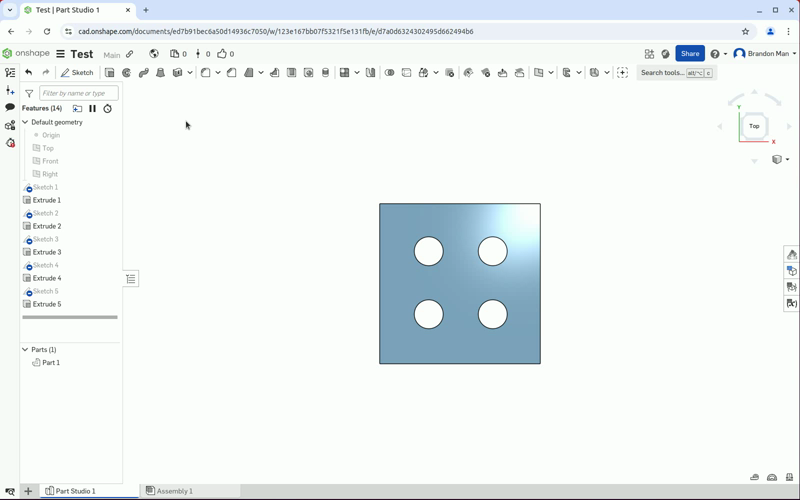
mouse_move(73, 189)
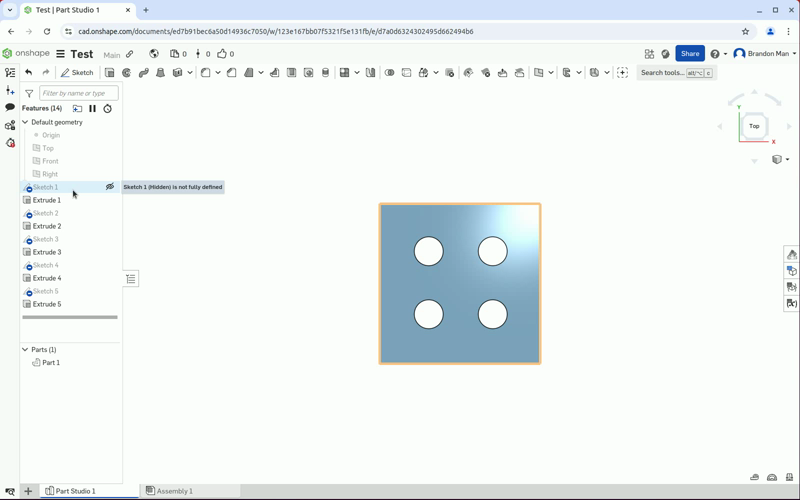
click(73, 189)
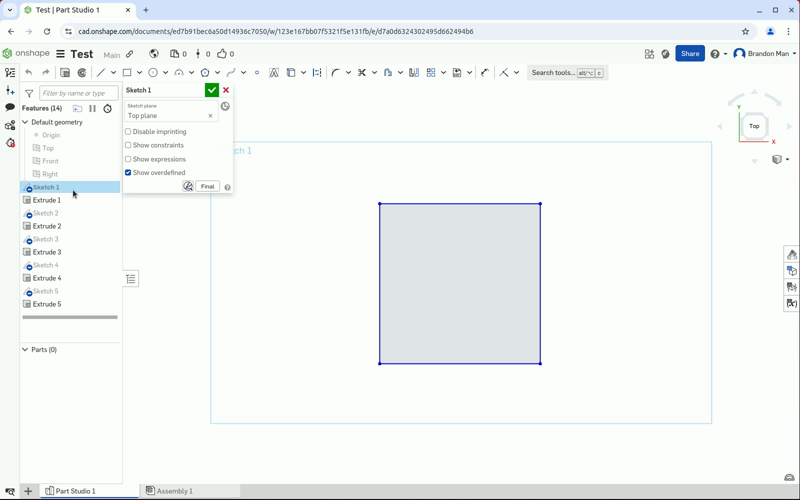
mouse_move(229, 92)
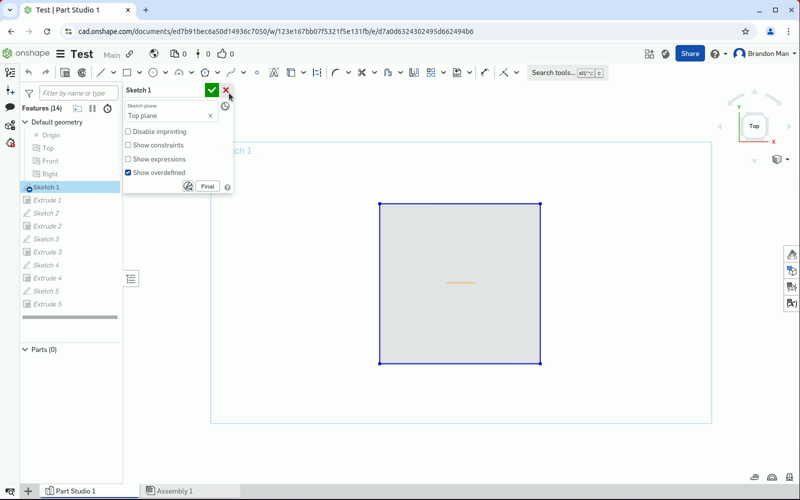
click(229, 92)
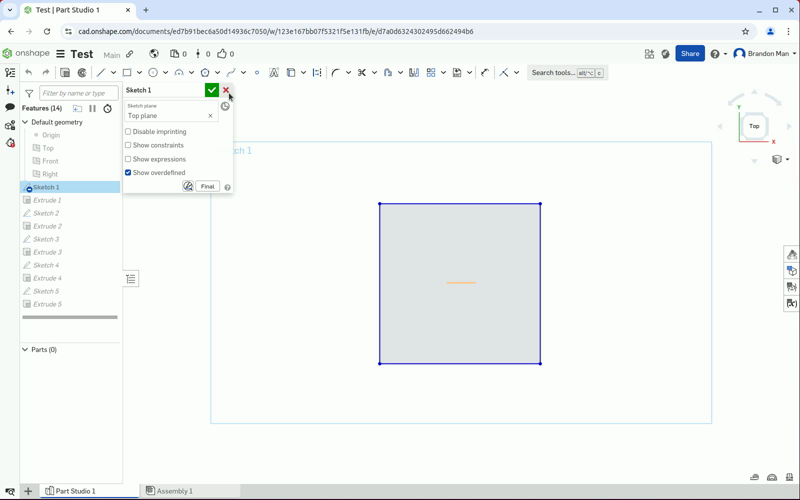
key(shift+s)
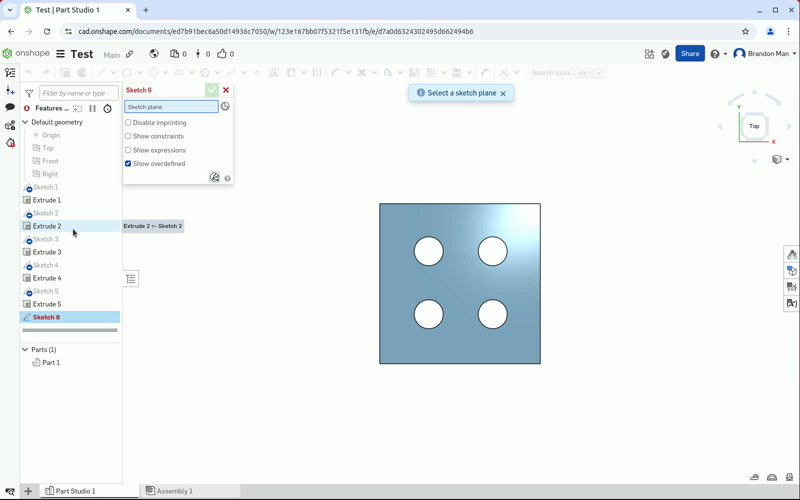
scroll(3)
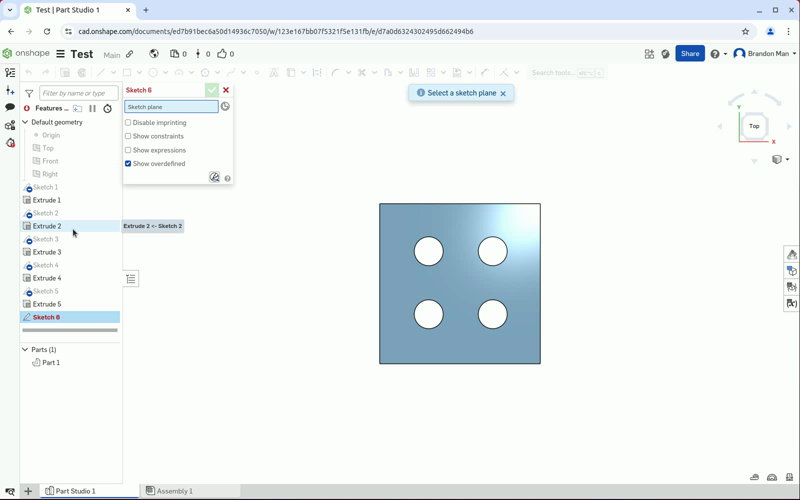
mouse_move(73, 150)
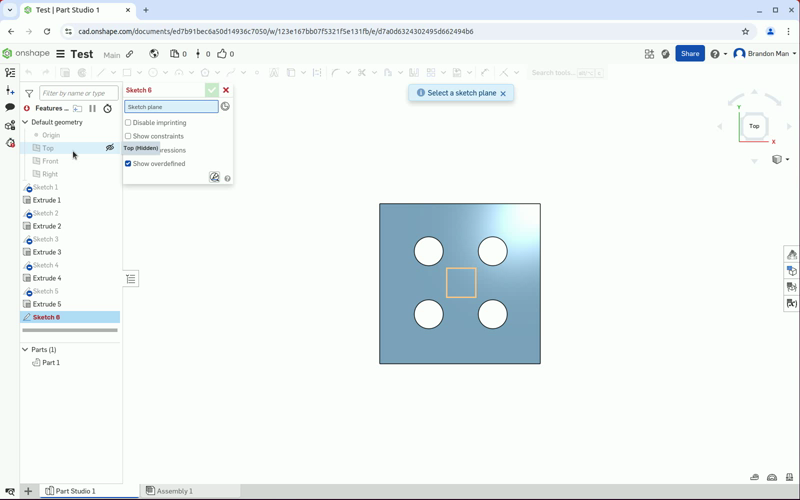
click(73, 150)
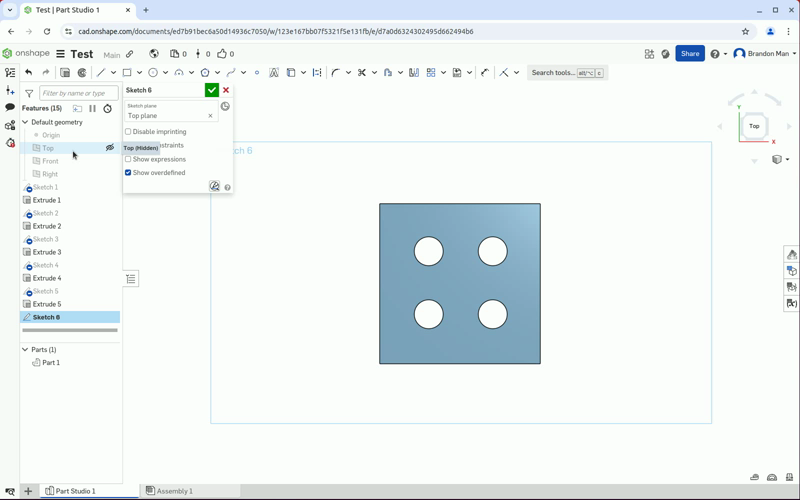
mouse_move(73, 352)
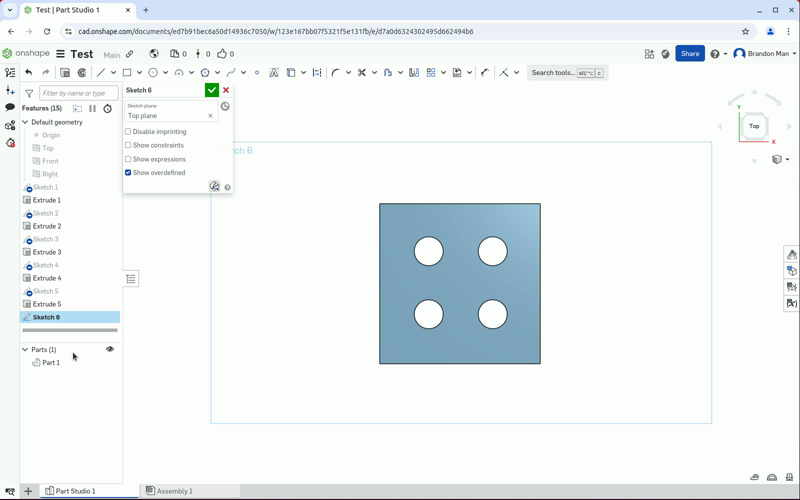
key(y)
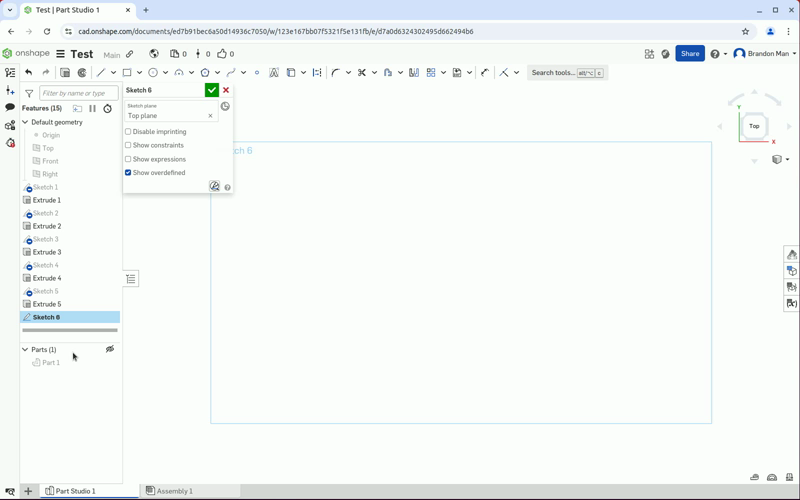
key(l)
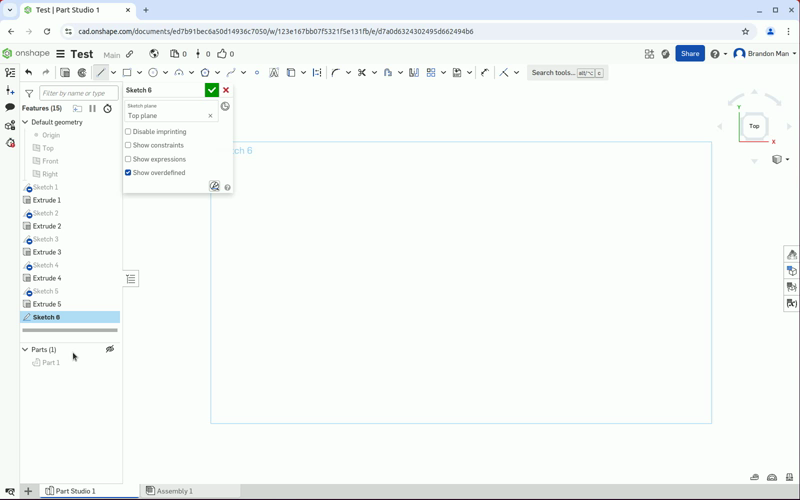
key_down(shift)
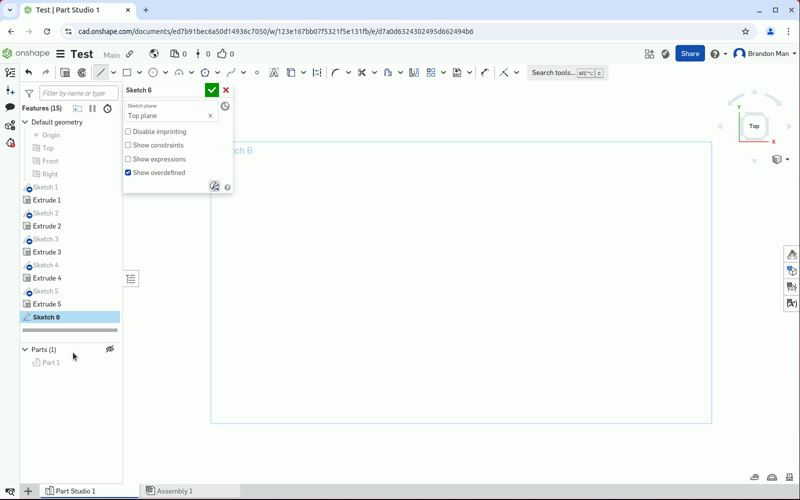
mouse_move(379, 395)
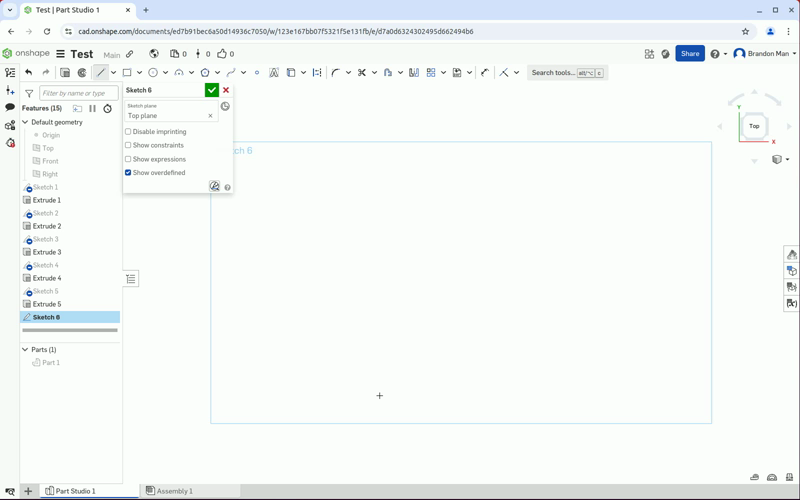
click(379, 395)
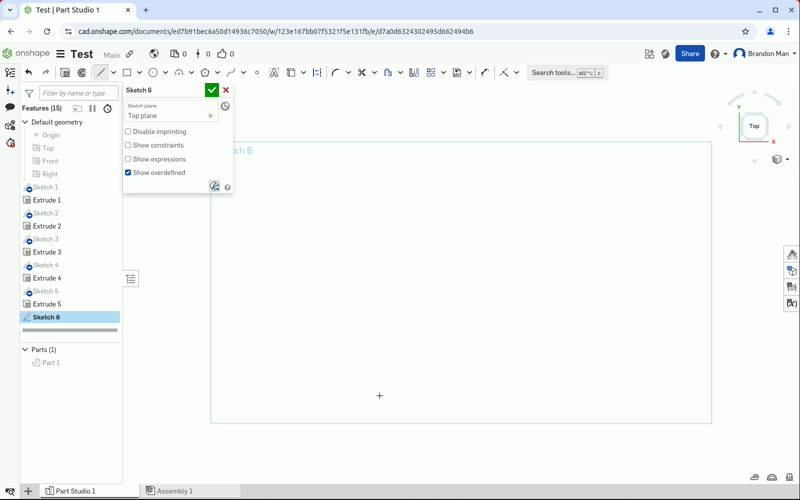
key_up(shift)
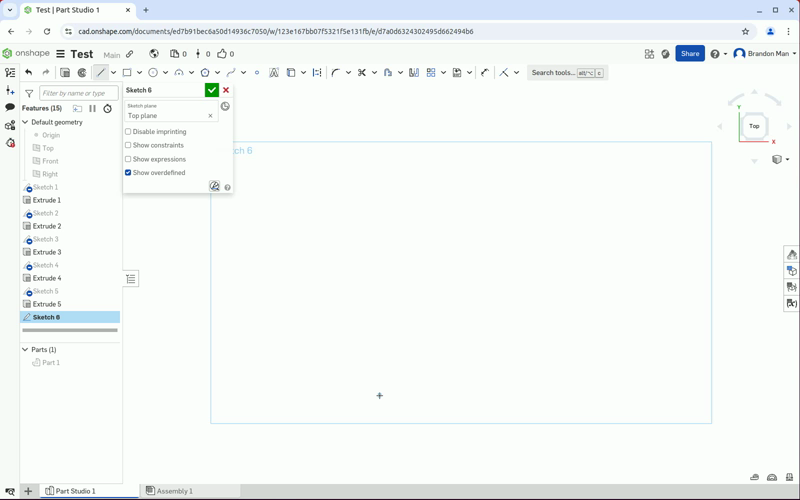
key_down(shift)
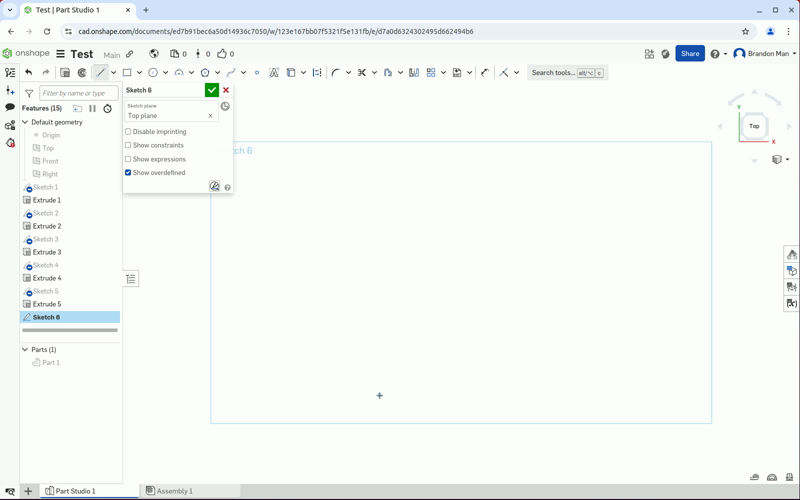
mouse_move(540, 395)
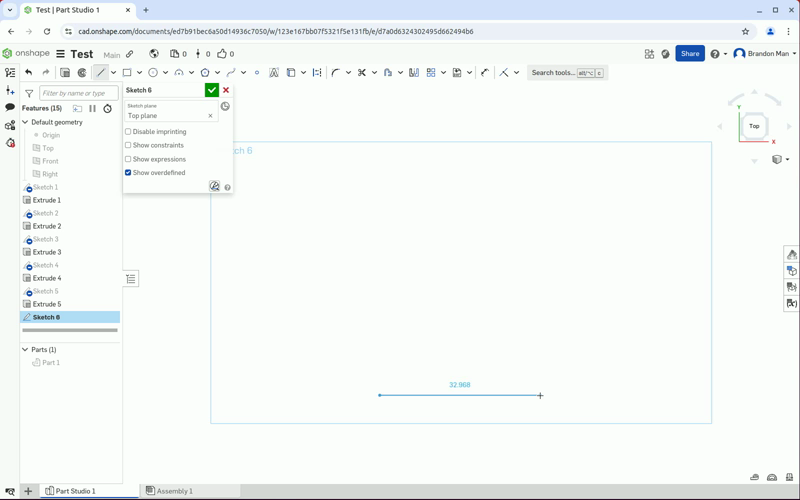
click(540, 395)
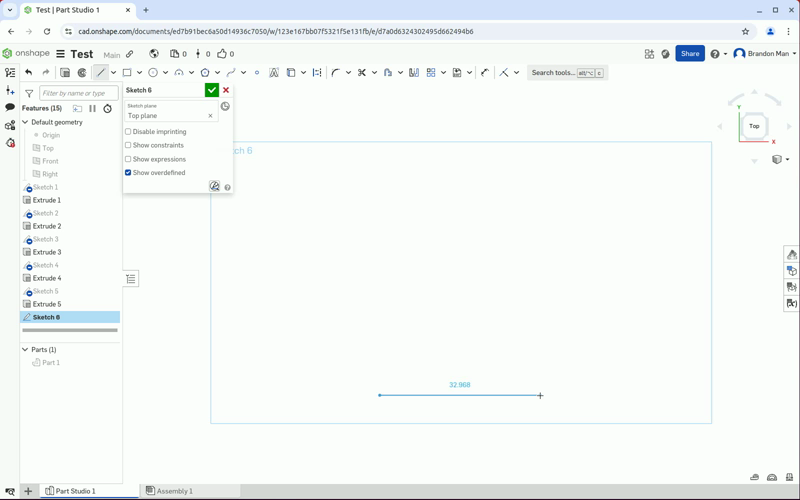
key_up(shift)
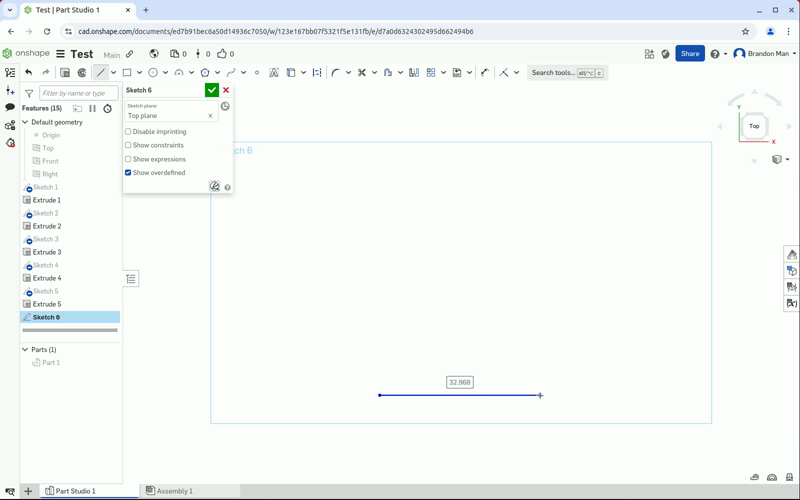
key_down(shift)
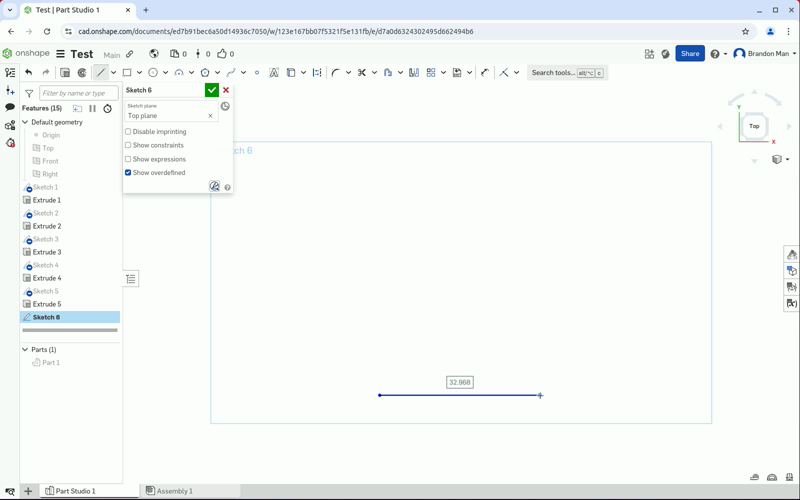
mouse_move(540, 171)
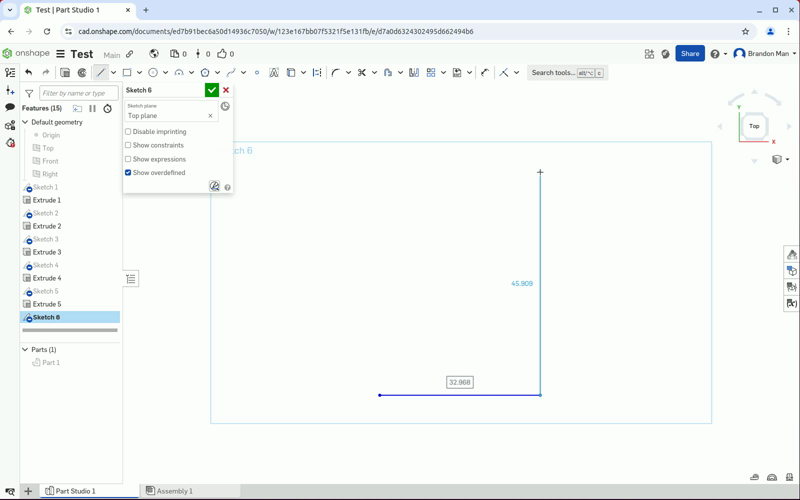
click(540, 171)
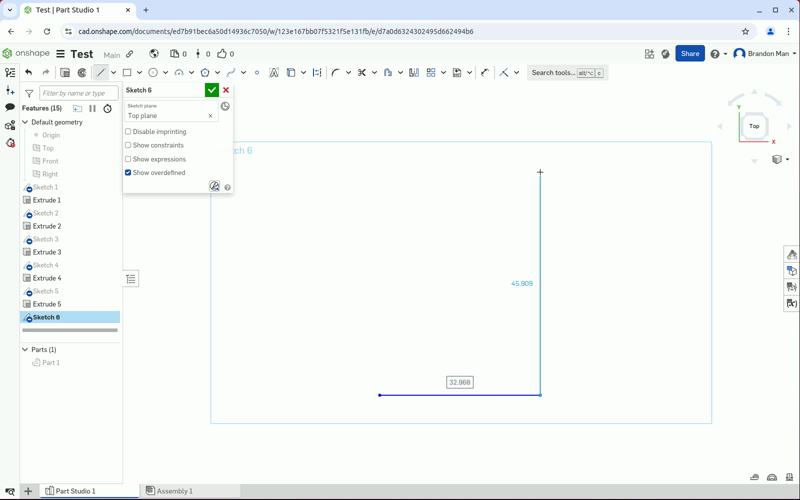
key_up(shift)
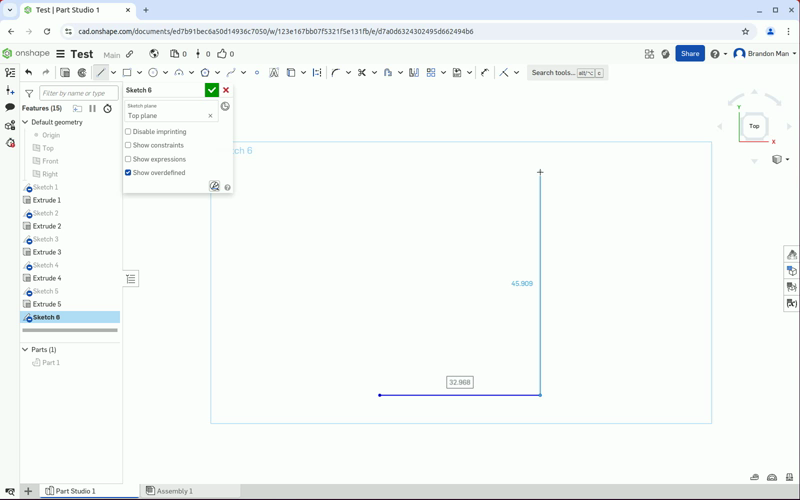
key_down(shift)
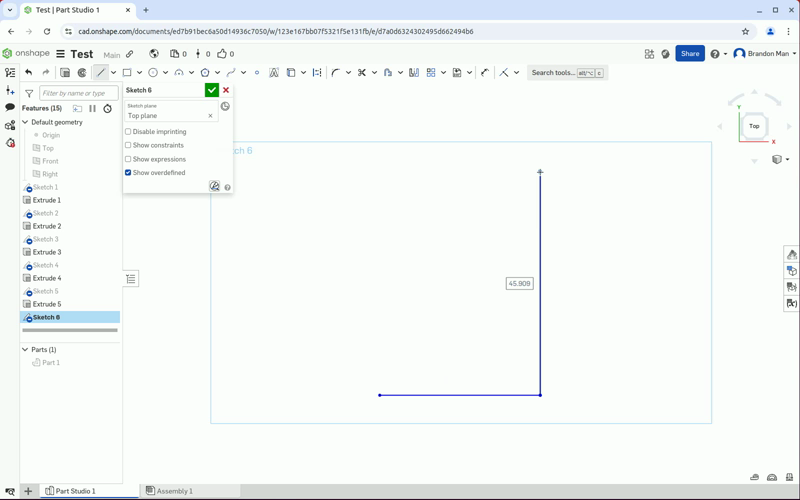
mouse_move(379, 171)
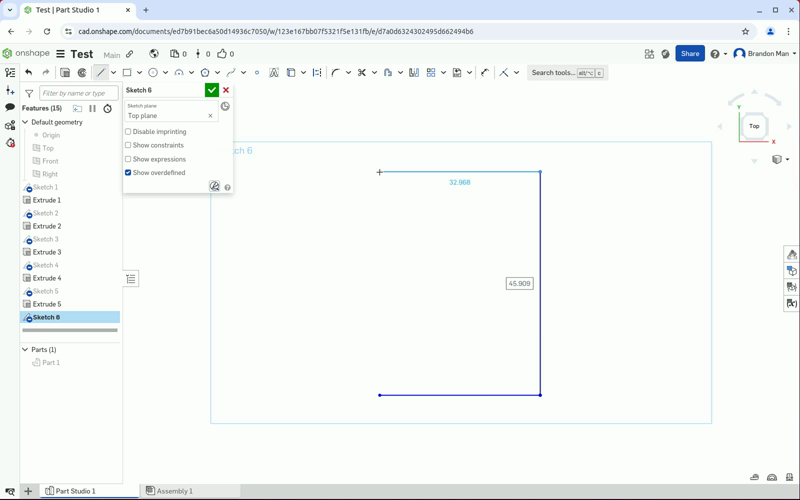
click(379, 171)
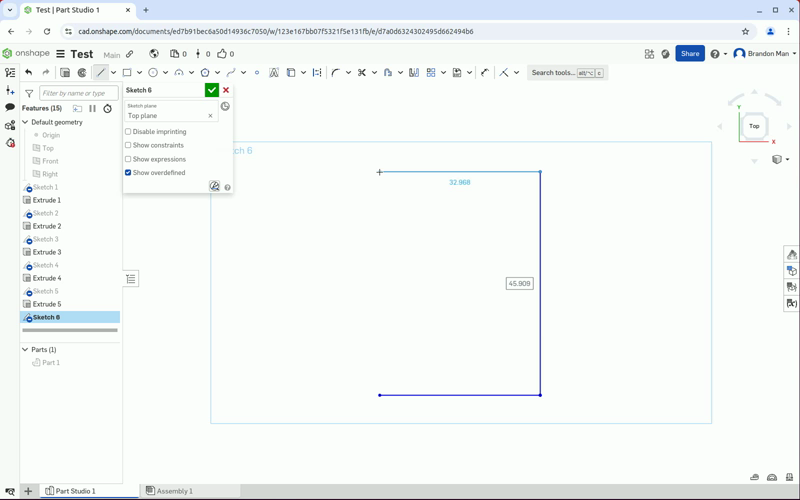
key_up(shift)
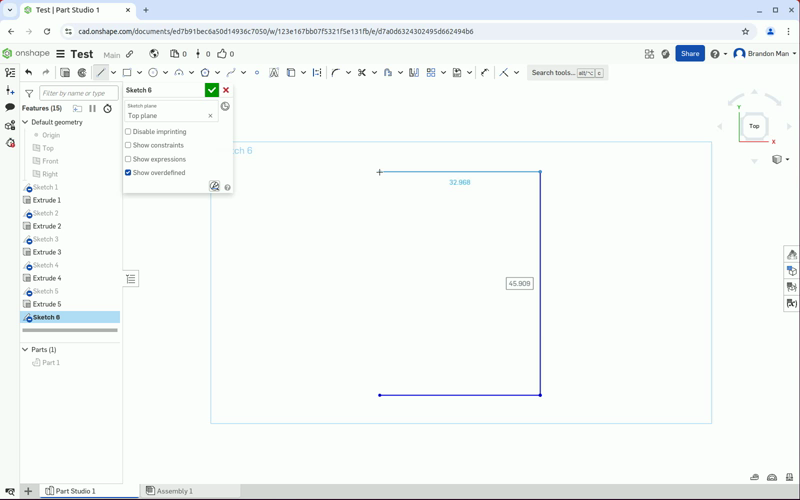
key_down(shift)
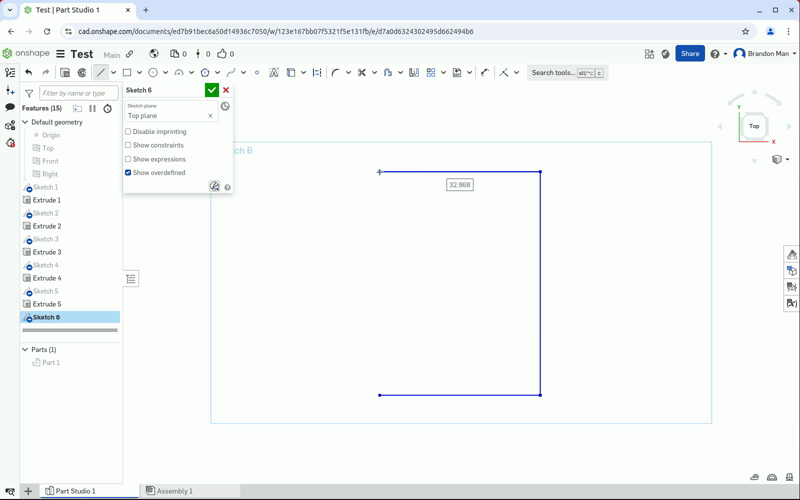
mouse_move(379, 395)
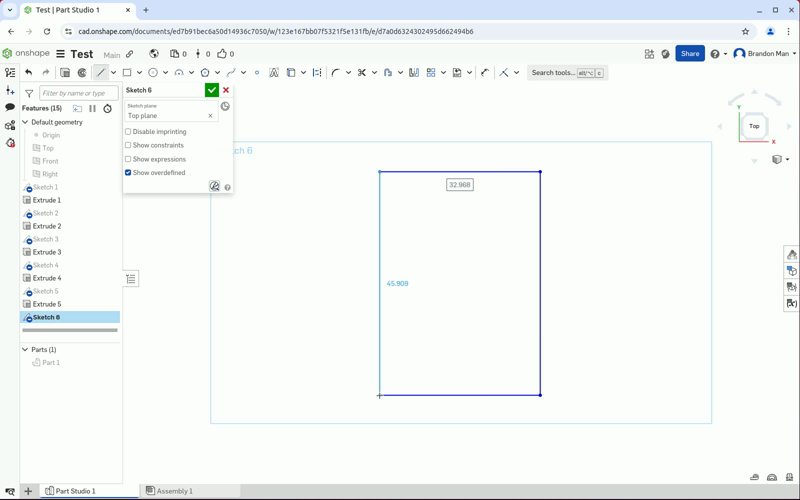
key_up(shift)
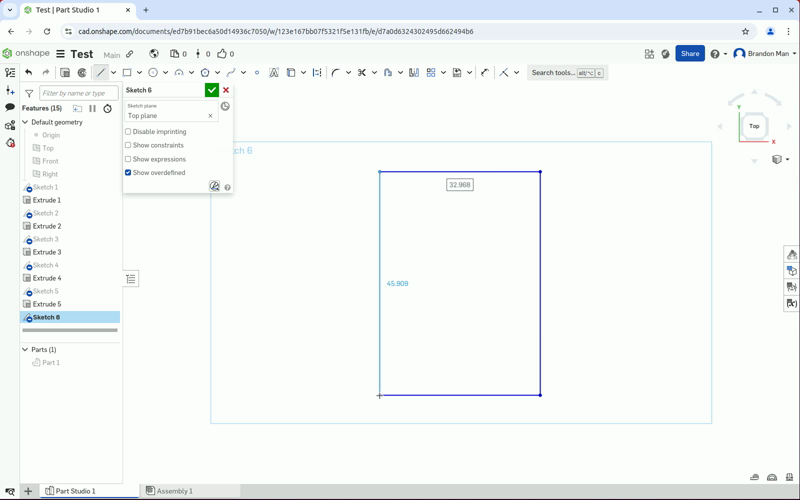
click(379, 395)
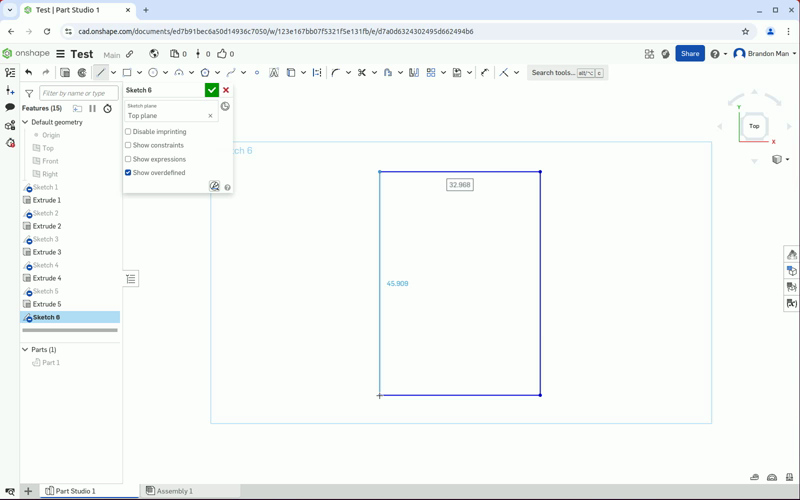
key(esc)
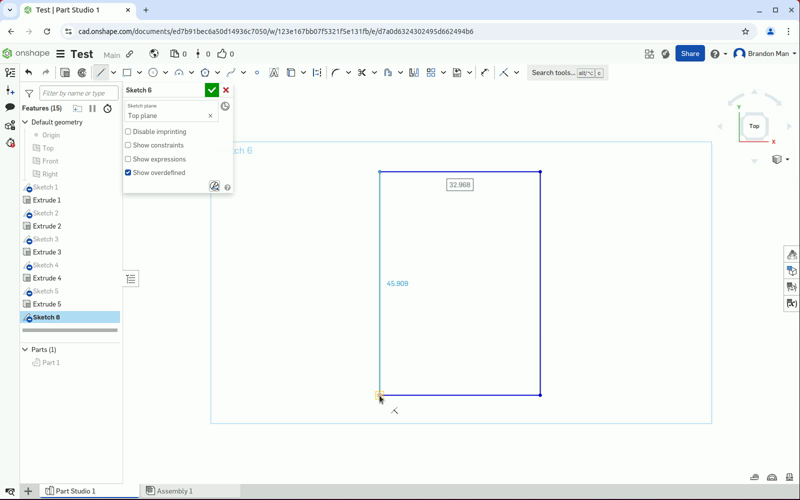
mouse_move(408, 209)
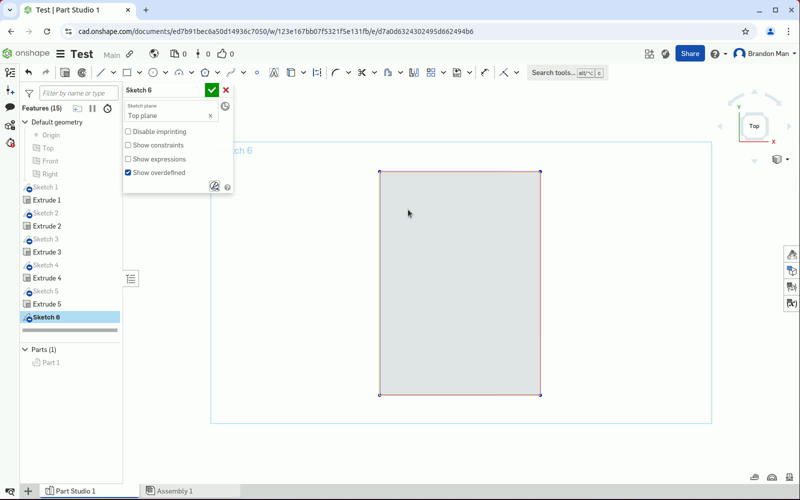
click(408, 209)
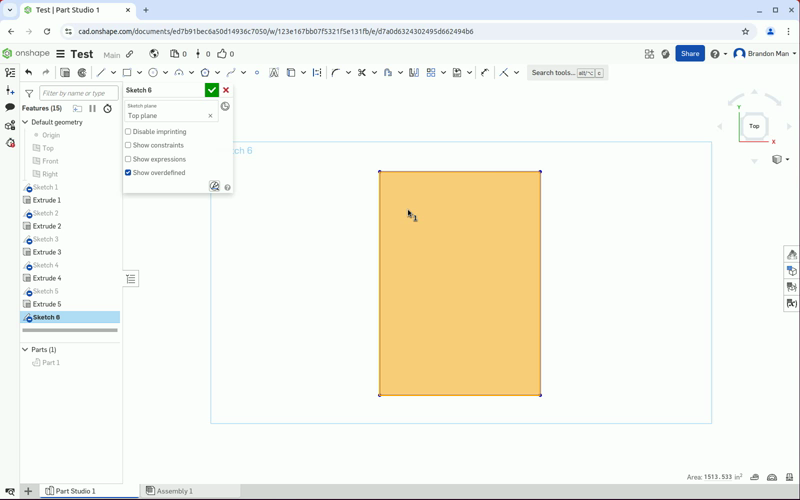
mouse_move(73, 352)
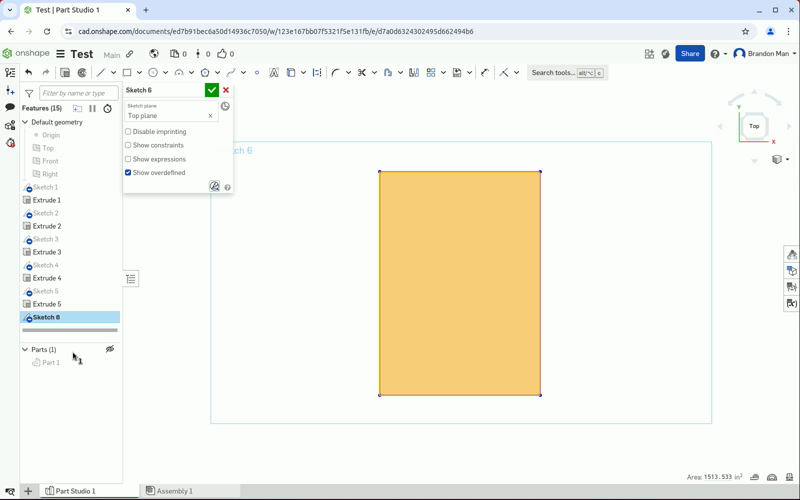
key(shift+y)
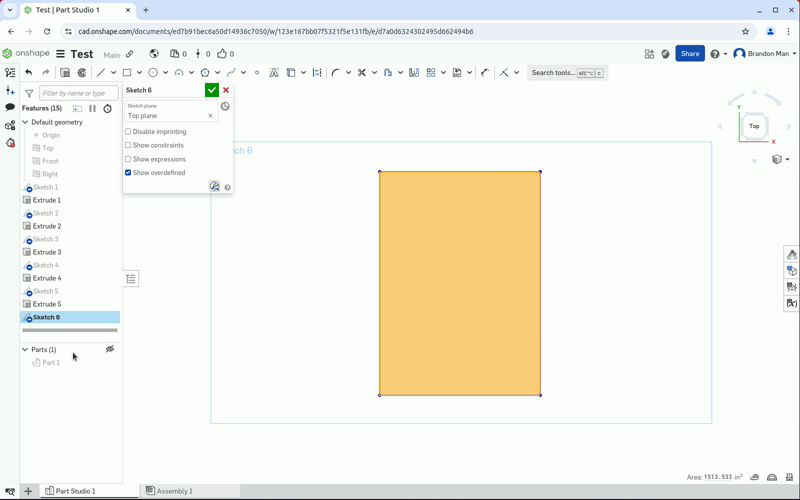
key(shift+e)
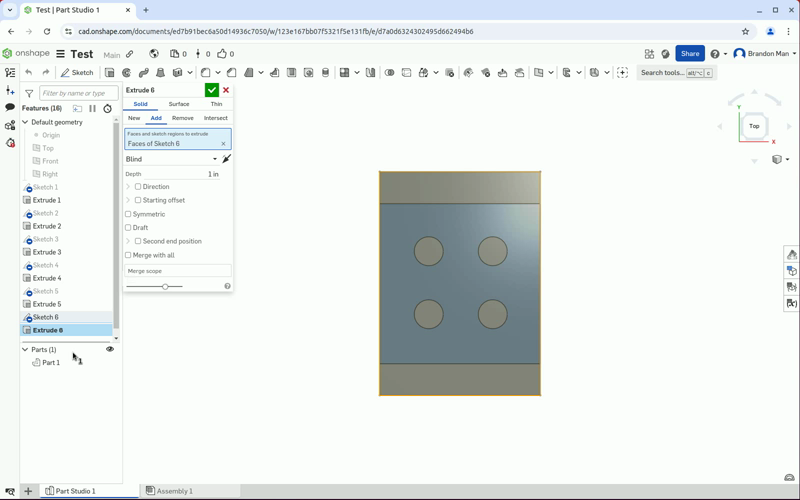
mouse_move(143, 106)
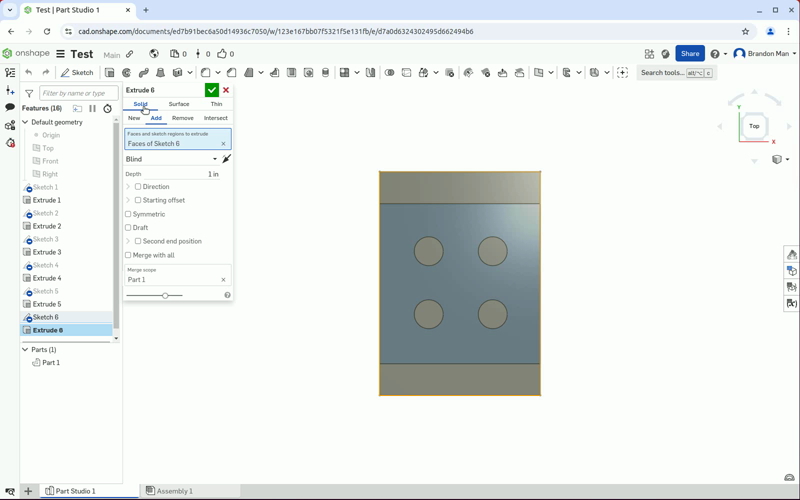
click(143, 106)
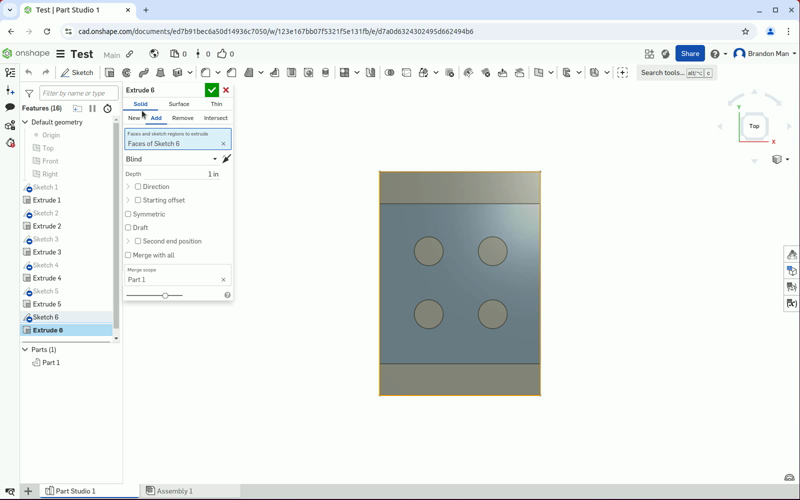
mouse_move(137, 120)
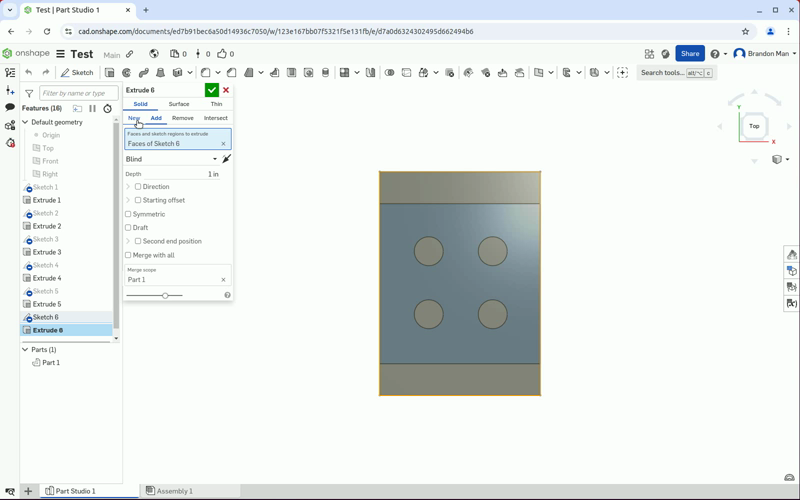
click(137, 120)
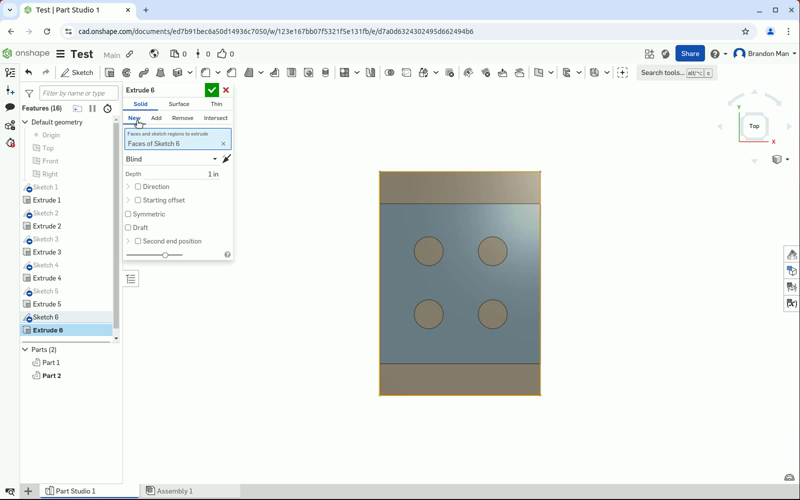
key(tab, 4)
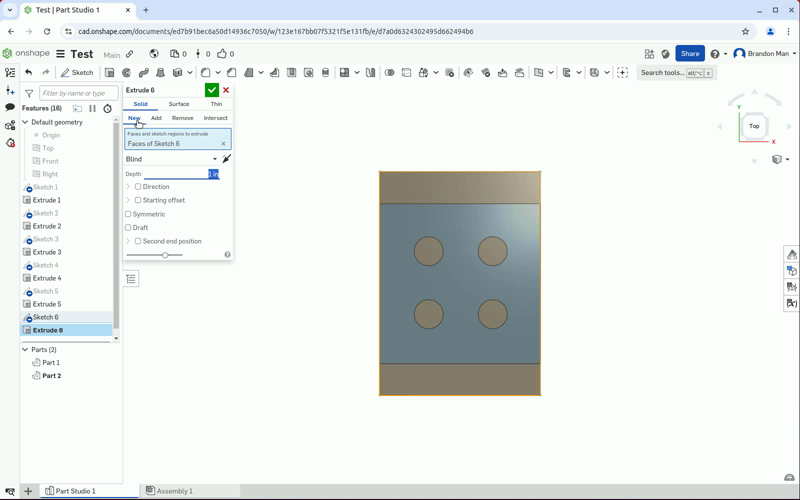
text(-6.499)
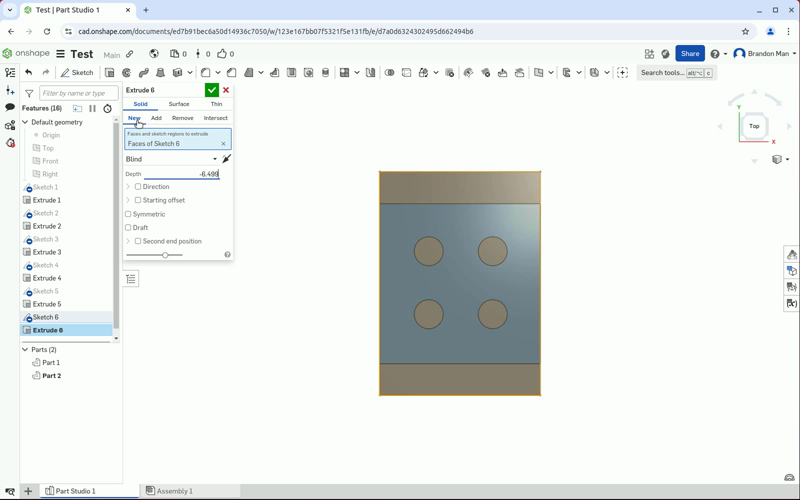
key(enter)
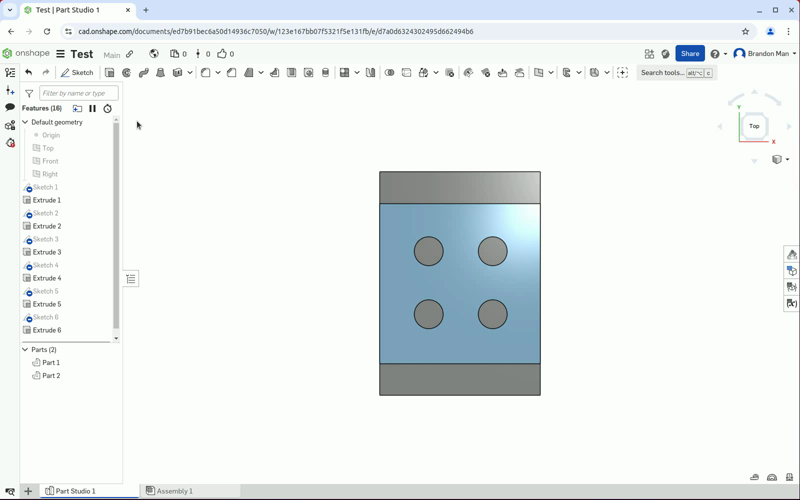
key(shift+h)
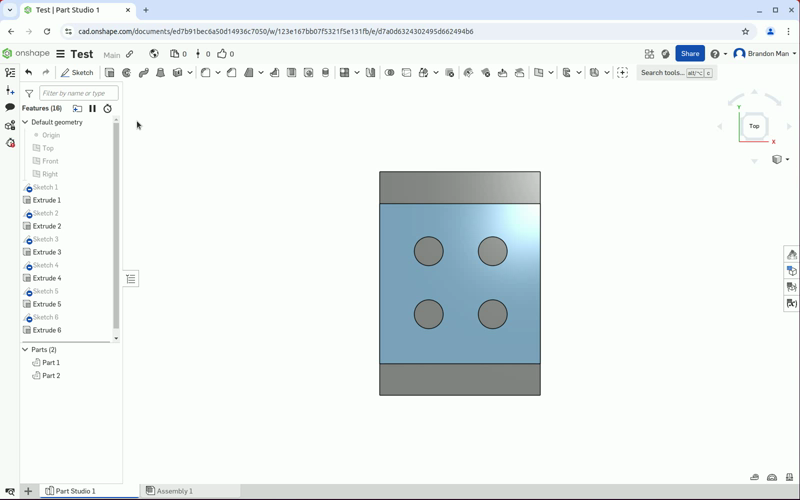
key(shift+h)
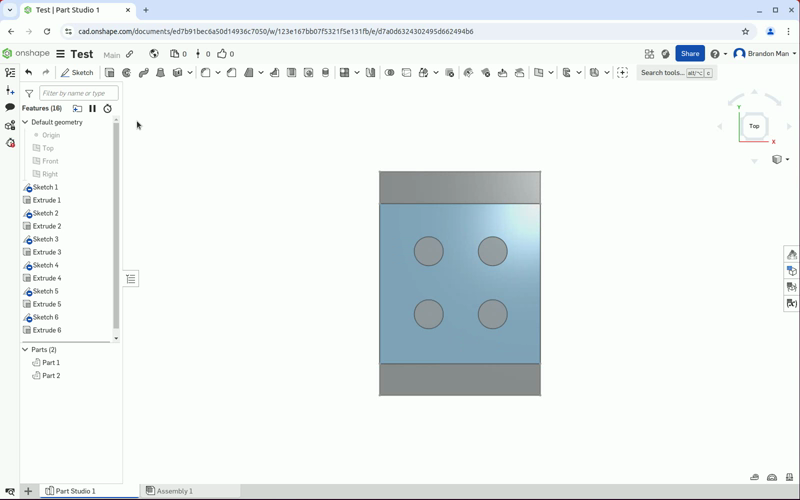
key(shift+7)
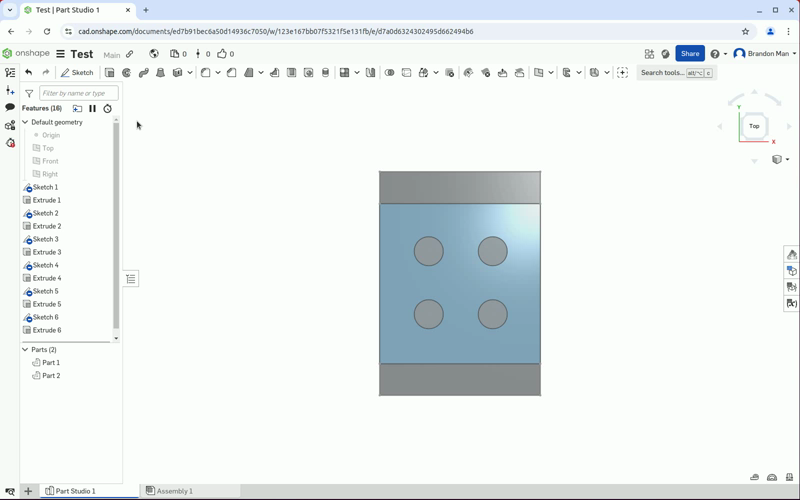
key(up, 3)
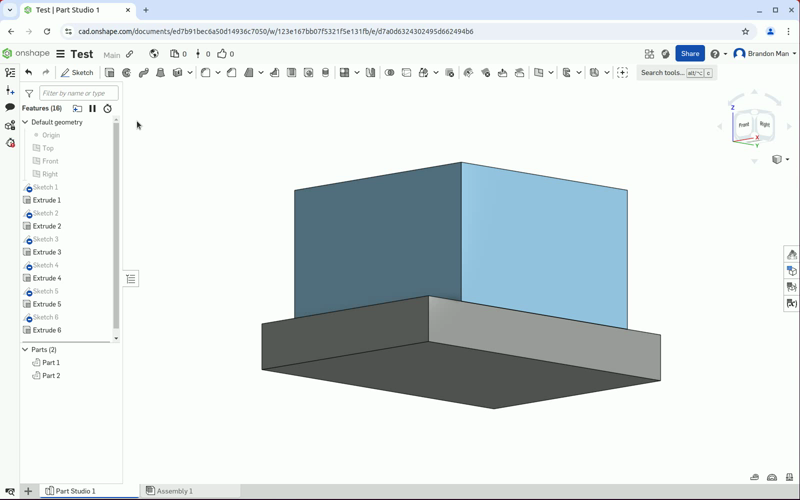
key(left, 3)
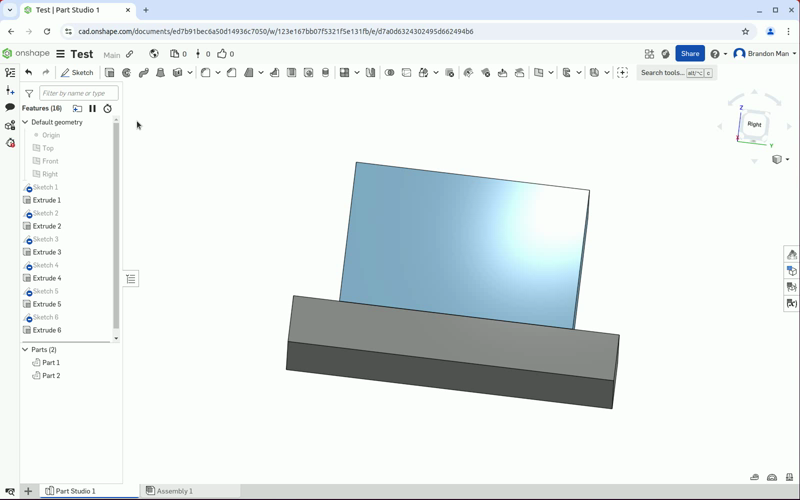
key(right, 3)
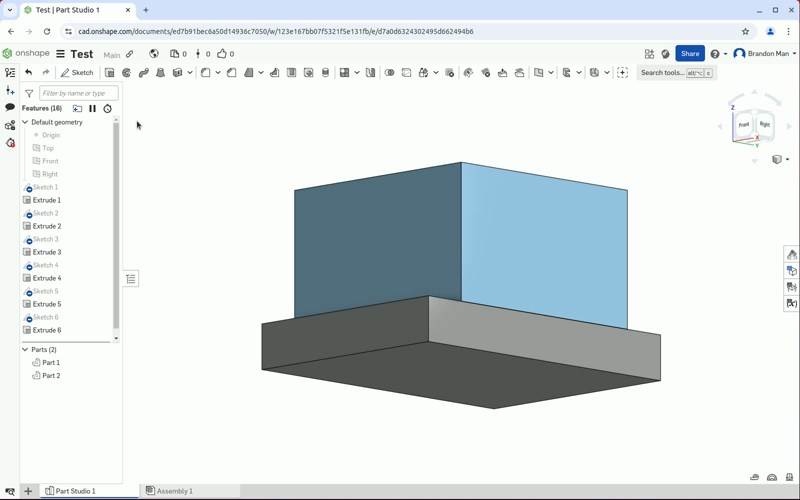
key(down, 3)
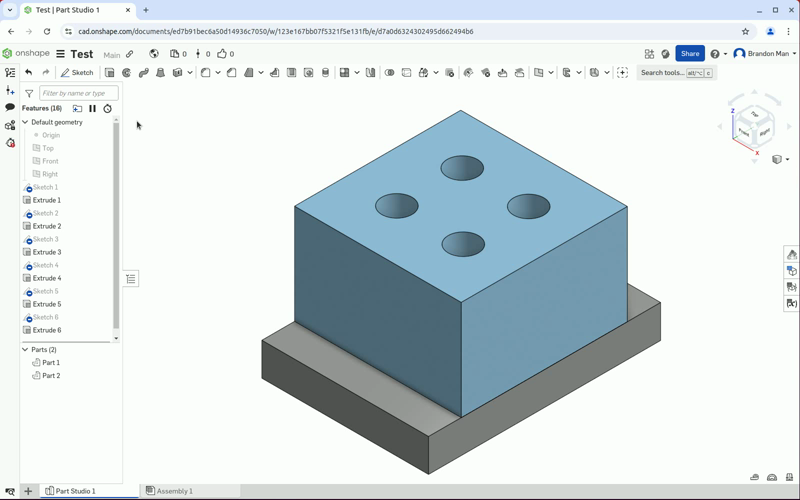
mouse_move(69, 189)
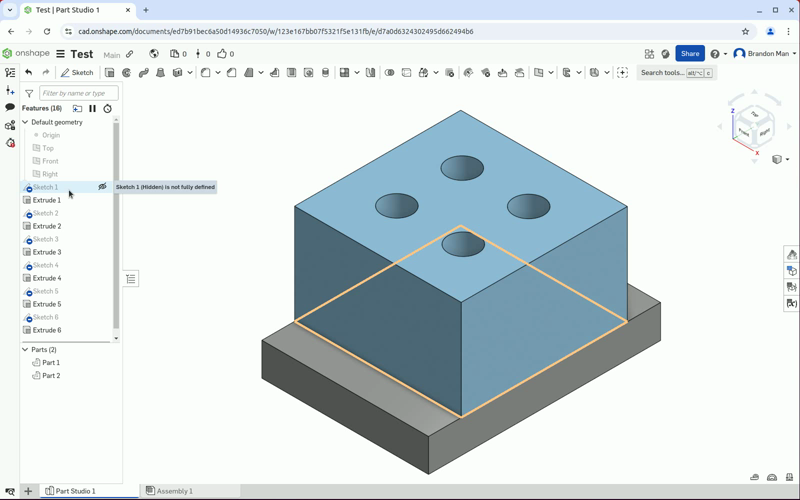
click(69, 189)